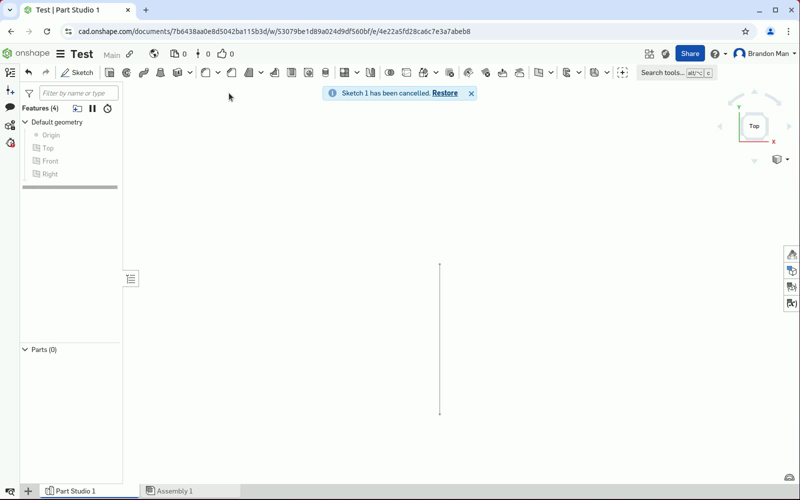
key(shift+h)
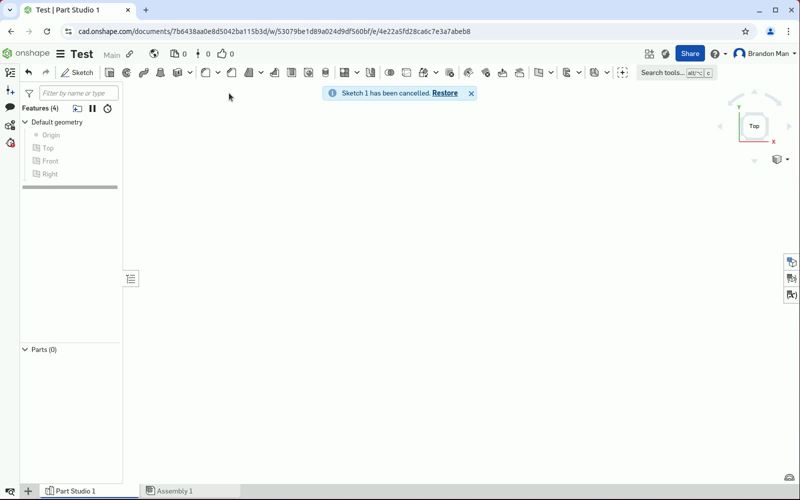
key(shift+s)
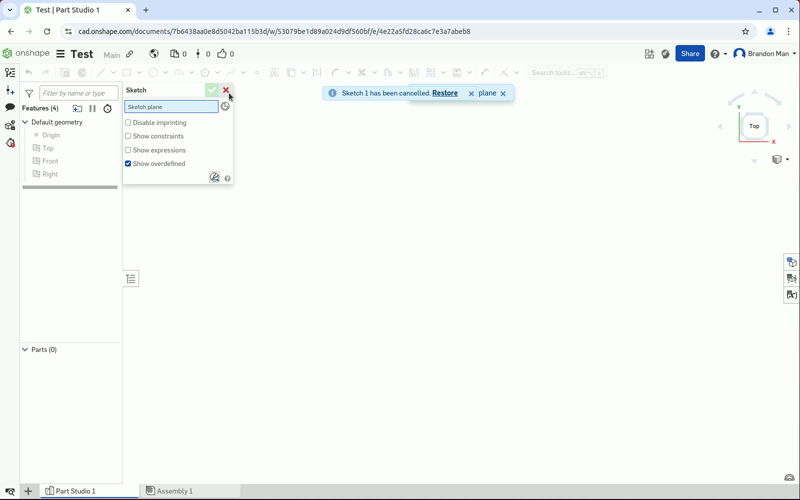
mouse_move(73, 150)
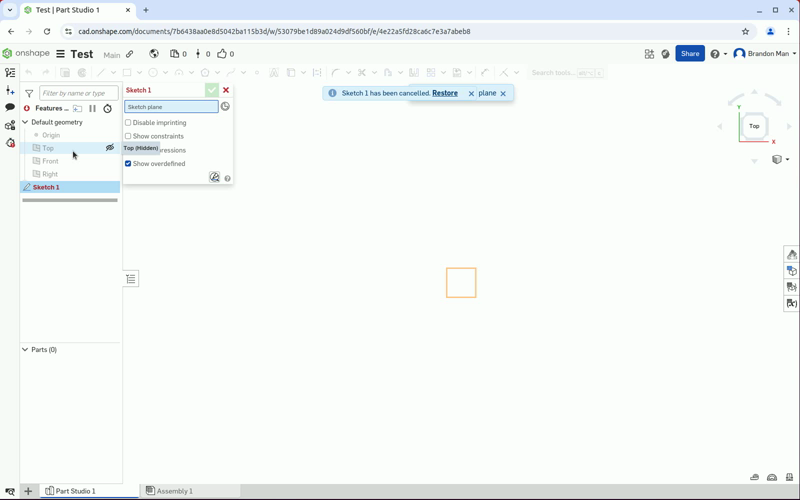
click(73, 150)
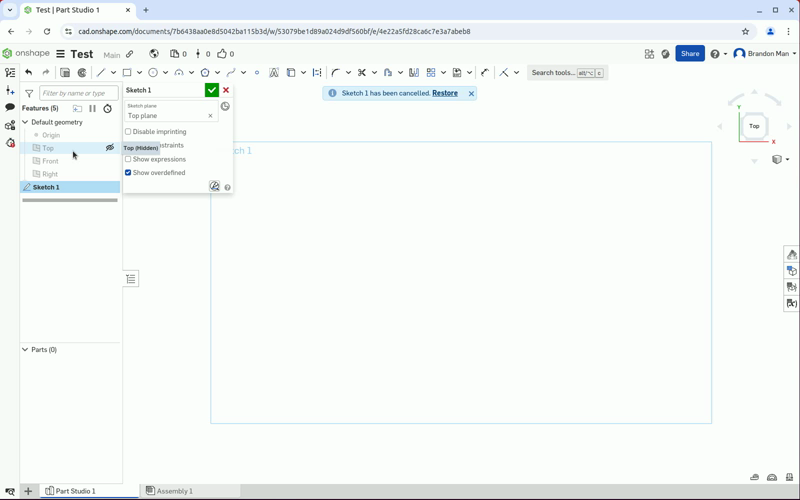
mouse_move(73, 352)
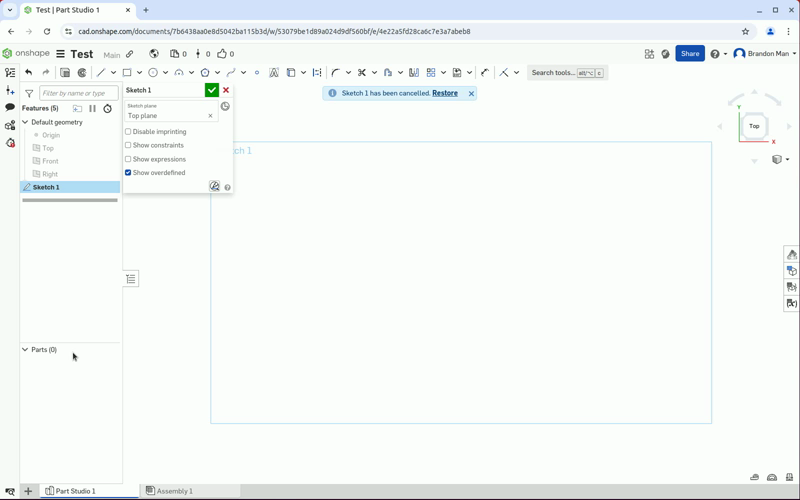
key(y)
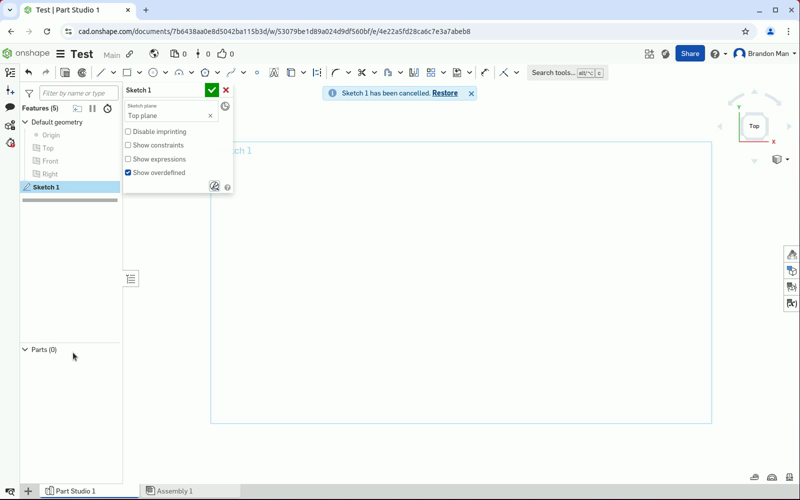
key(c)
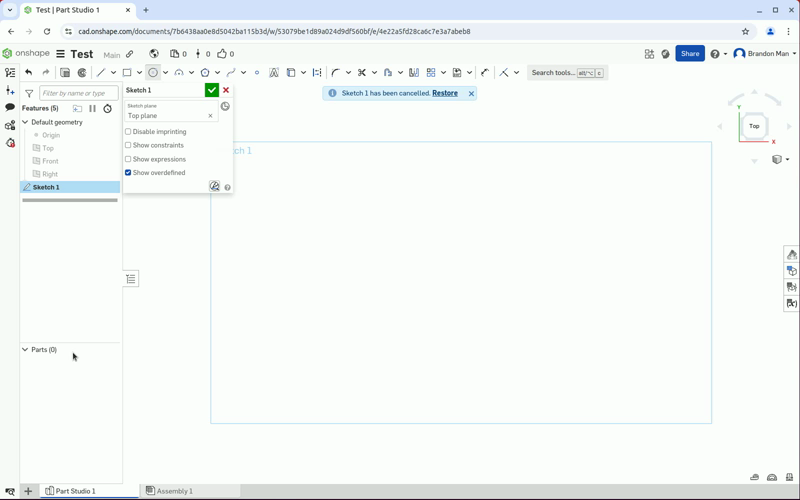
key_down(shift)
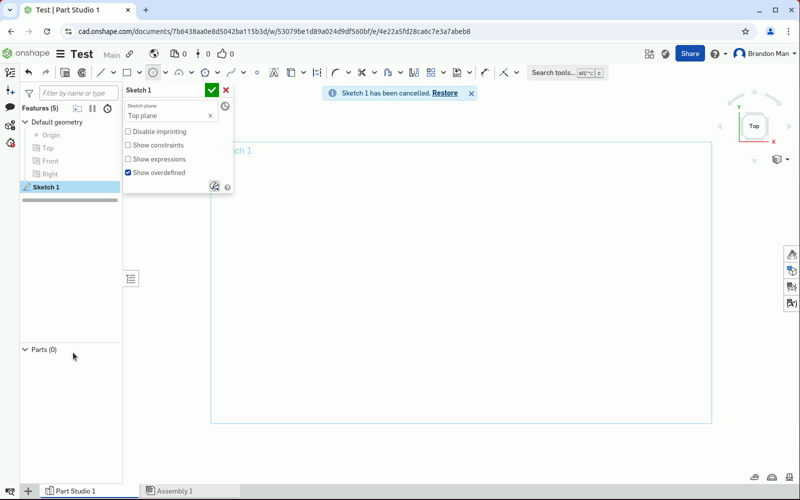
mouse_move(417, 236)
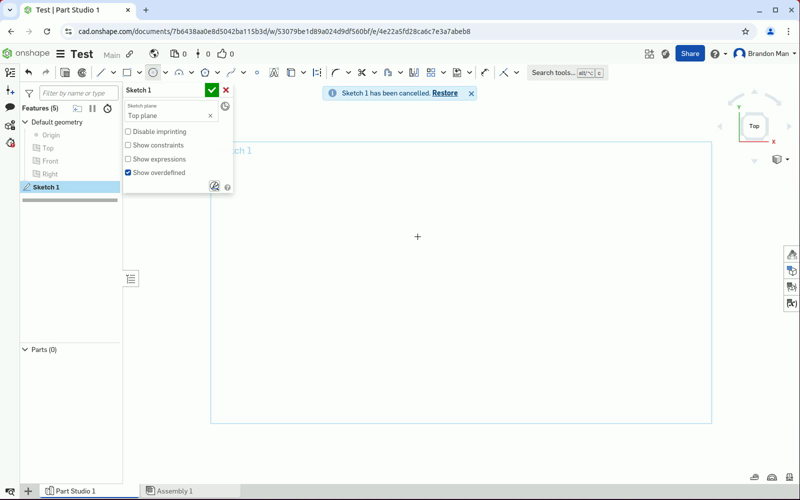
click(417, 236)
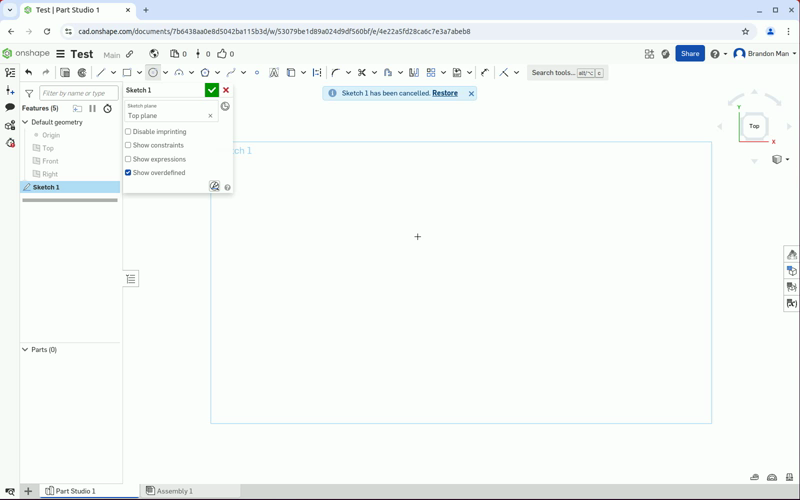
key_up(shift)
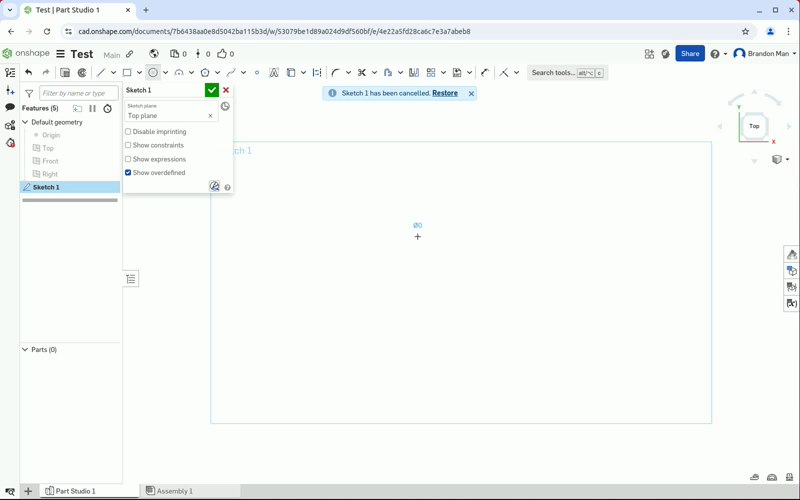
mouse_move(425, 236)
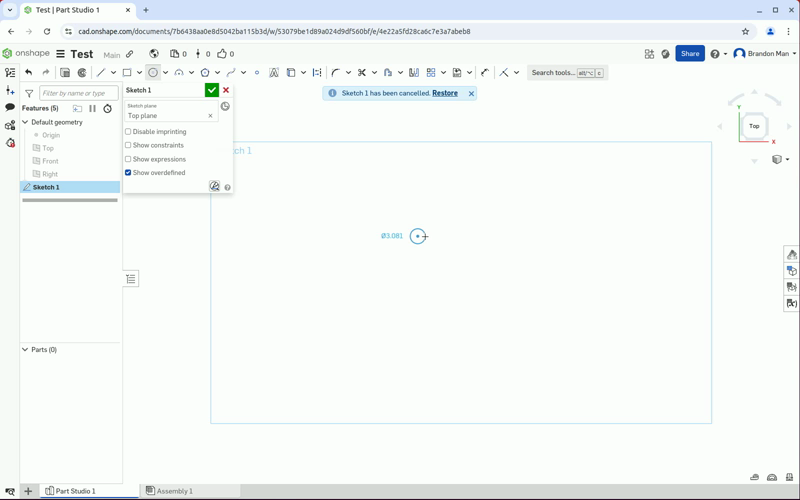
click(425, 236)
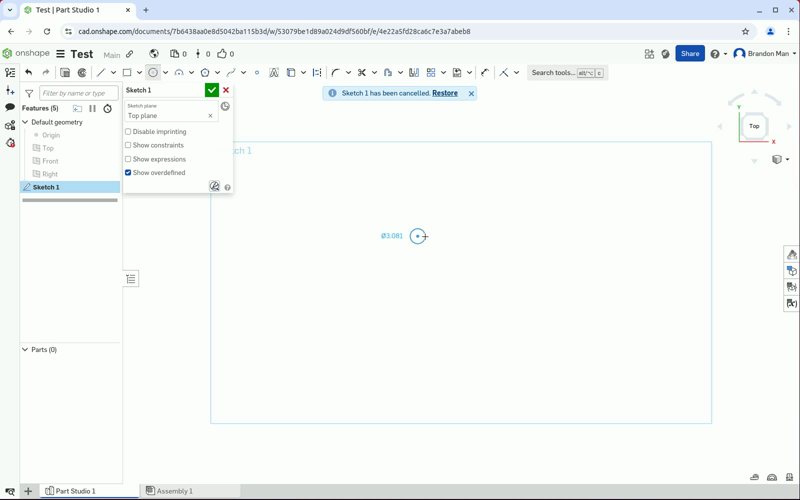
key(esc)
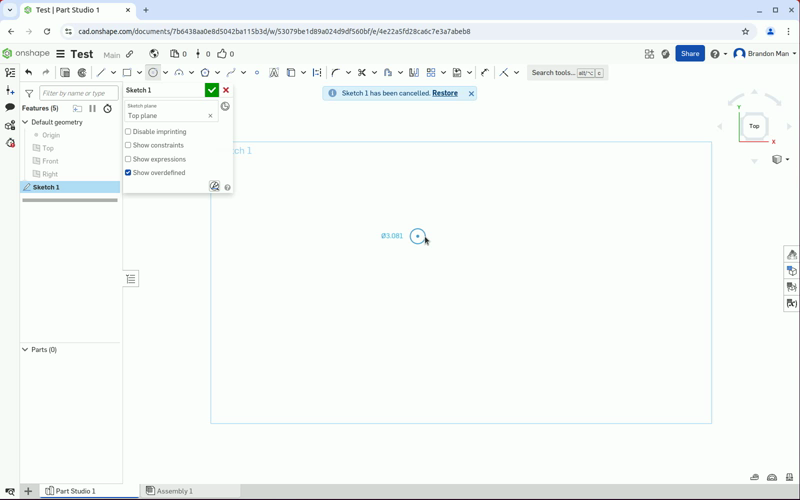
mouse_move(413, 234)
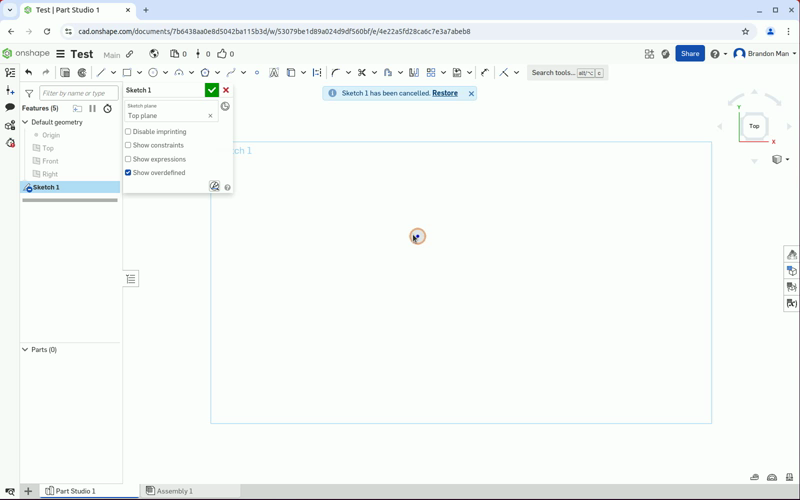
scroll(6)
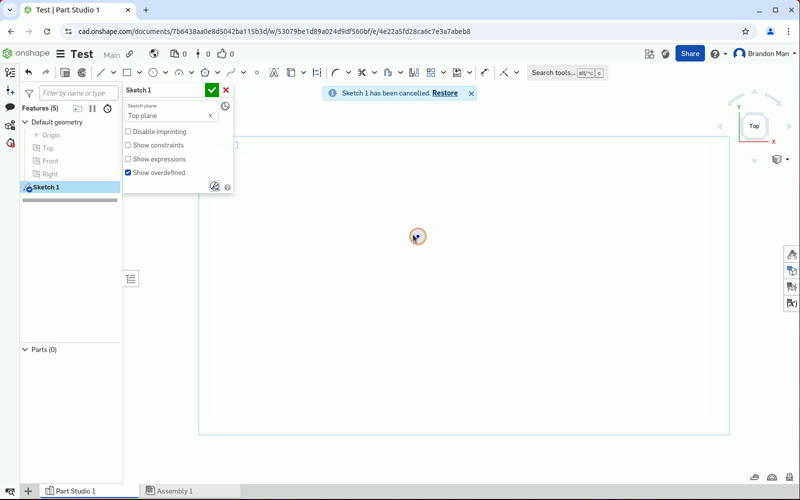
scroll(6)
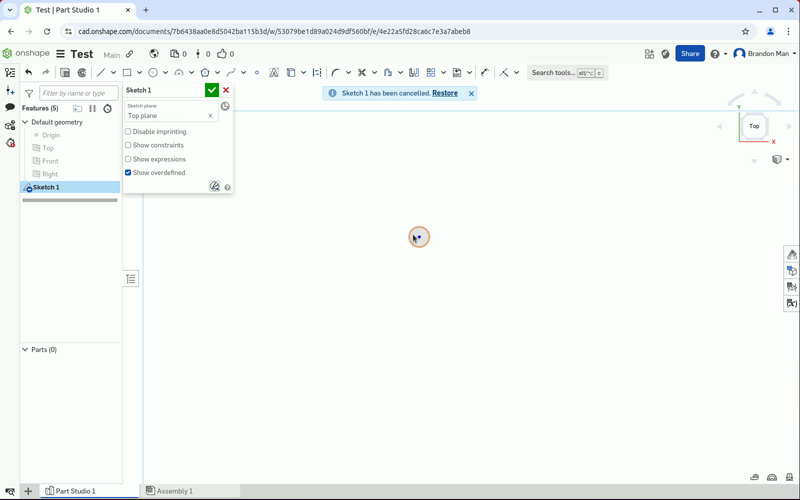
scroll(6)
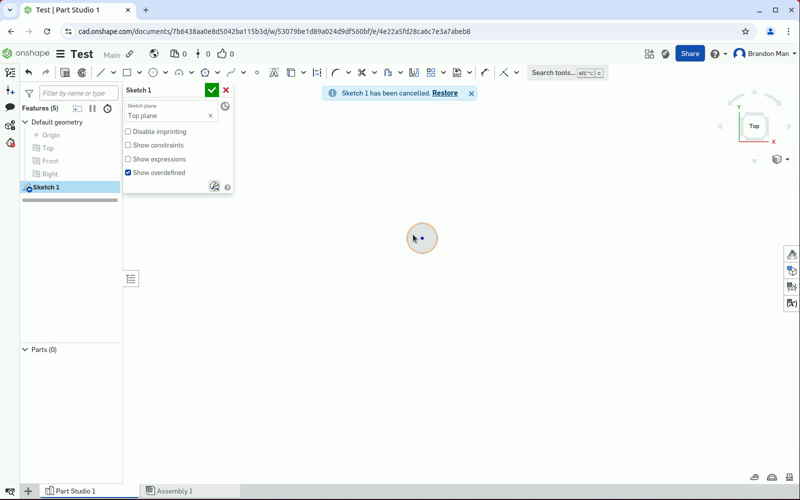
scroll(6)
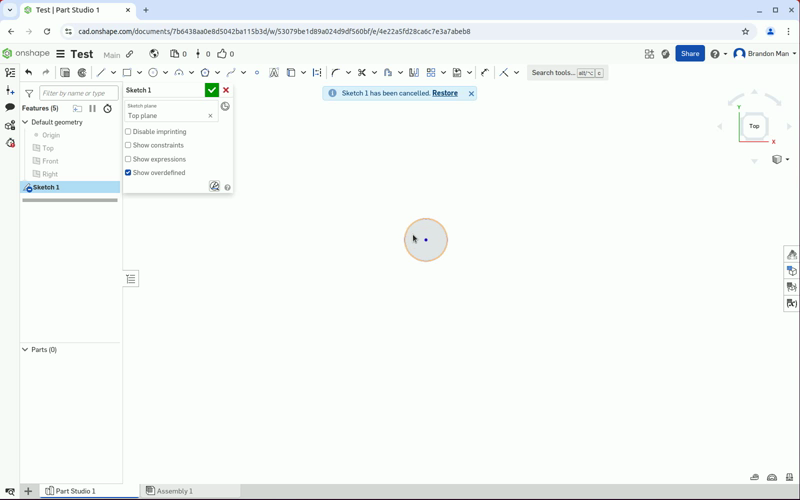
scroll(6)
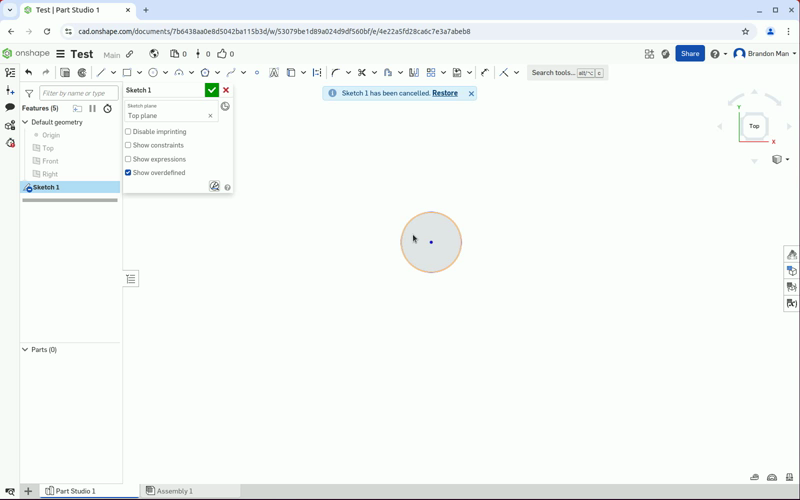
scroll(6)
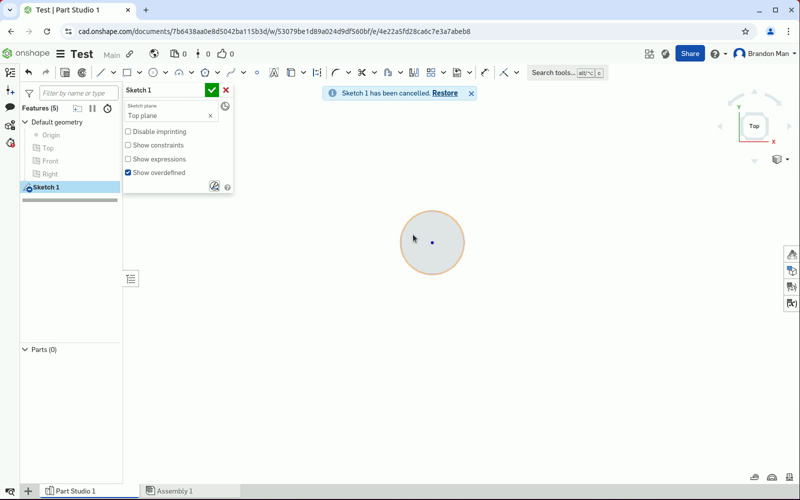
scroll(6)
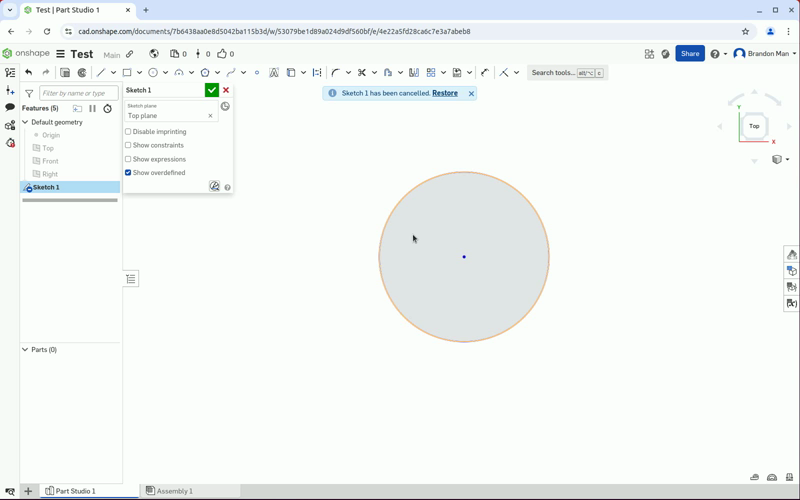
click(413, 234)
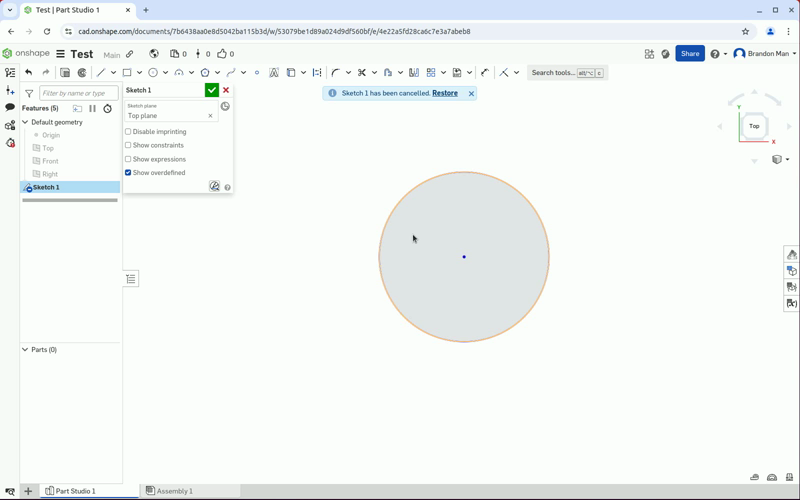
scroll(-6)
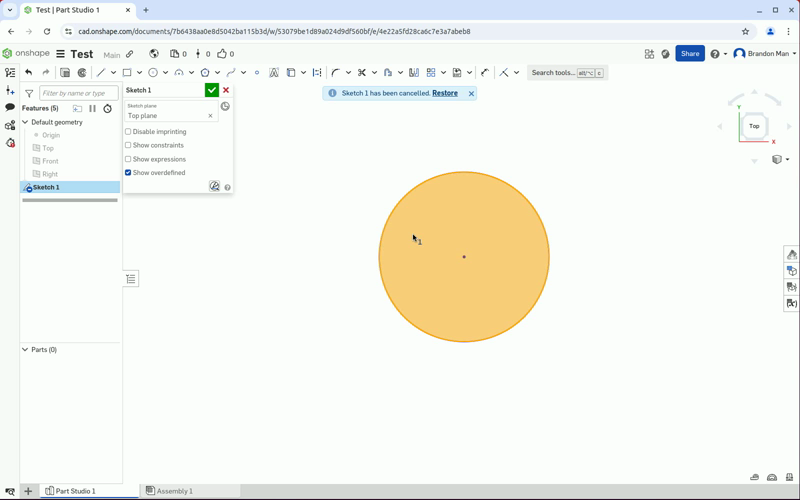
scroll(-6)
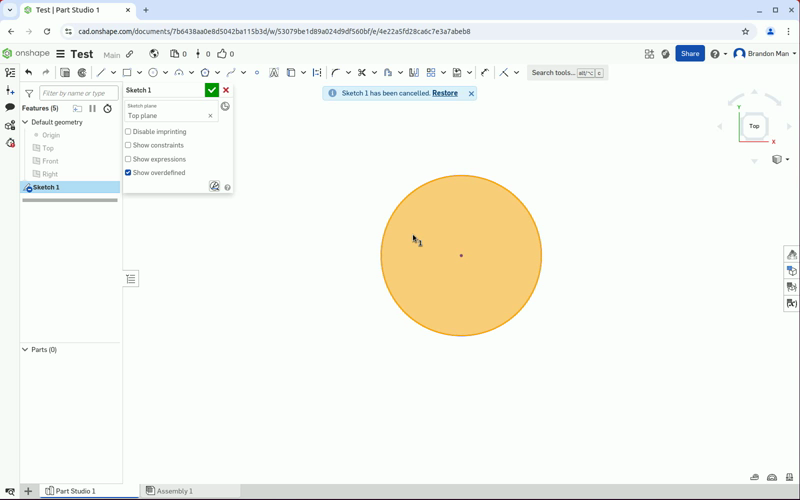
scroll(-6)
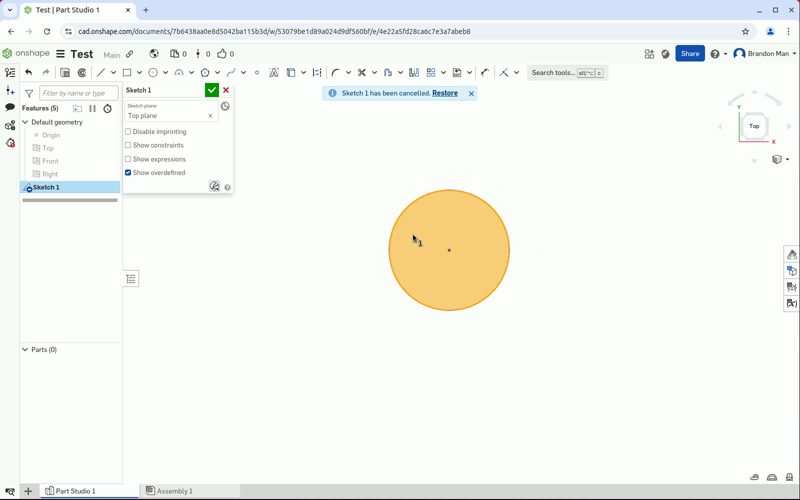
scroll(-6)
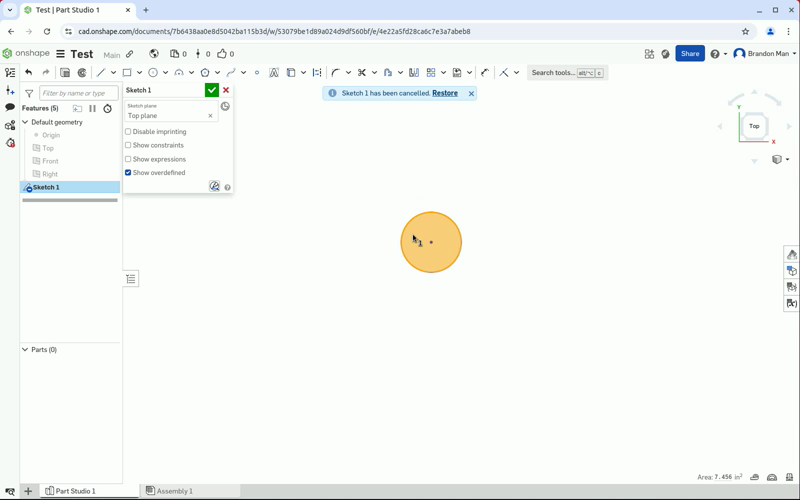
scroll(-6)
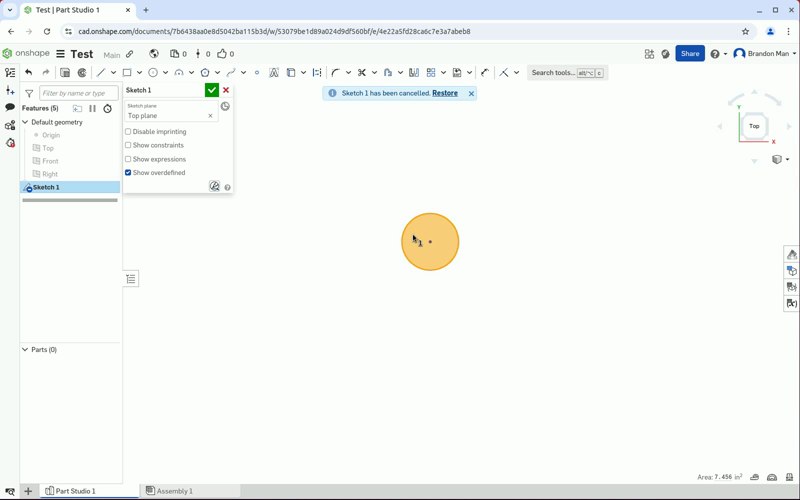
scroll(-6)
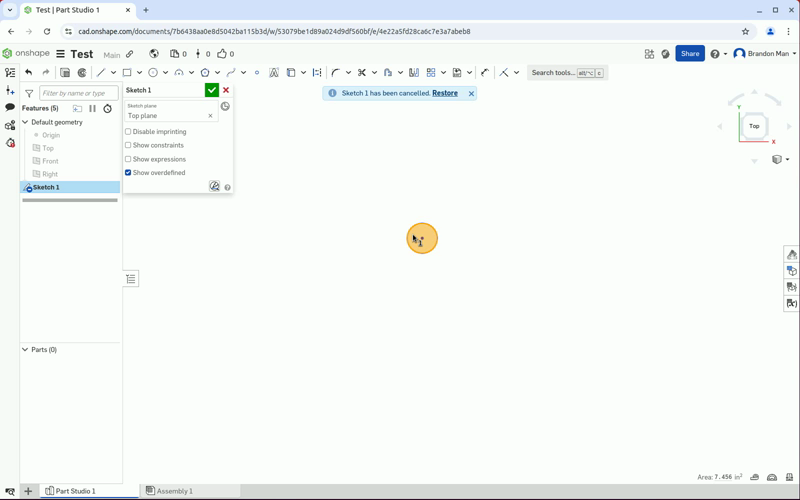
scroll(-6)
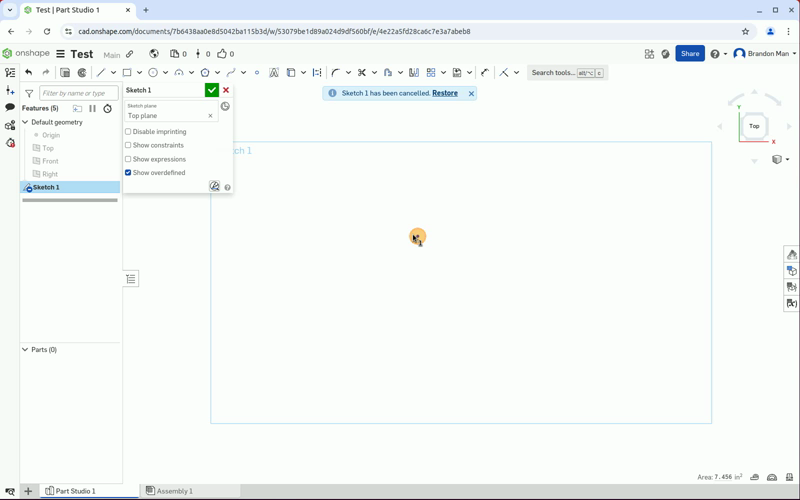
mouse_move(73, 352)
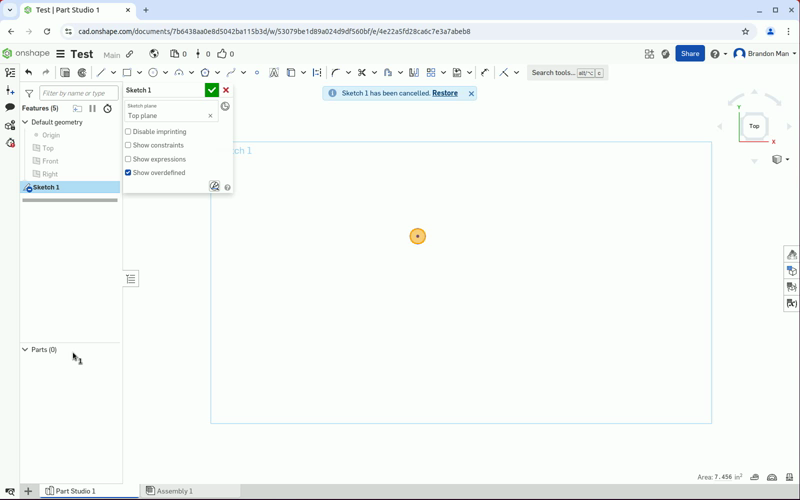
key(shift+y)
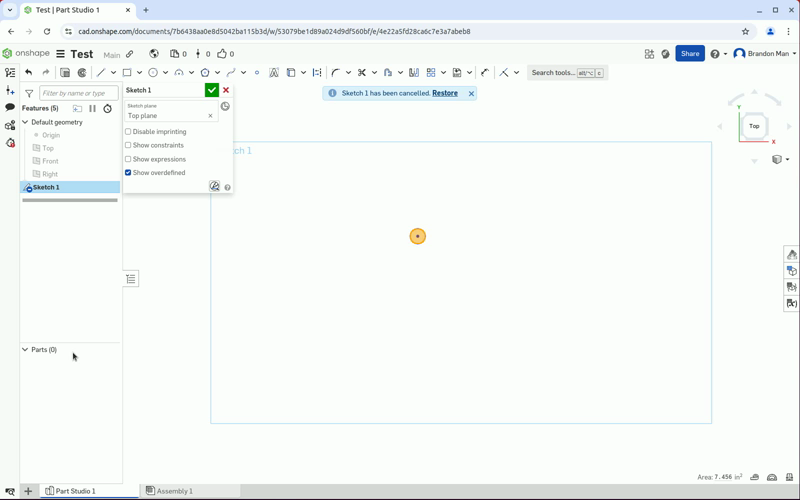
key(shift+e)
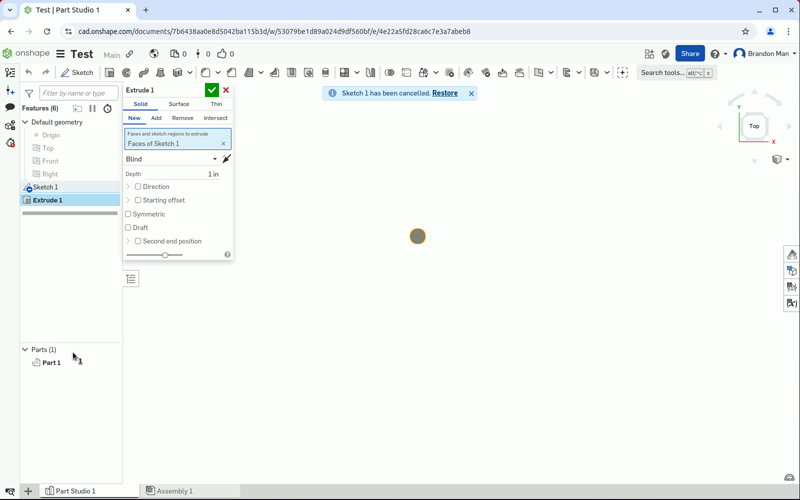
mouse_move(143, 106)
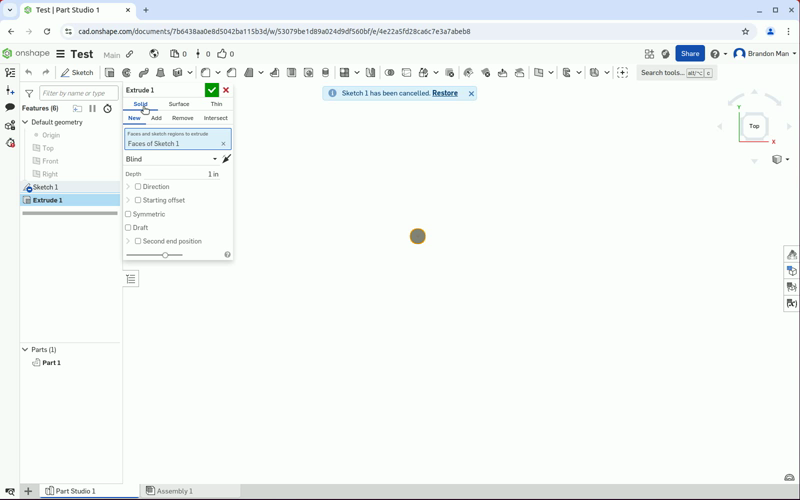
click(143, 106)
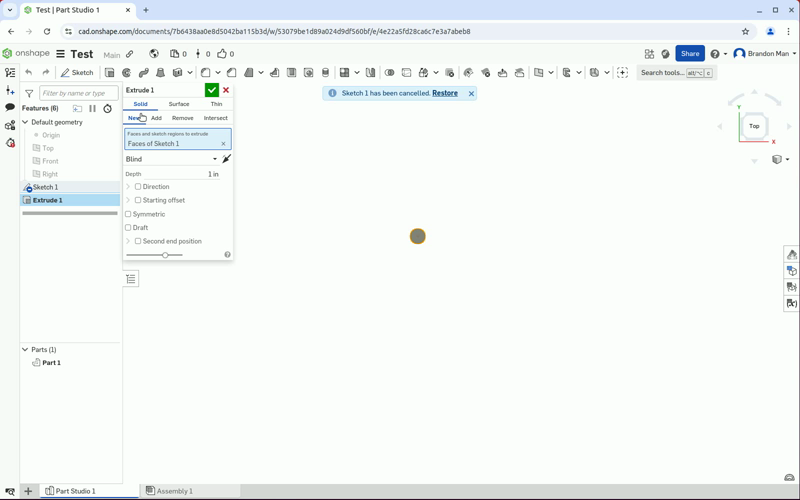
mouse_move(137, 120)
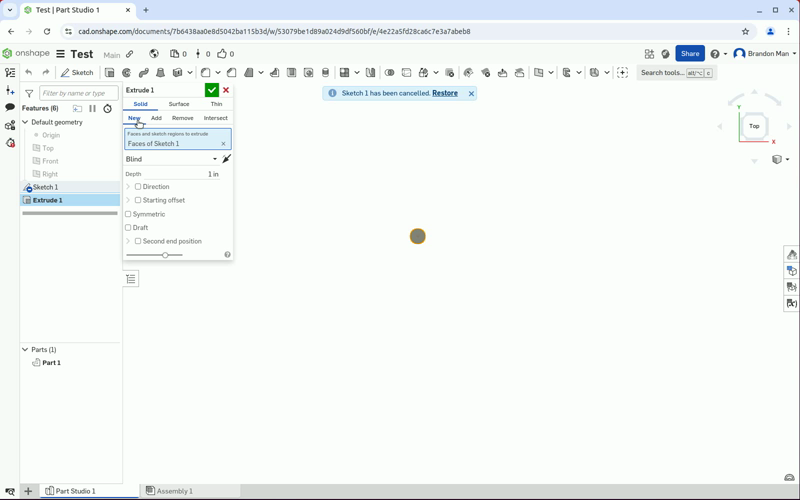
click(137, 120)
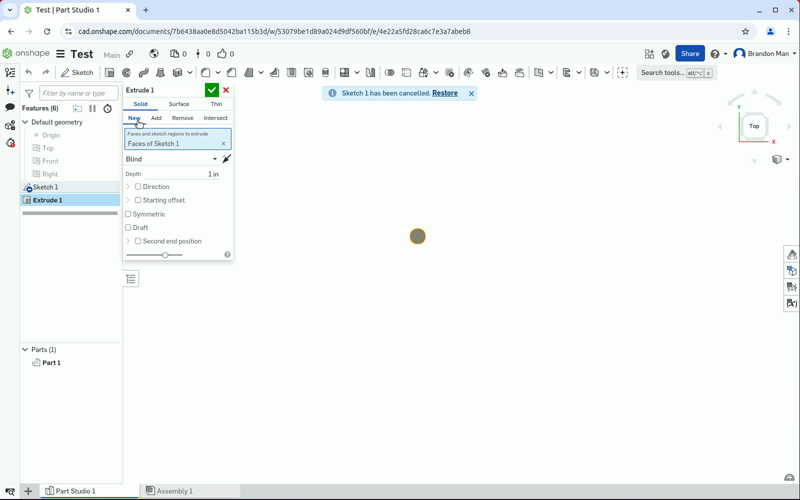
key(tab, 4)
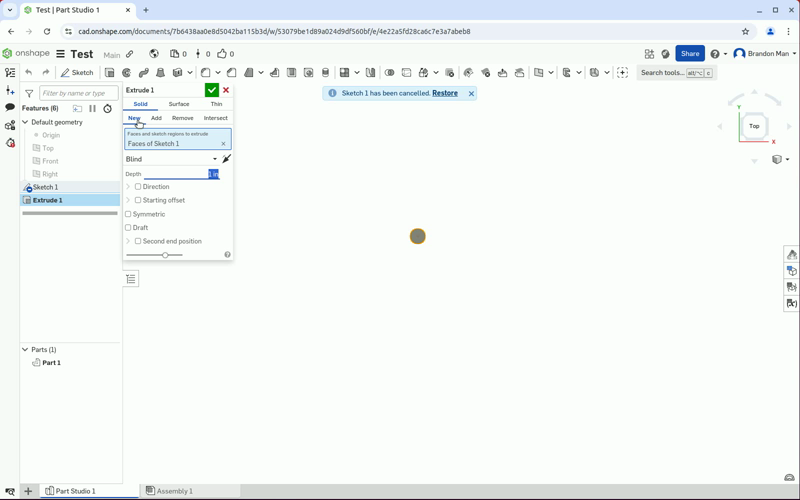
text(2.889)
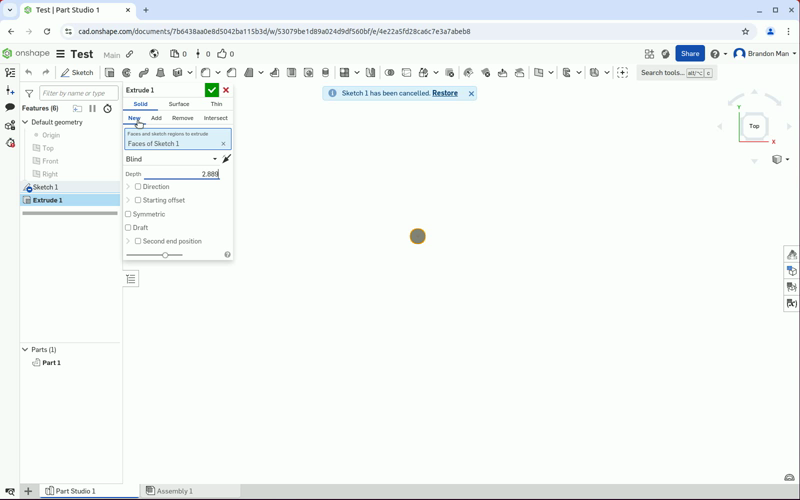
key(enter)
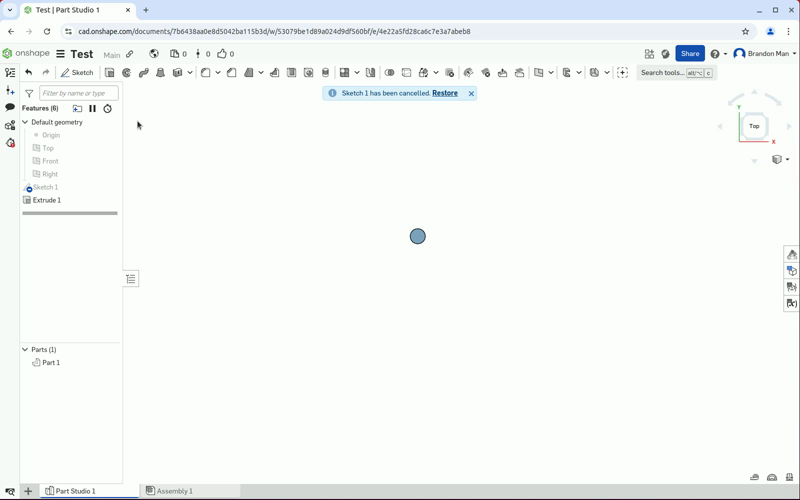
key(shift+h)
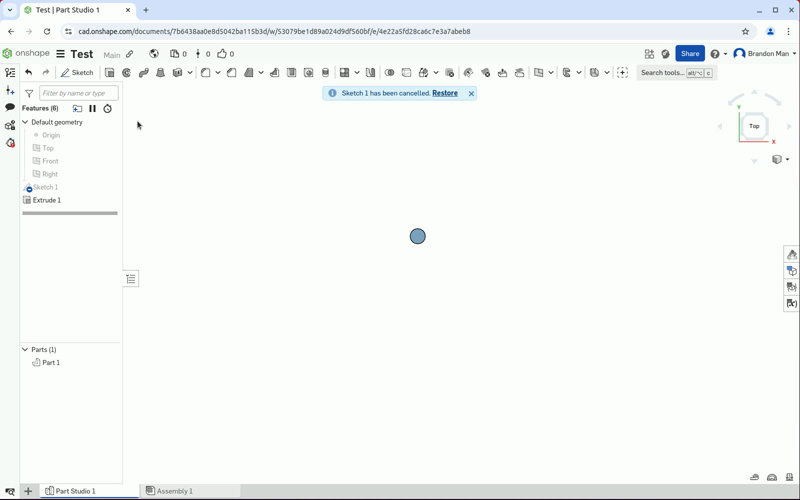
key(shift+h)
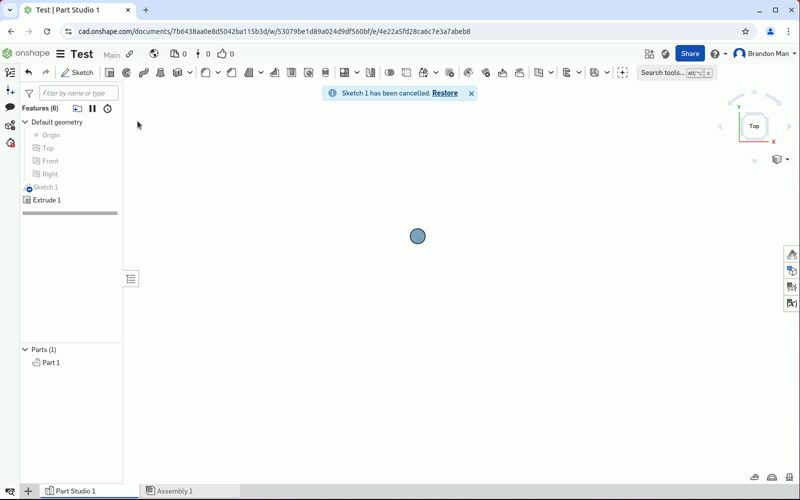
mouse_move(73, 189)
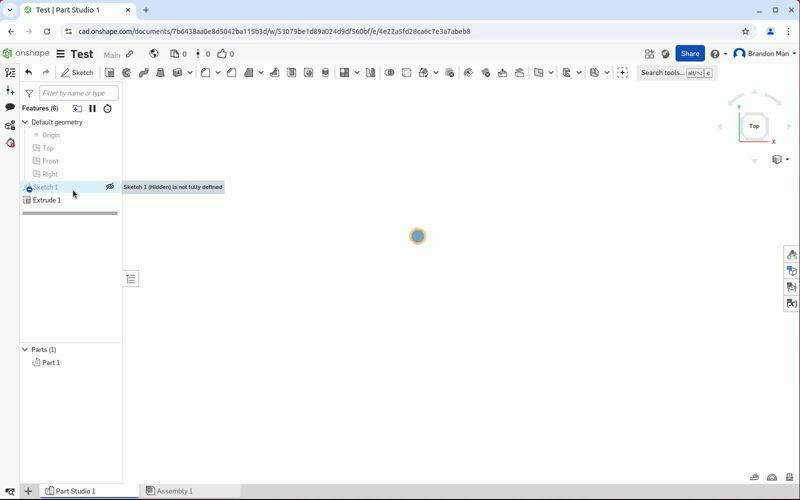
click(73, 189)
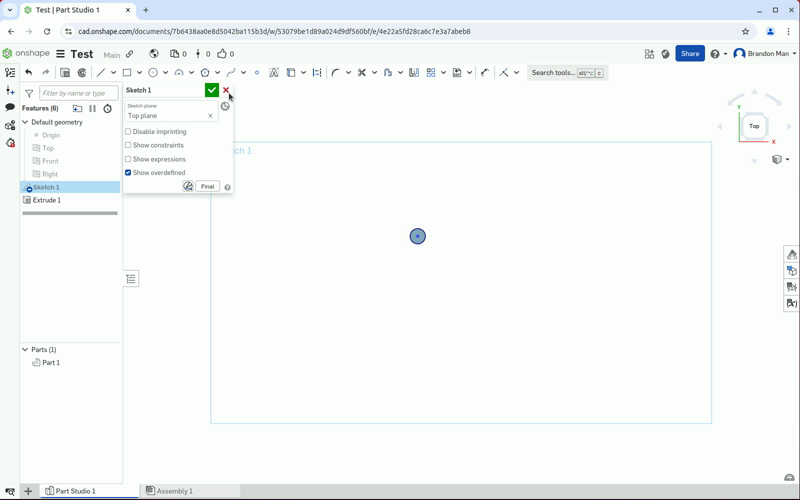
mouse_move(229, 92)
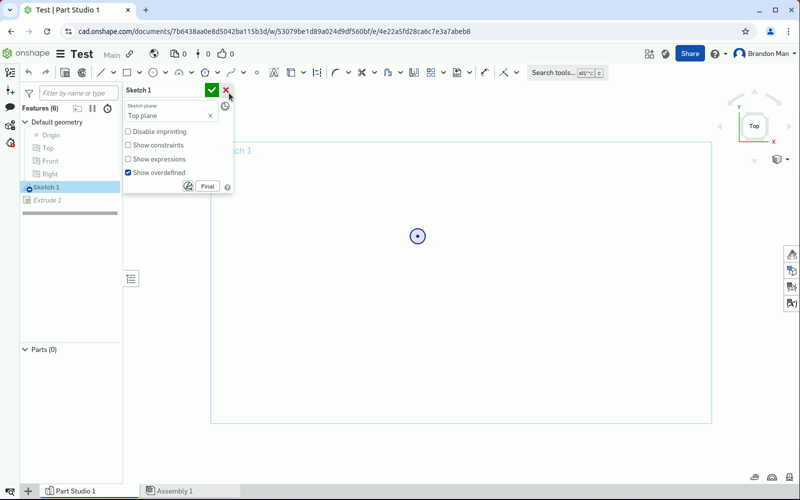
click(229, 92)
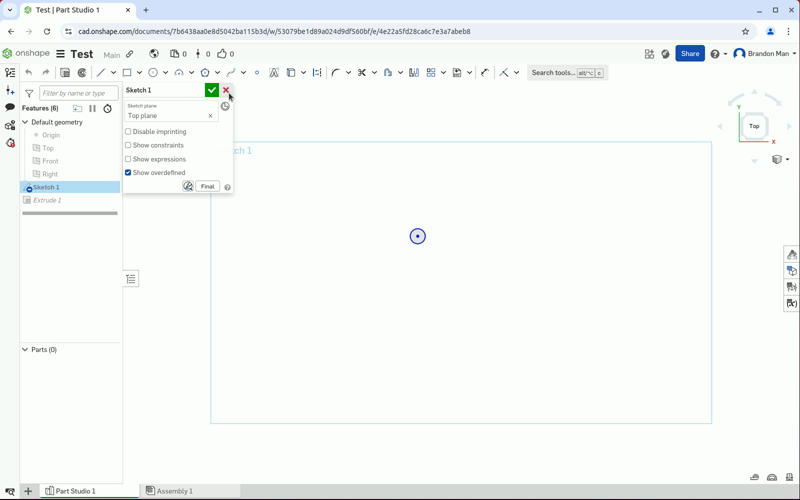
key(shift+s)
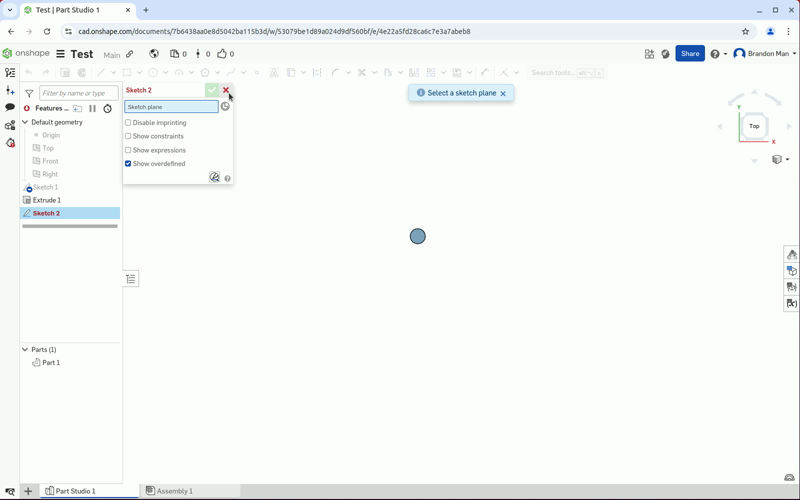
mouse_move(73, 150)
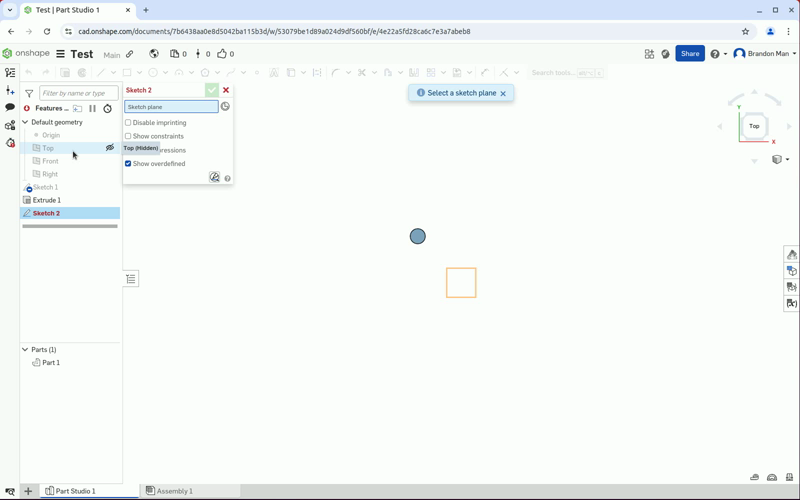
click(73, 150)
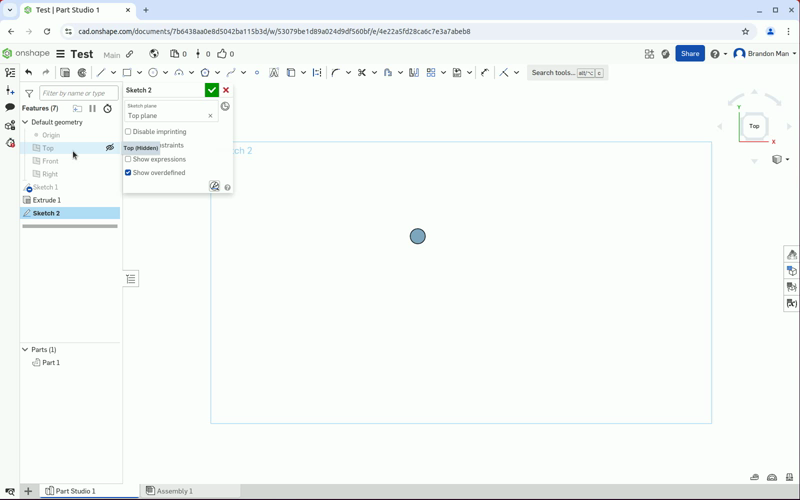
mouse_move(73, 352)
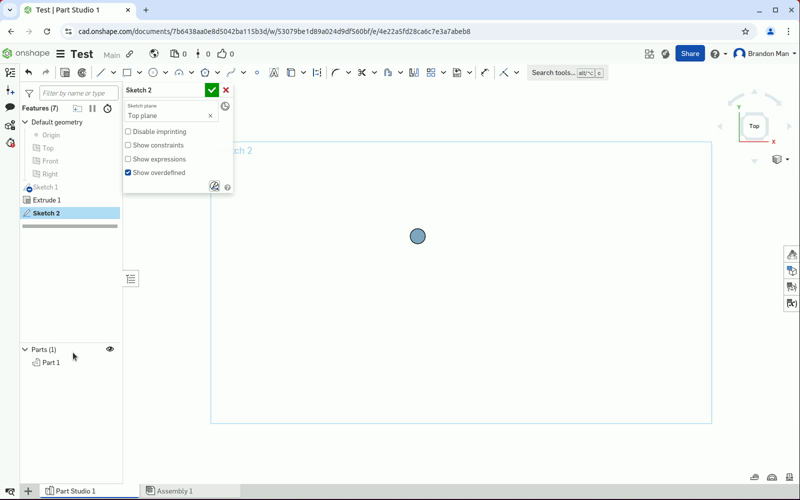
key(y)
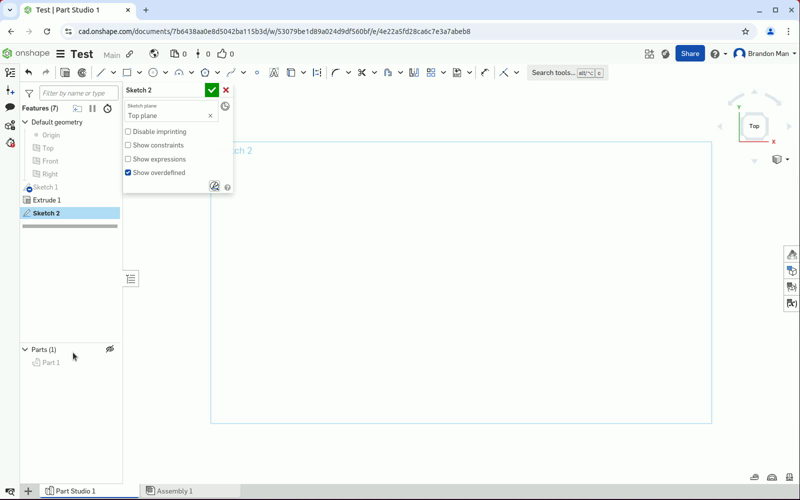
key(c)
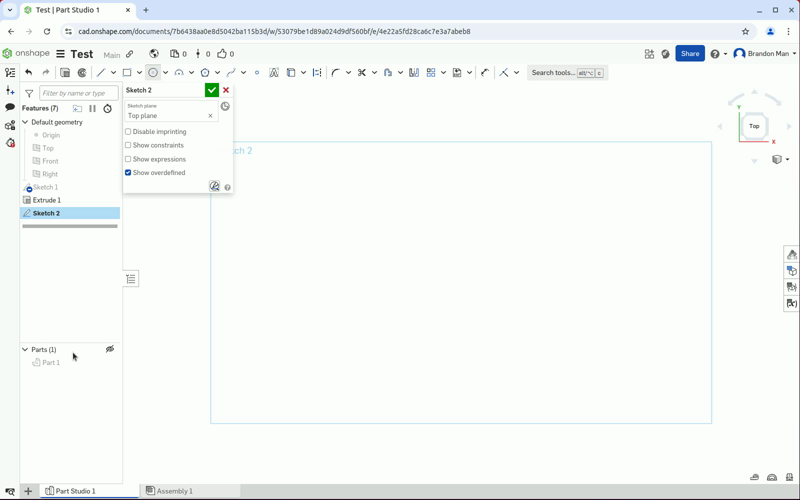
key_down(shift)
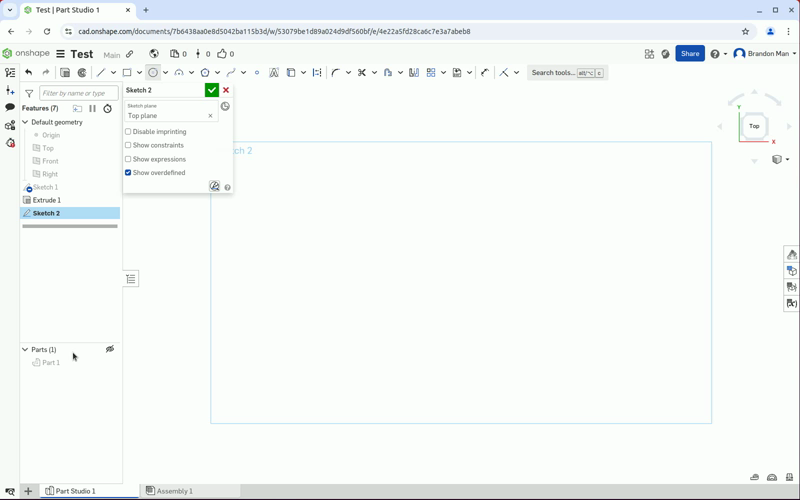
mouse_move(453, 249)
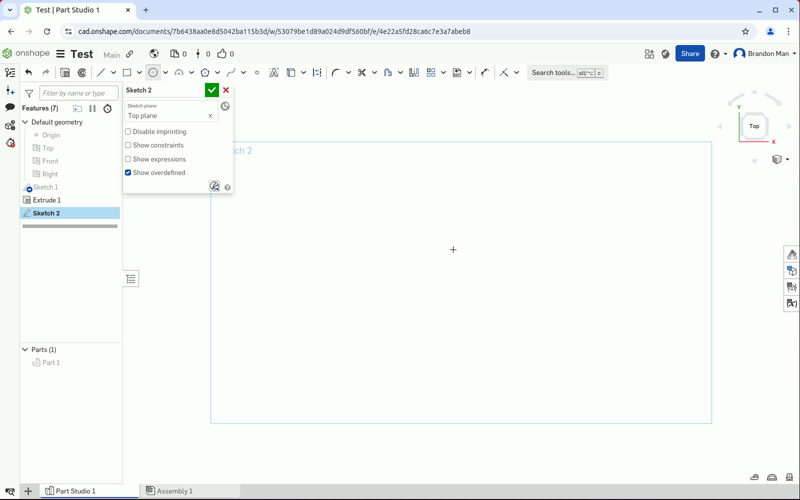
click(453, 249)
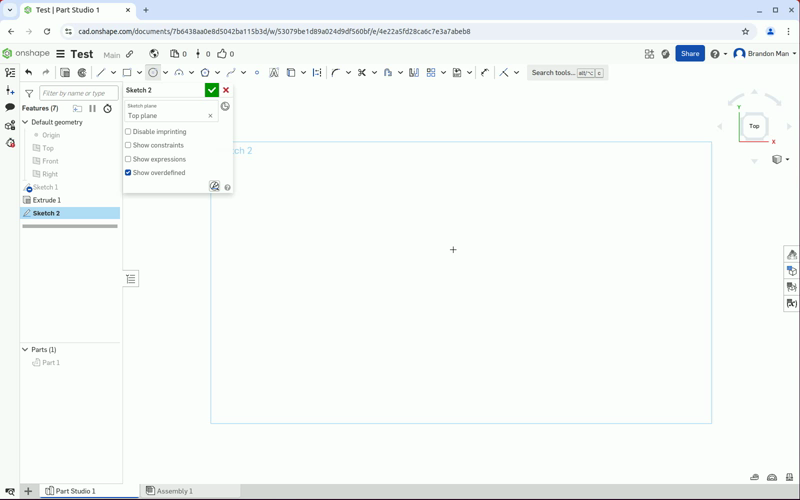
key_up(shift)
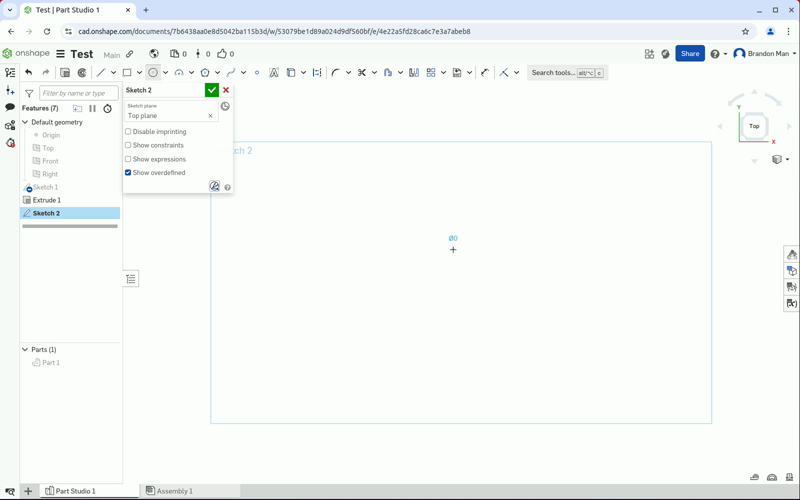
mouse_move(469, 249)
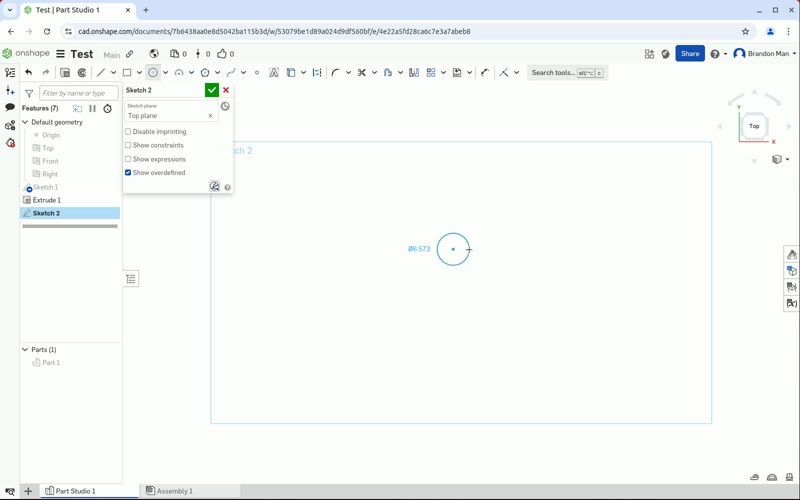
click(469, 249)
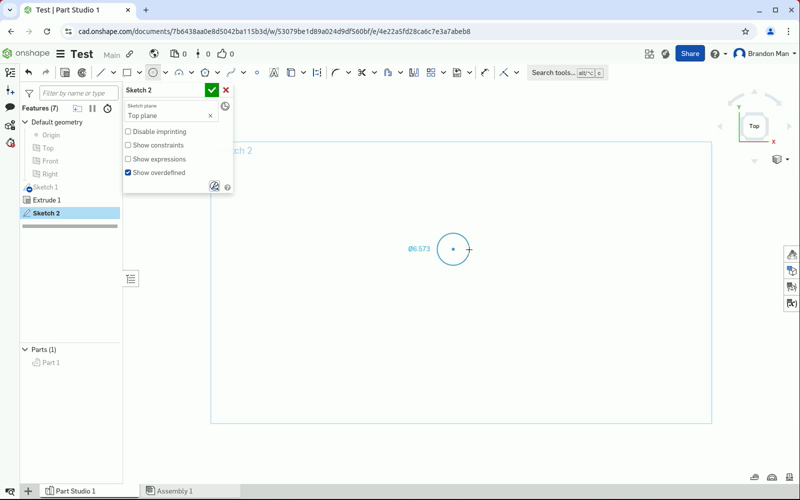
key(esc)
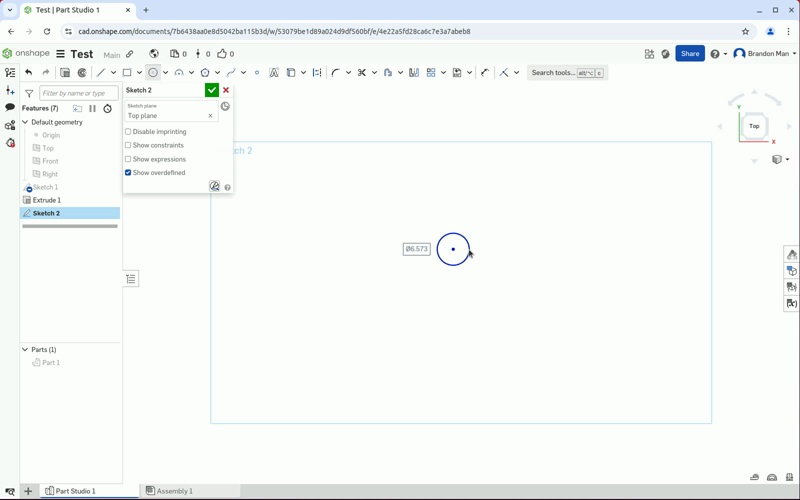
mouse_move(438, 251)
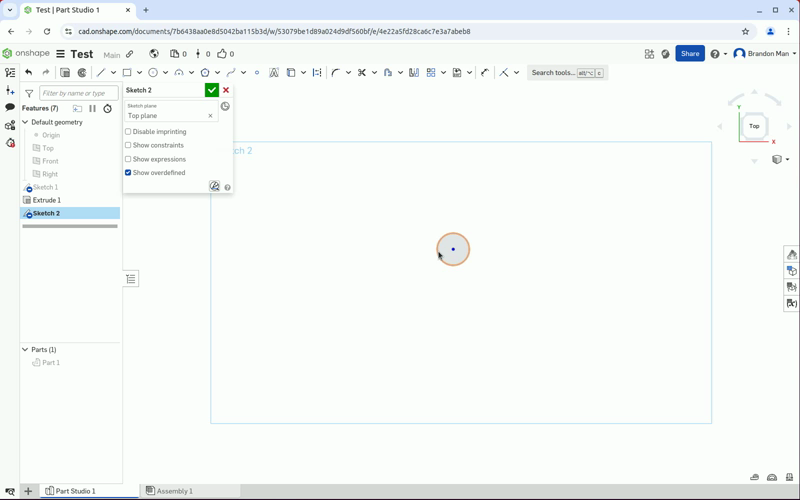
scroll(6)
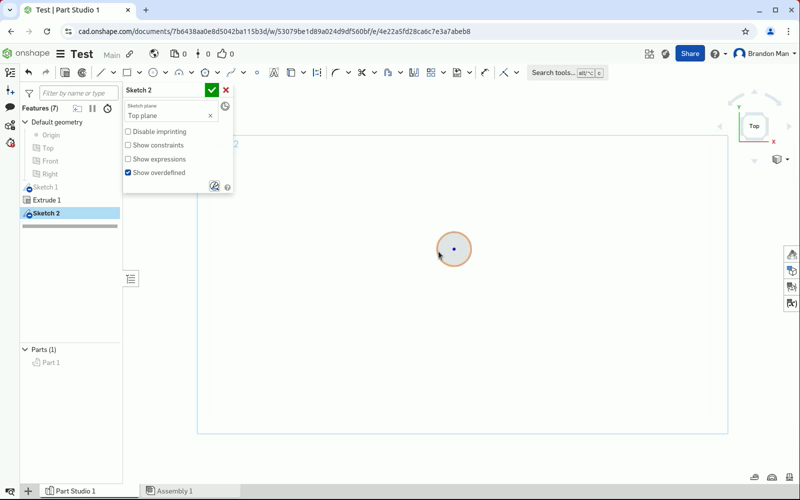
scroll(6)
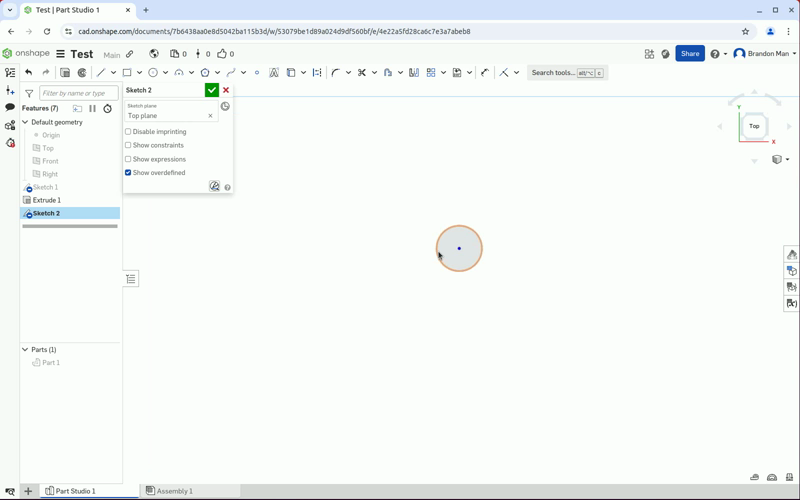
scroll(6)
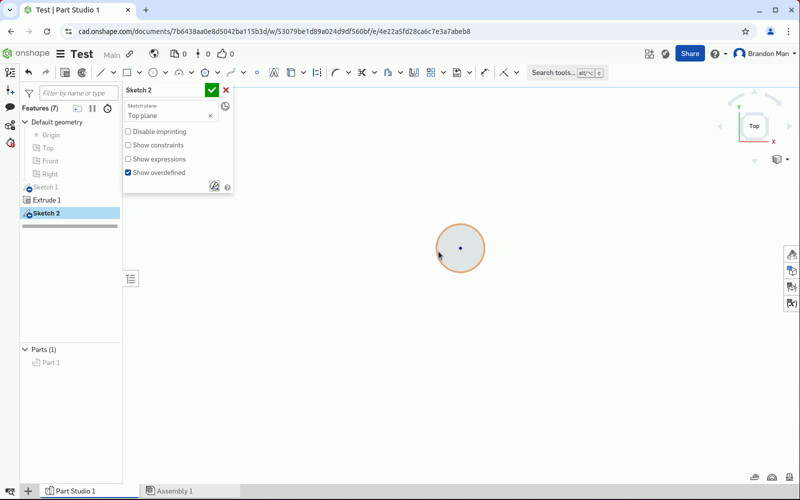
scroll(6)
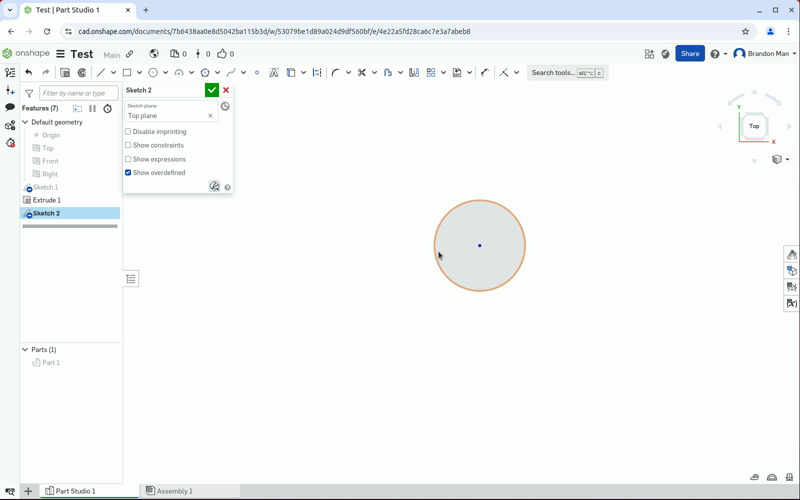
scroll(6)
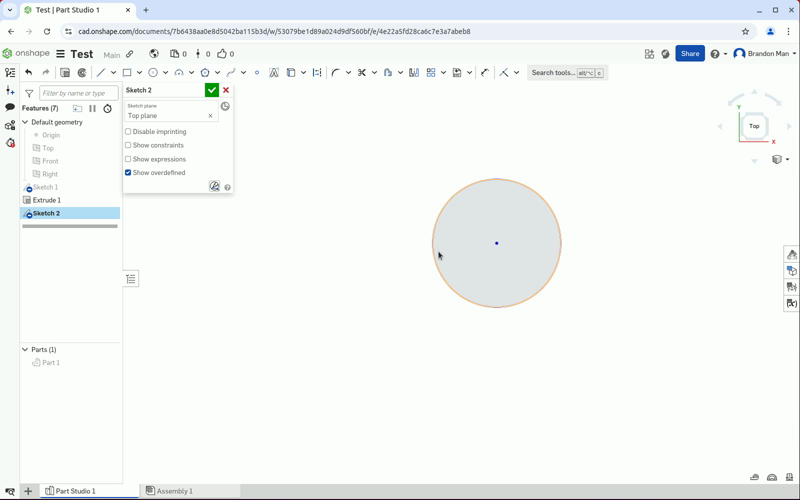
scroll(6)
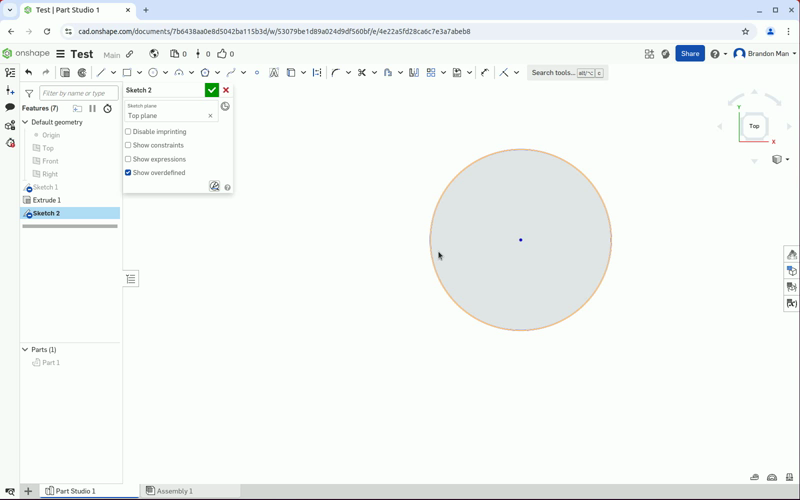
scroll(6)
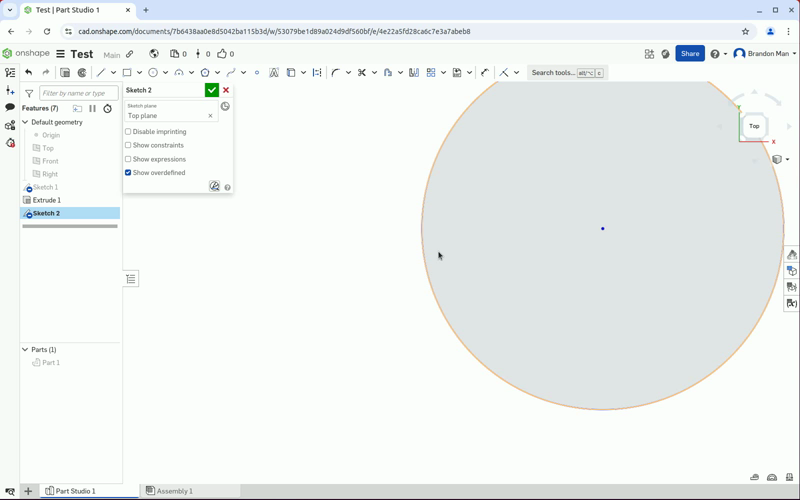
click(438, 251)
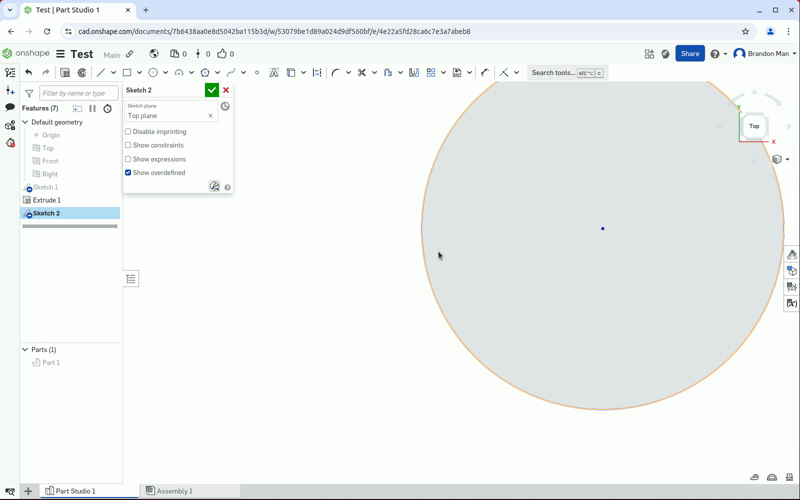
scroll(-6)
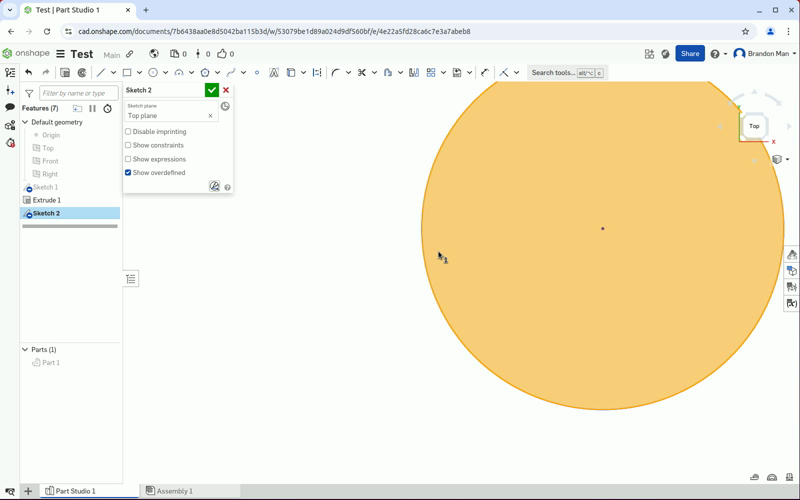
scroll(-6)
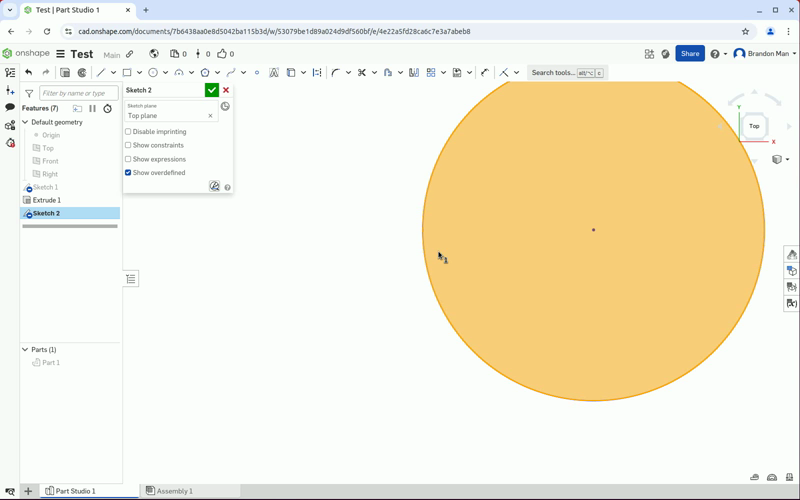
scroll(-6)
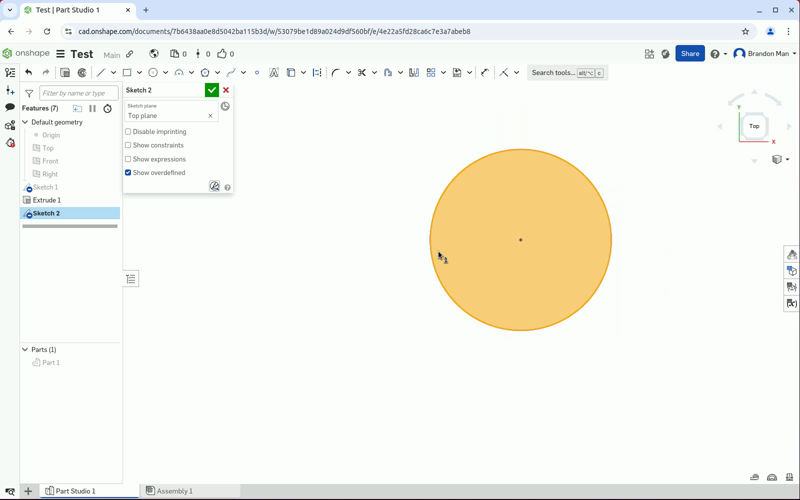
scroll(-6)
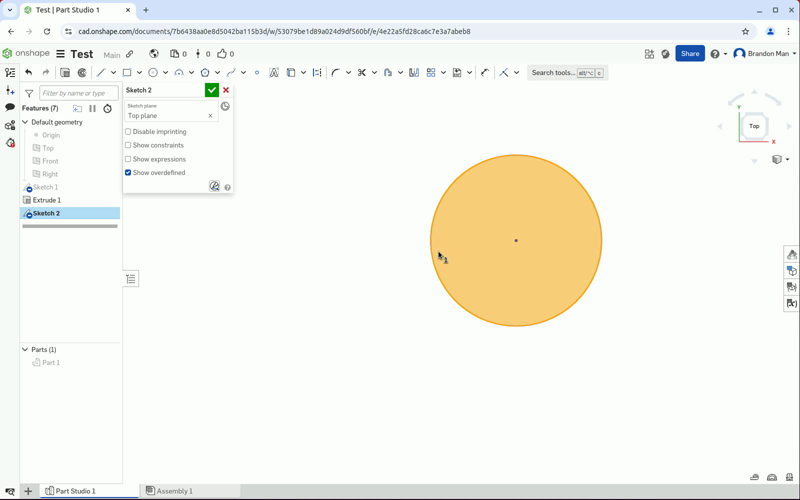
scroll(-6)
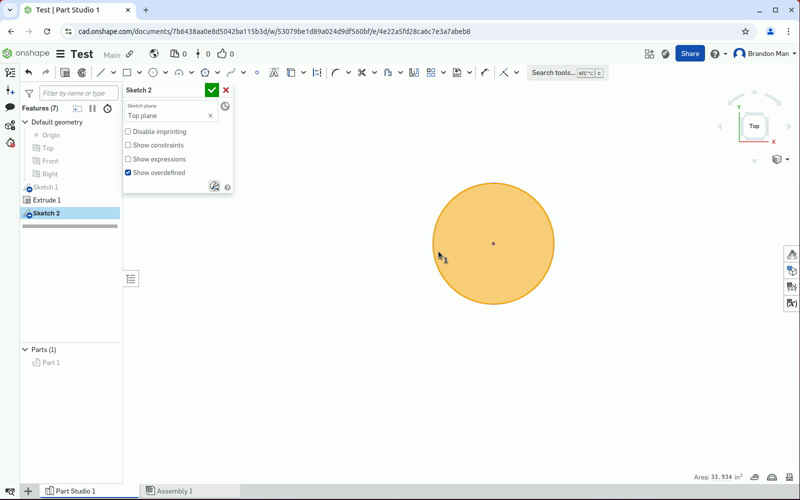
scroll(-6)
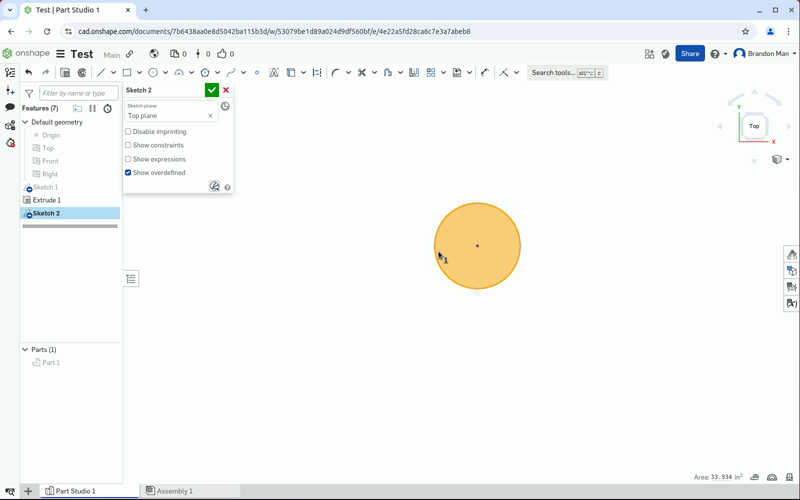
scroll(-6)
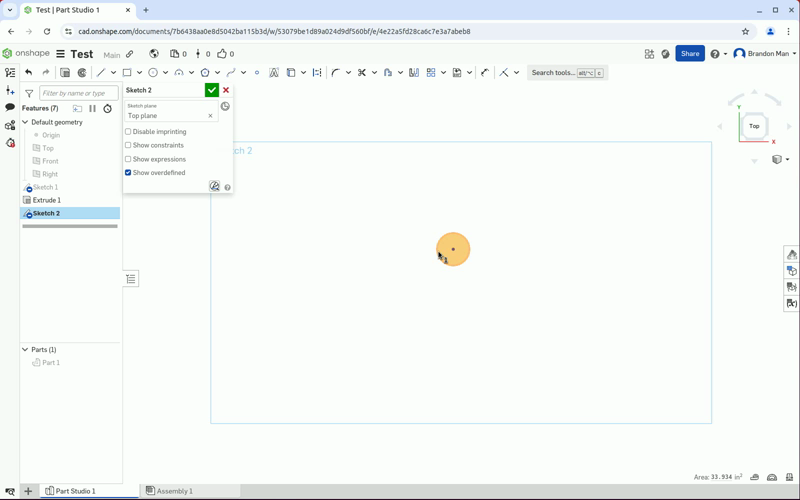
mouse_move(73, 352)
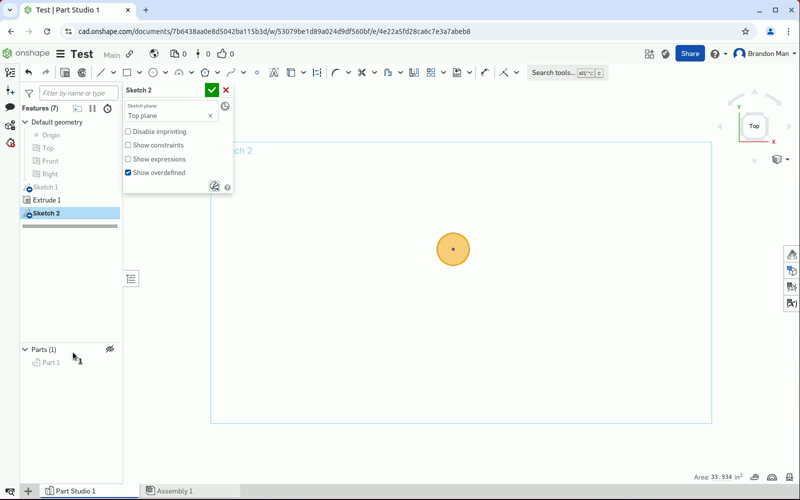
key(shift+y)
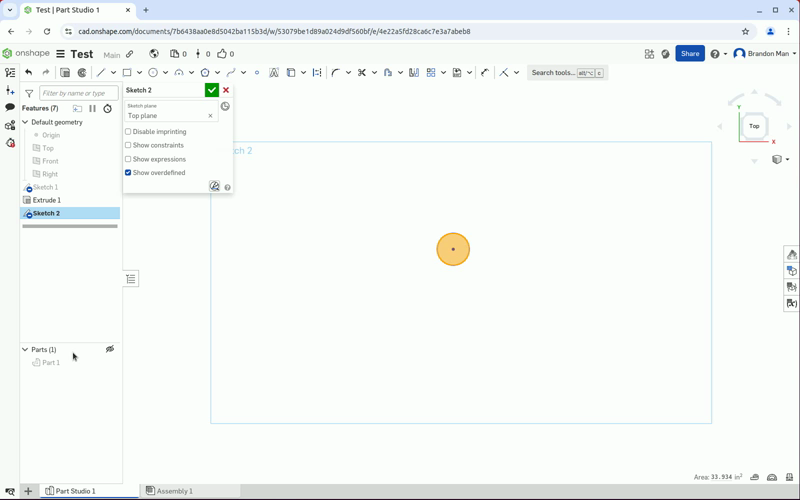
key(shift+e)
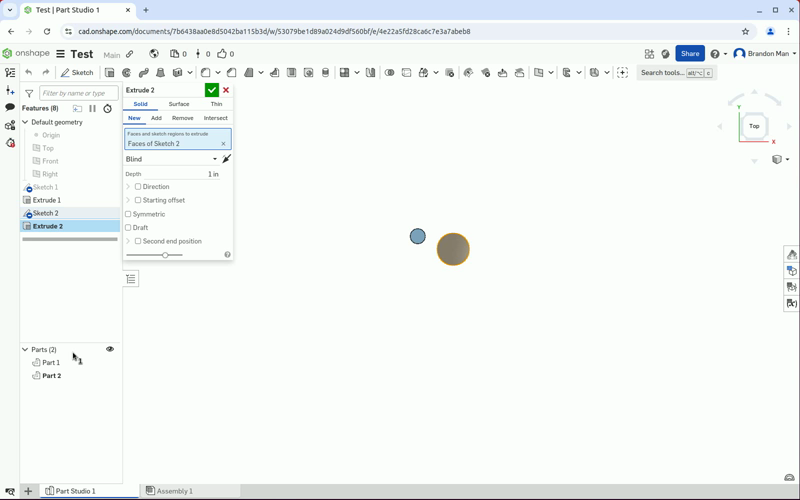
mouse_move(143, 106)
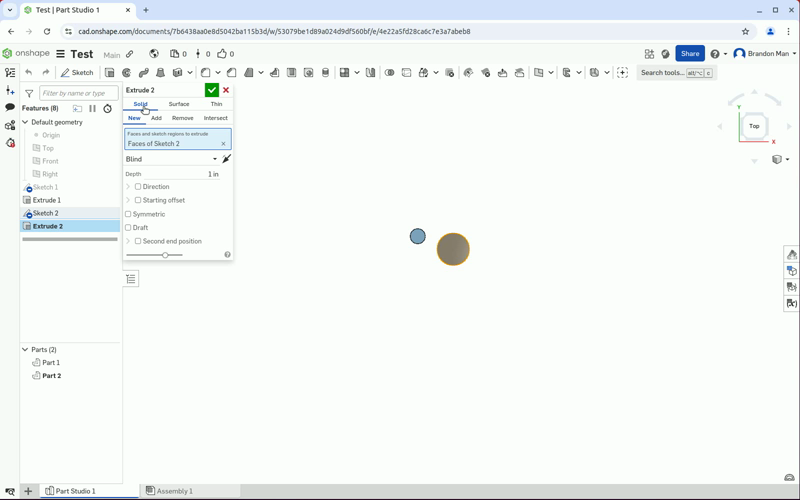
click(143, 106)
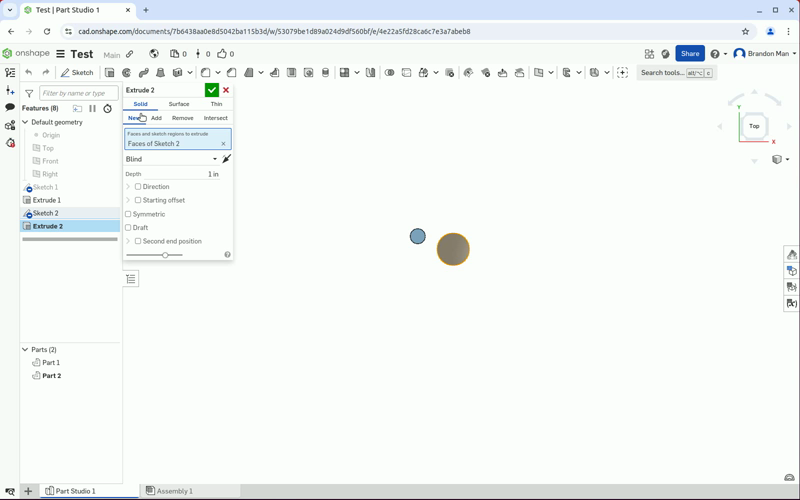
mouse_move(137, 120)
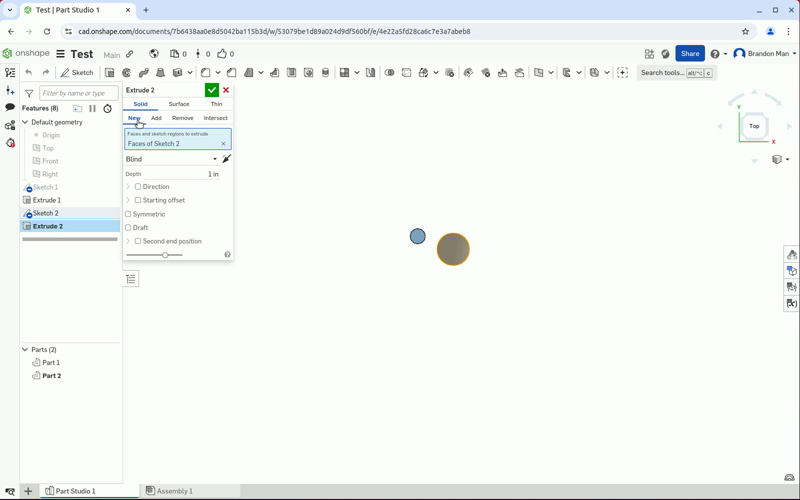
click(137, 120)
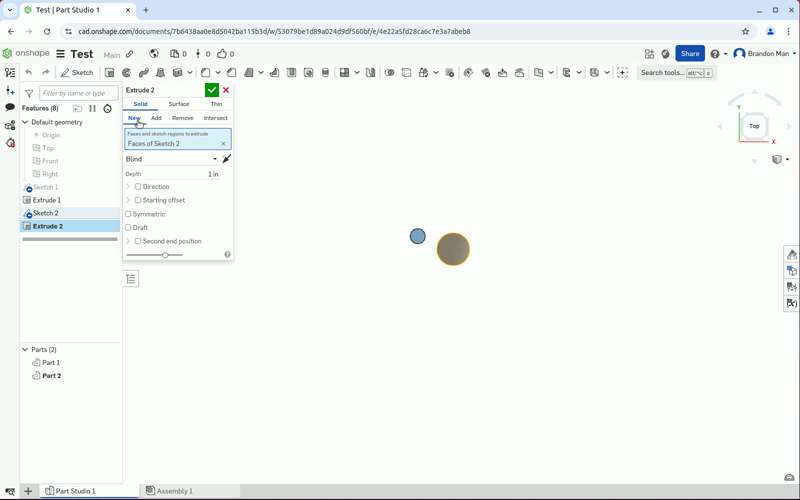
key(tab, 4)
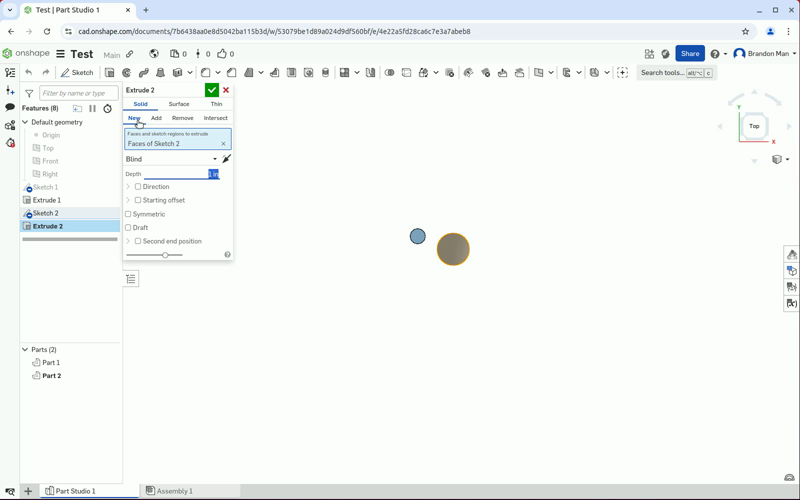
text(2.889)
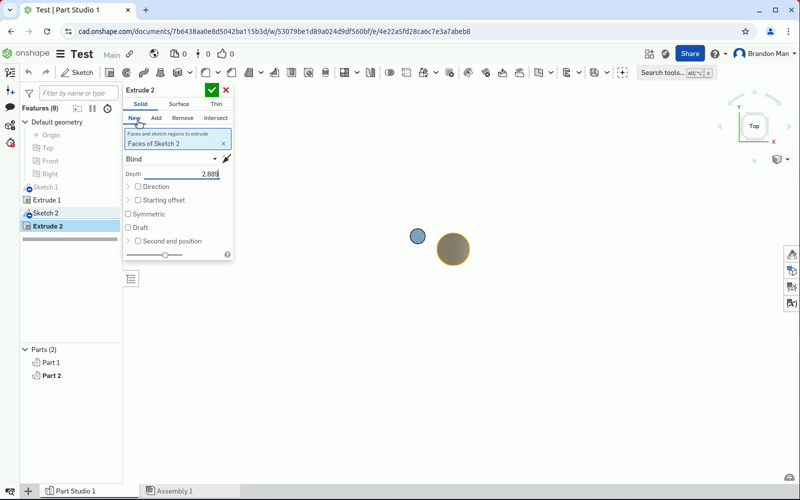
key(enter)
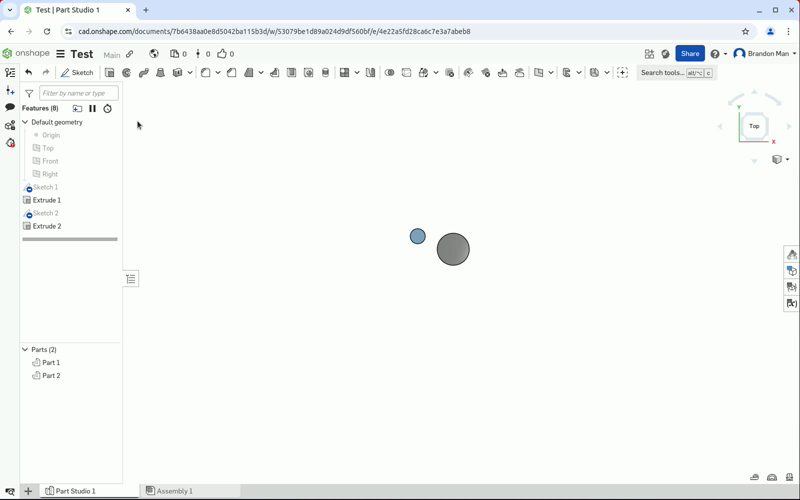
key(shift+h)
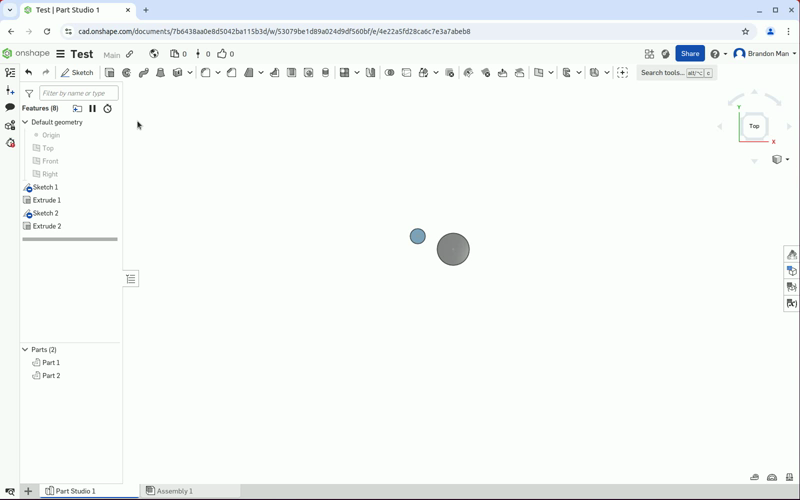
key(shift+h)
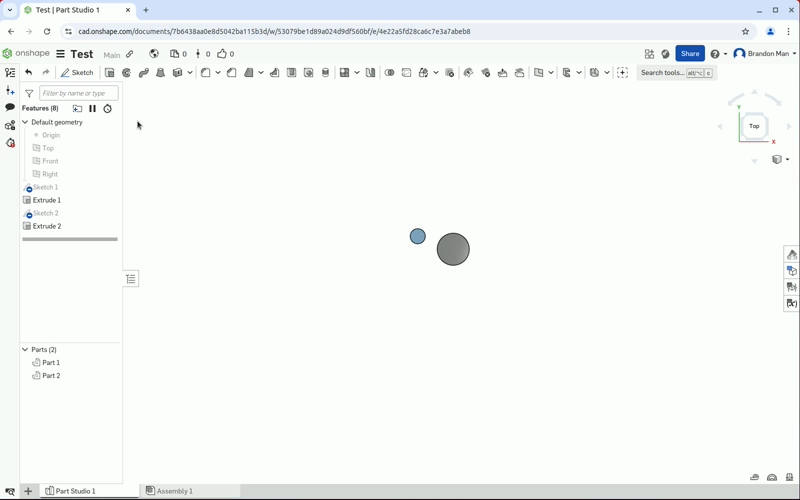
mouse_move(73, 189)
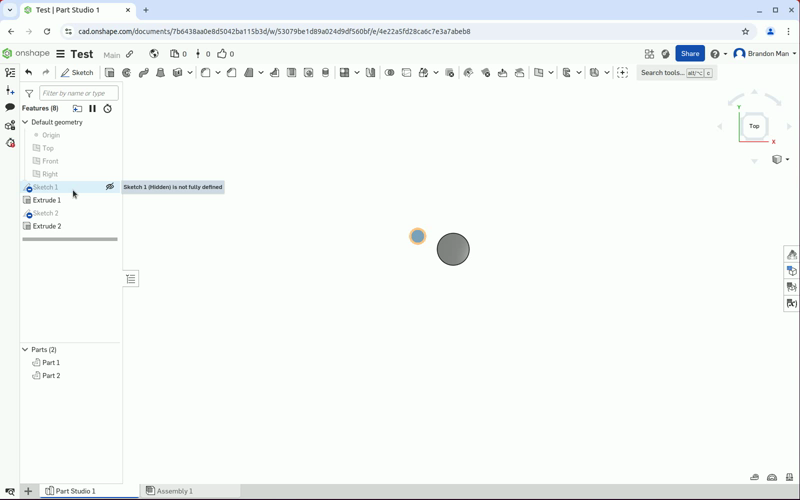
click(73, 189)
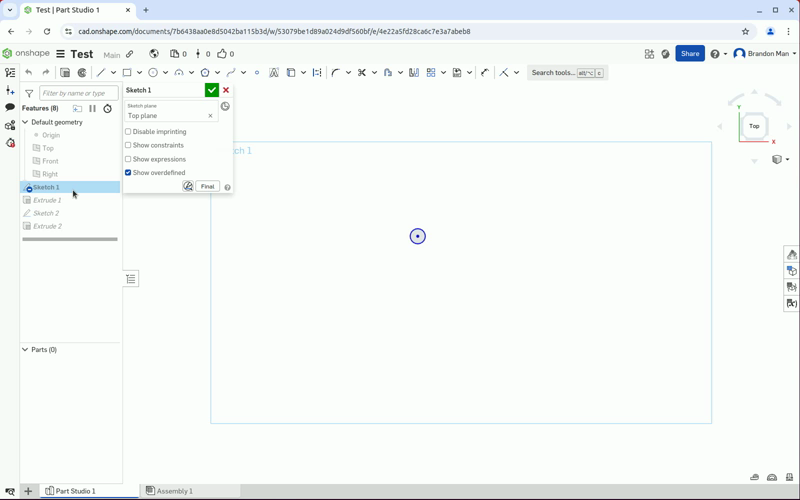
mouse_move(229, 92)
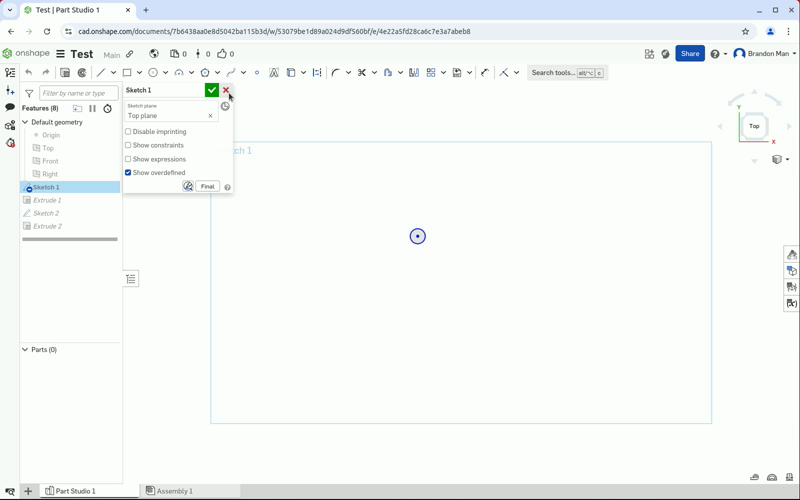
click(229, 92)
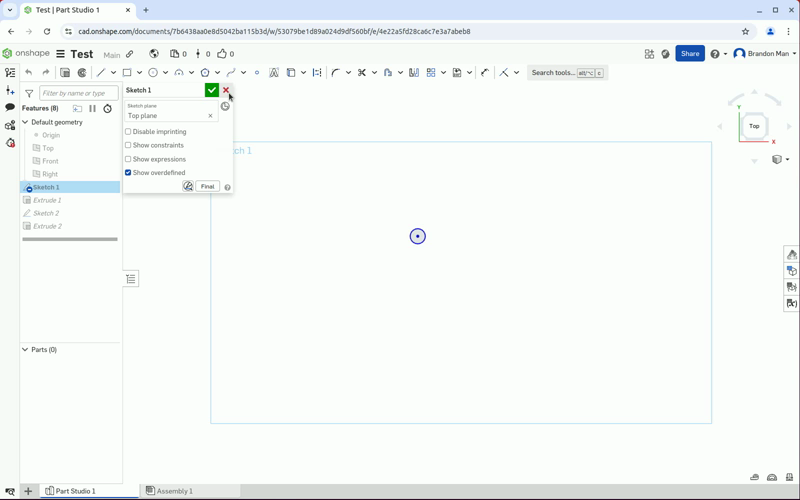
key(shift+s)
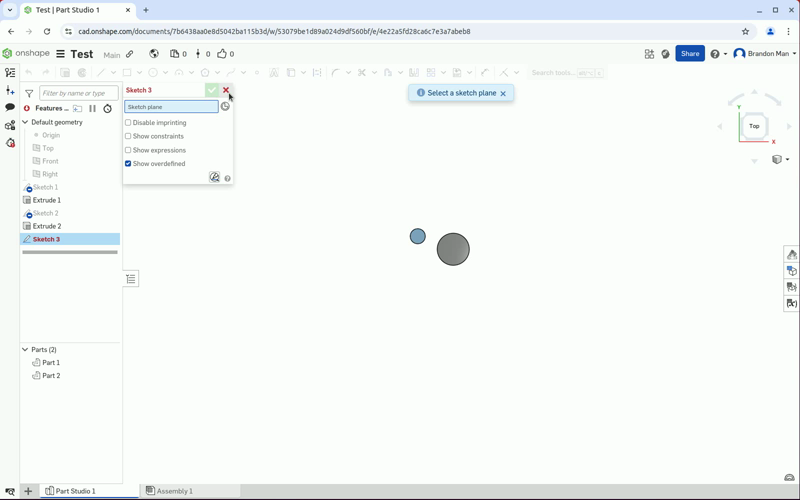
mouse_move(73, 150)
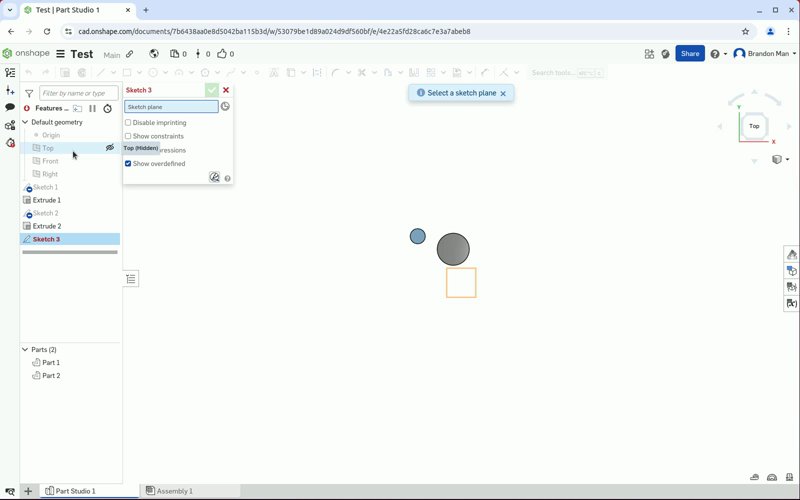
click(73, 150)
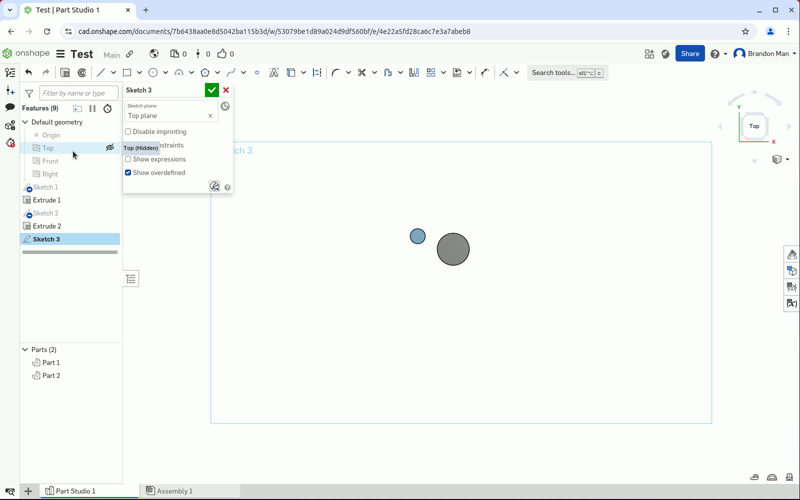
mouse_move(73, 352)
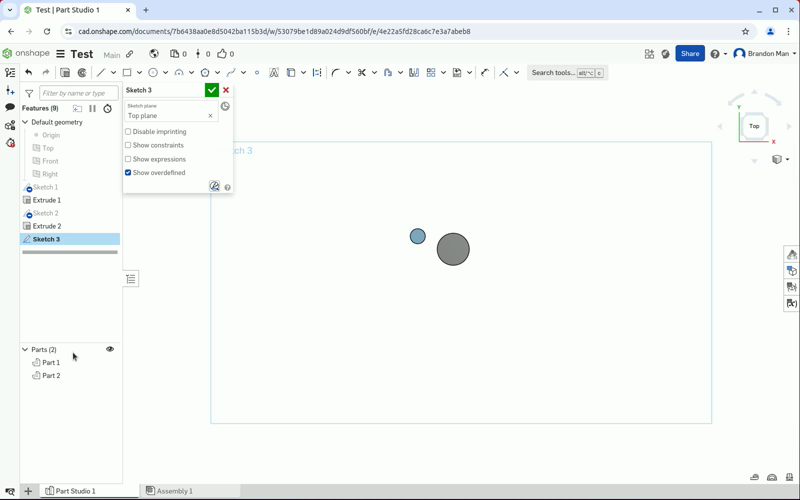
key(y)
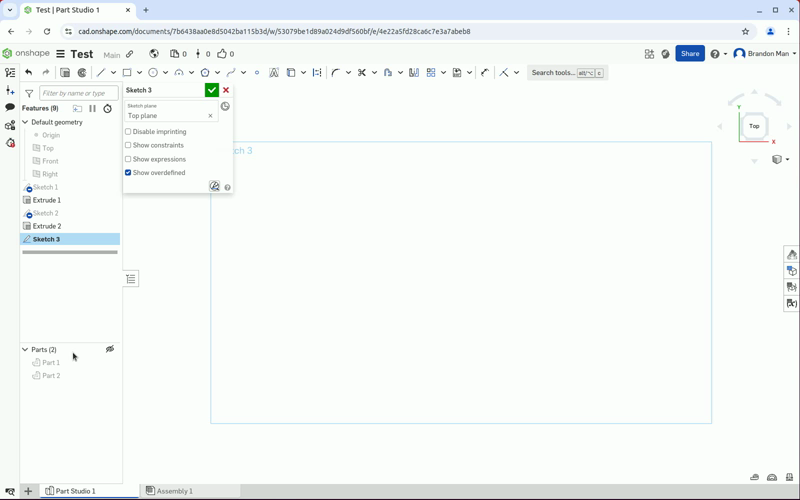
key(c)
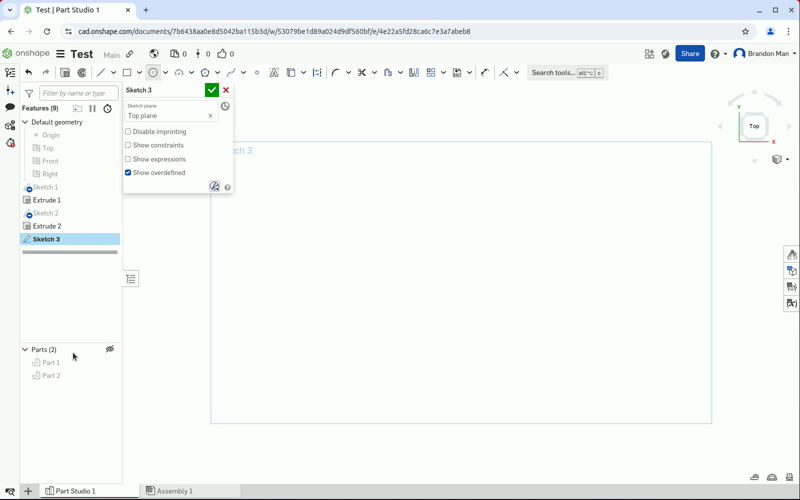
key_down(shift)
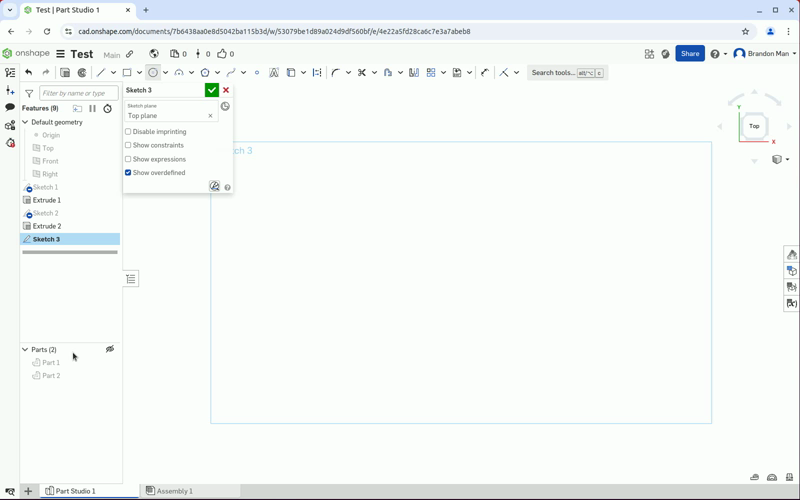
mouse_move(509, 264)
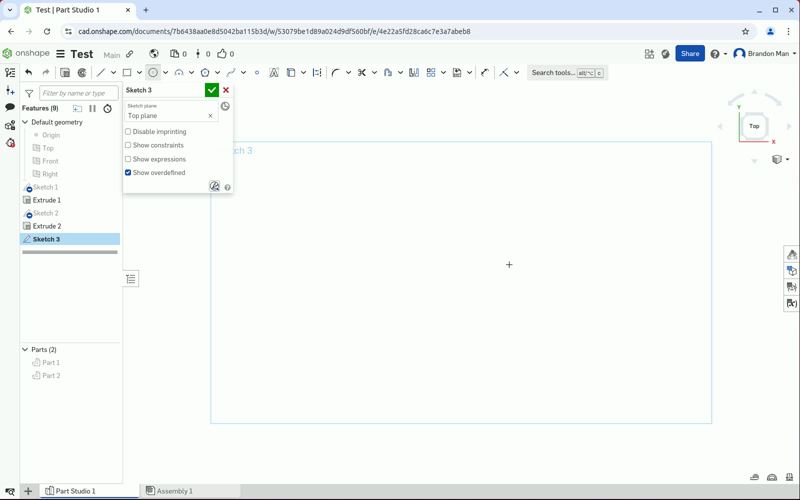
click(509, 264)
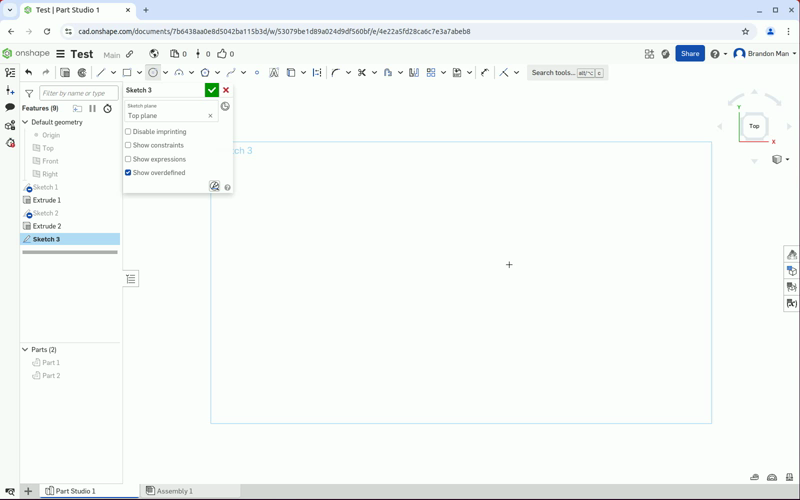
key_up(shift)
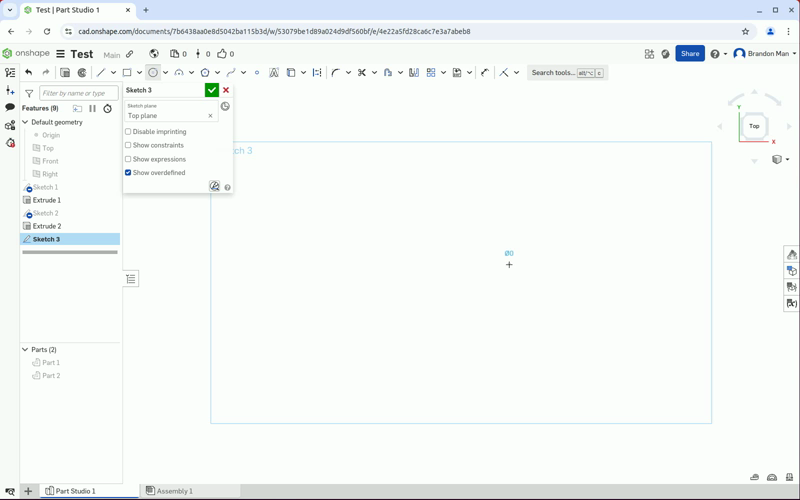
mouse_move(530, 264)
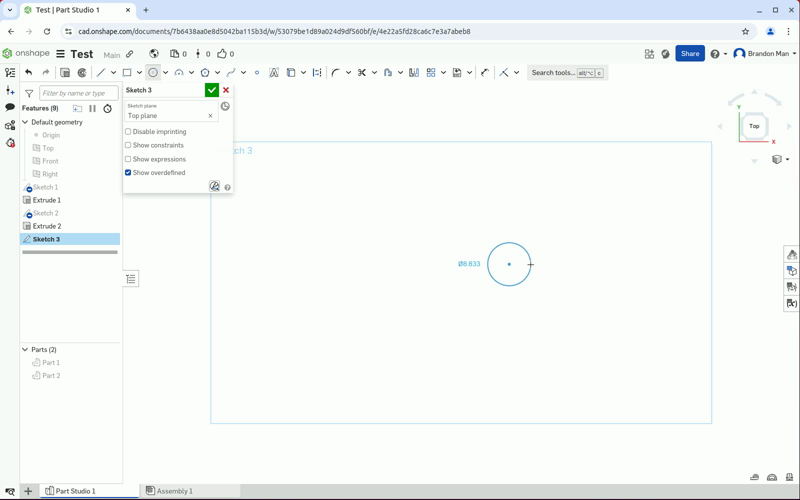
click(530, 264)
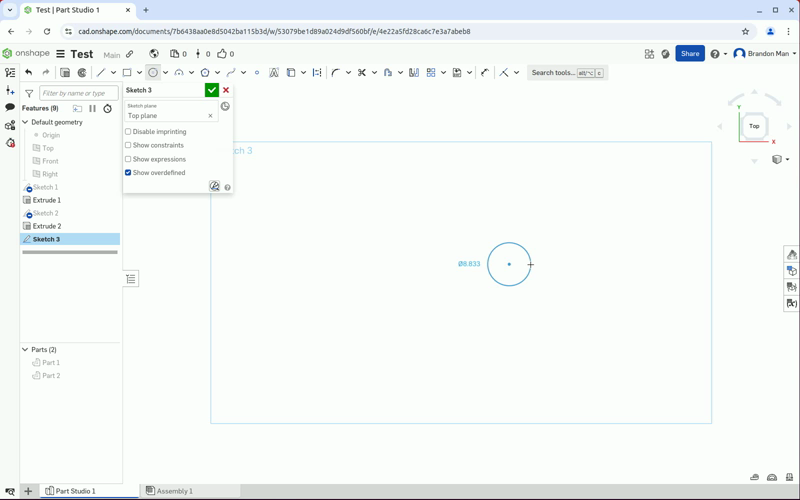
key(esc)
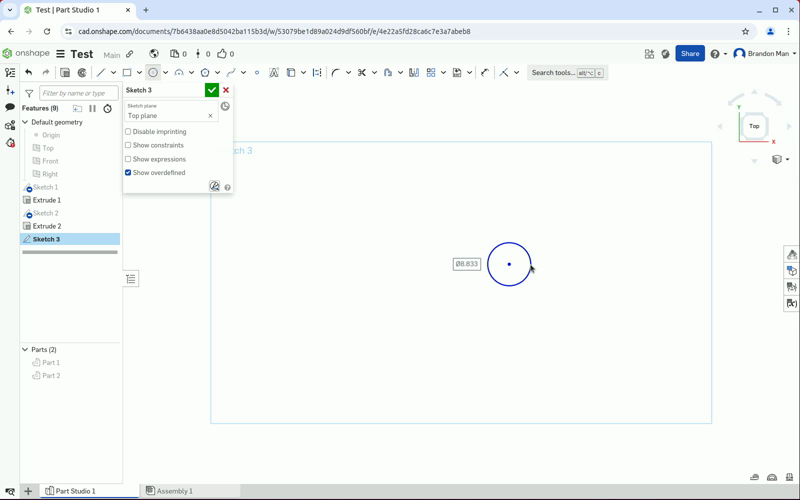
mouse_move(508, 260)
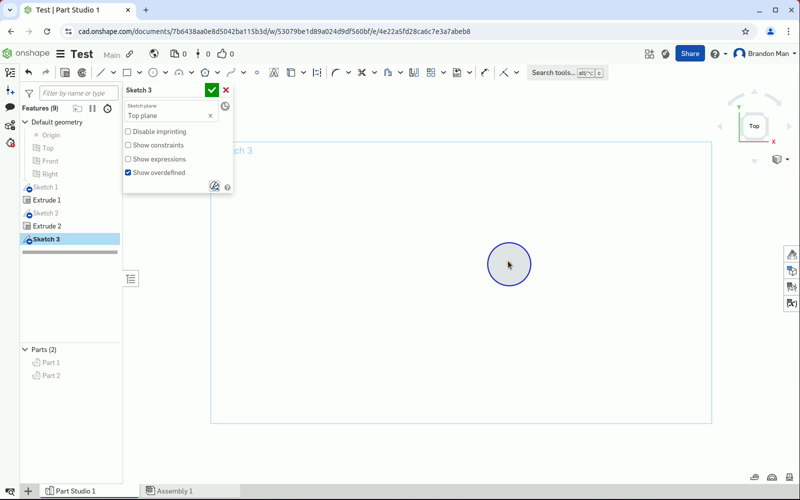
scroll(6)
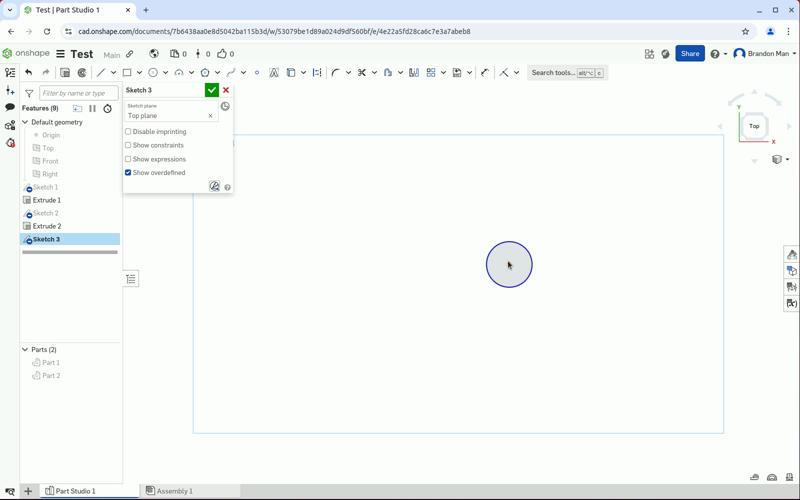
scroll(6)
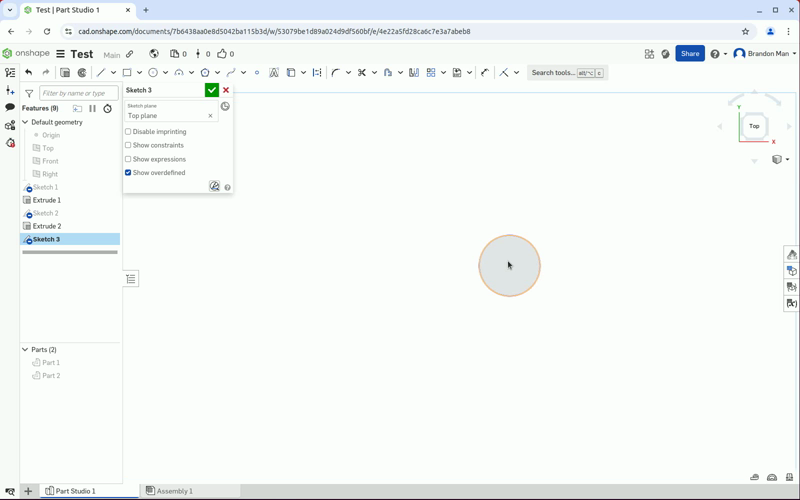
scroll(6)
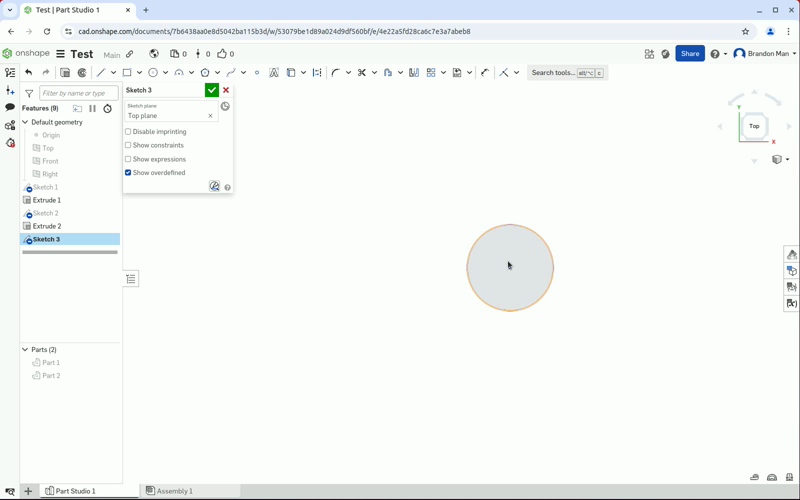
scroll(6)
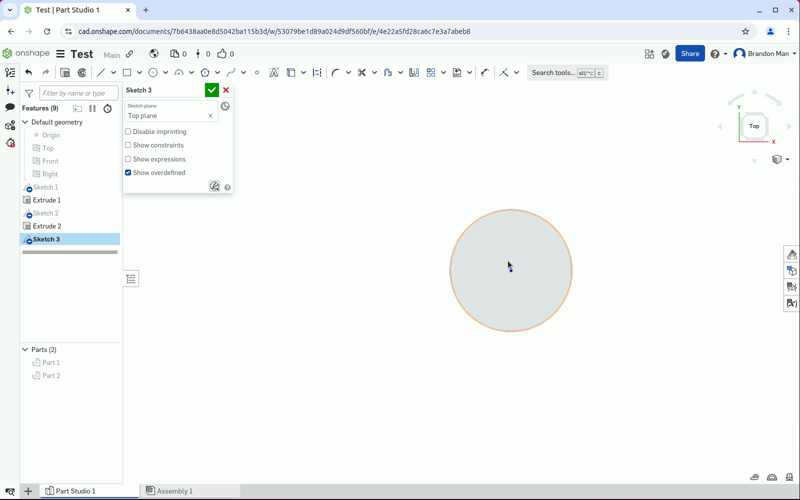
scroll(6)
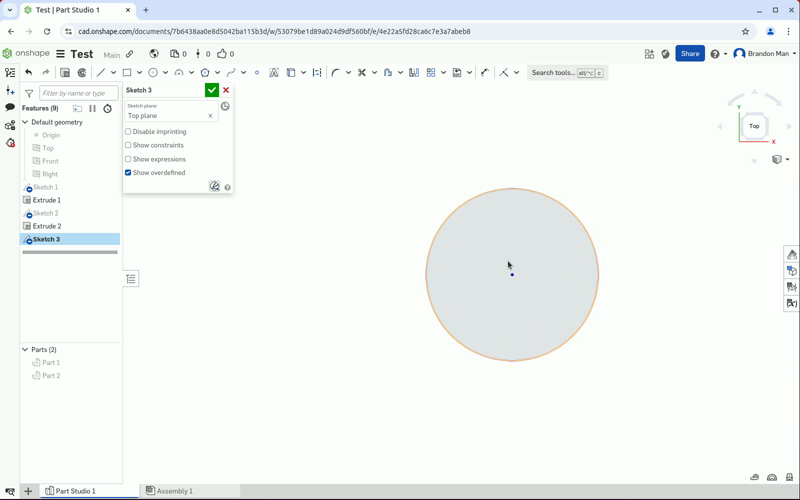
scroll(6)
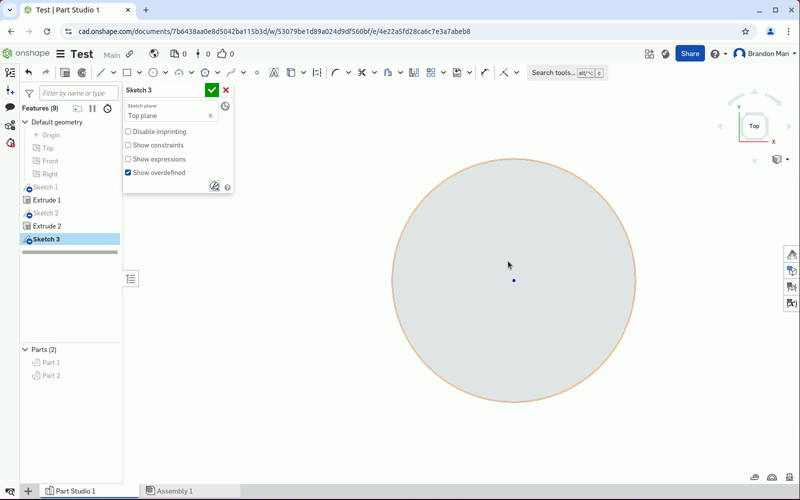
scroll(6)
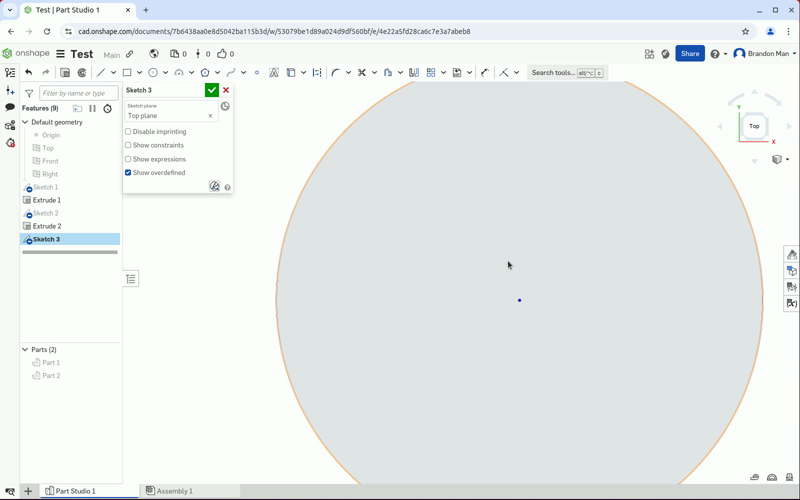
click(508, 260)
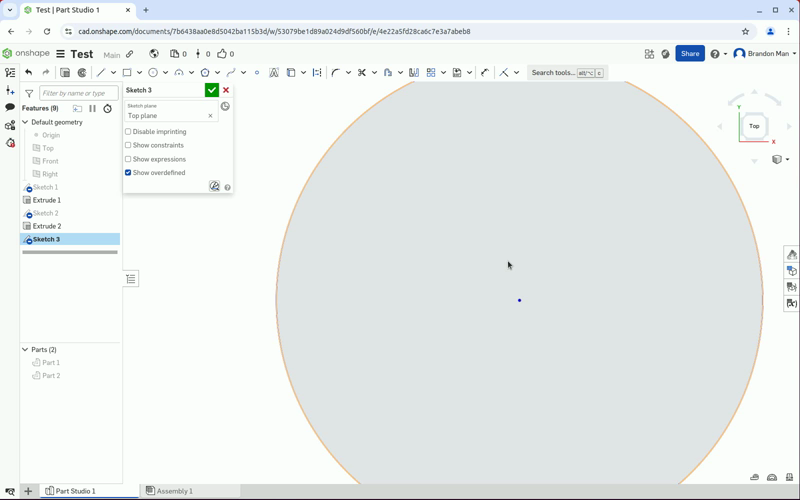
scroll(-6)
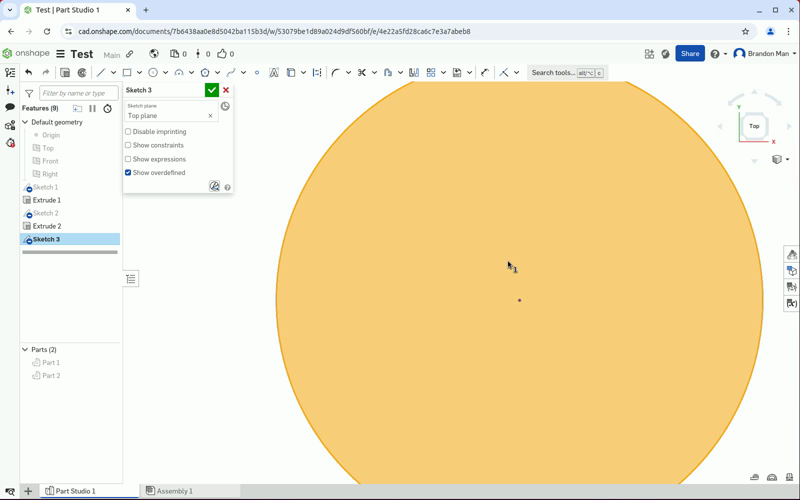
scroll(-6)
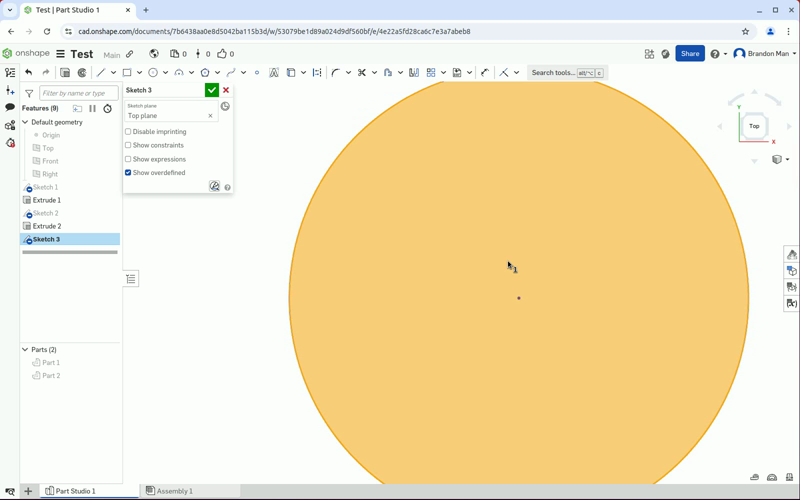
scroll(-6)
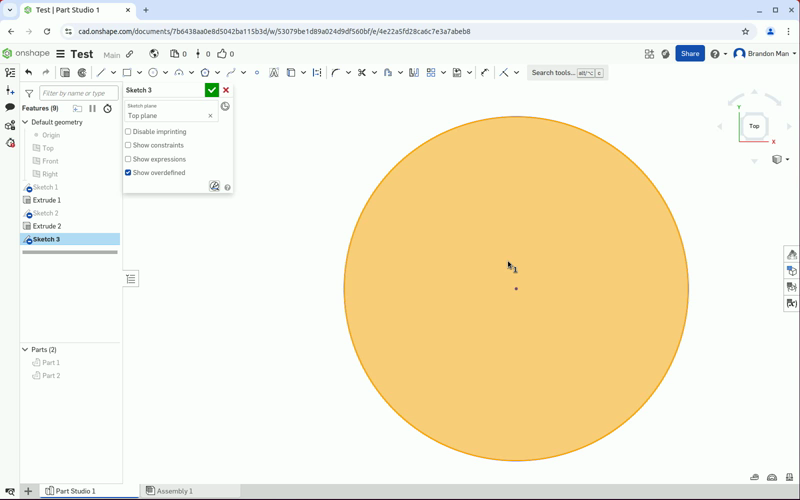
scroll(-6)
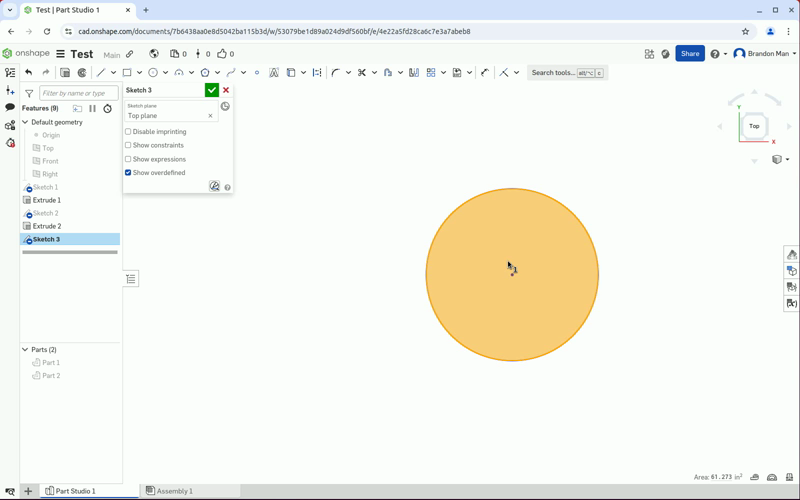
scroll(-6)
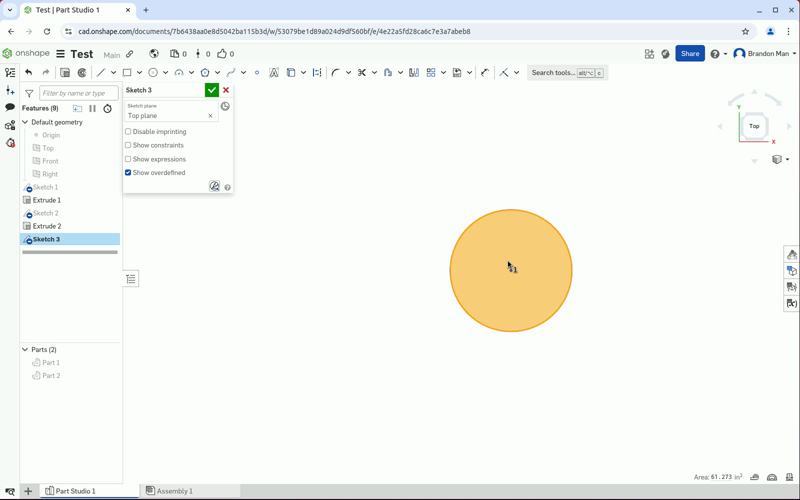
scroll(-6)
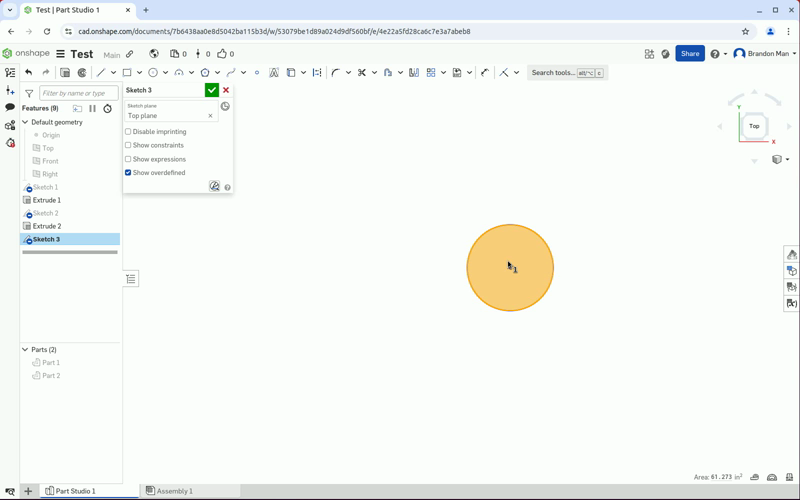
scroll(-6)
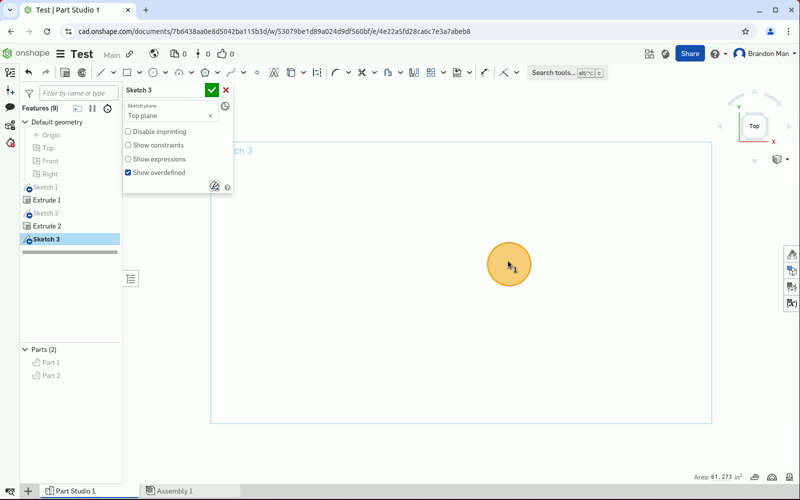
mouse_move(73, 352)
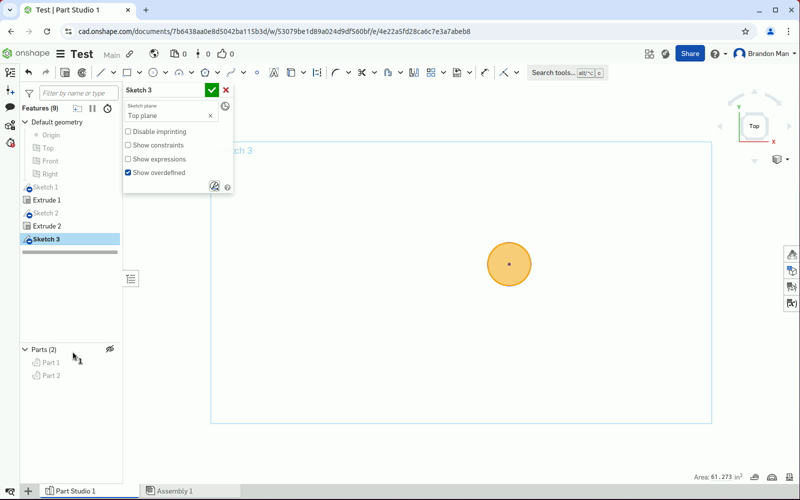
key(shift+y)
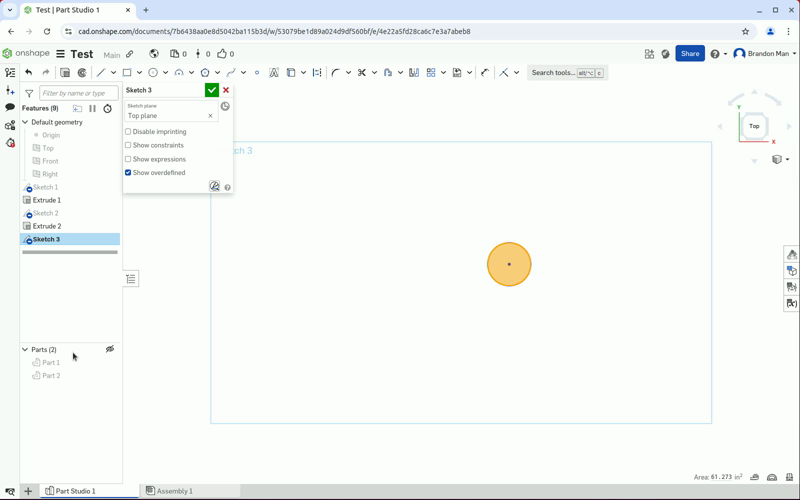
key(shift+e)
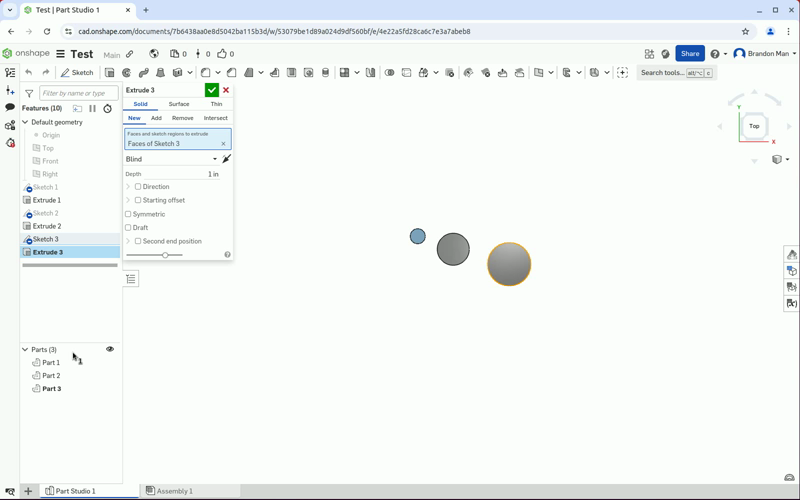
mouse_move(143, 106)
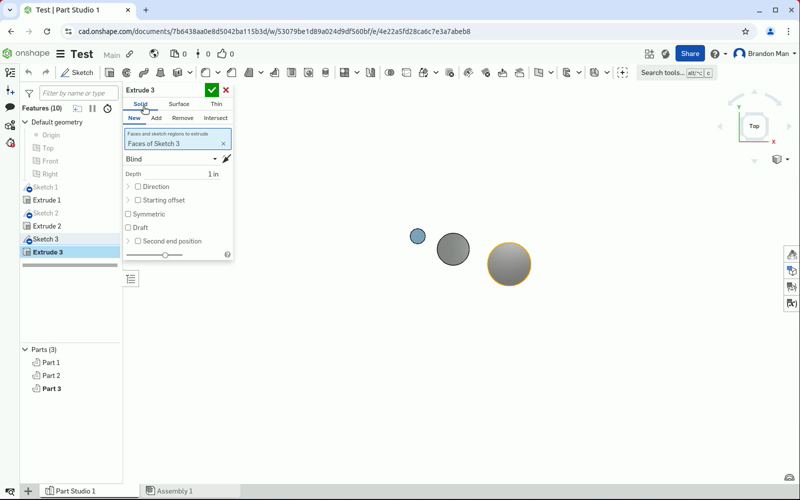
click(143, 106)
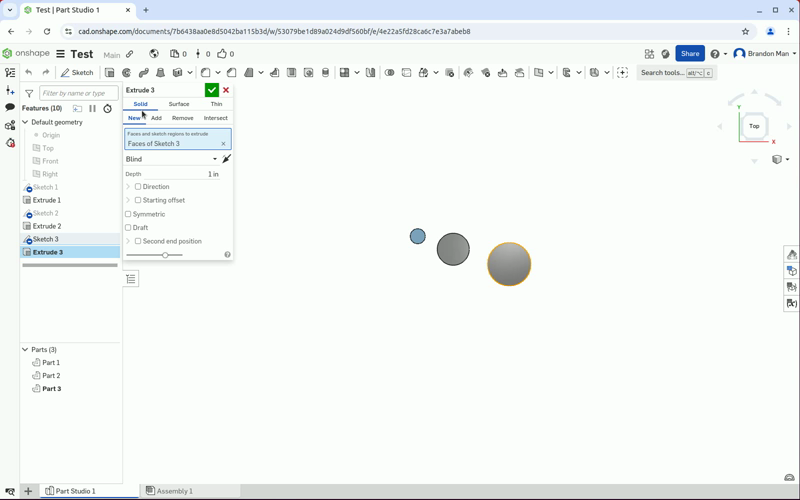
mouse_move(137, 120)
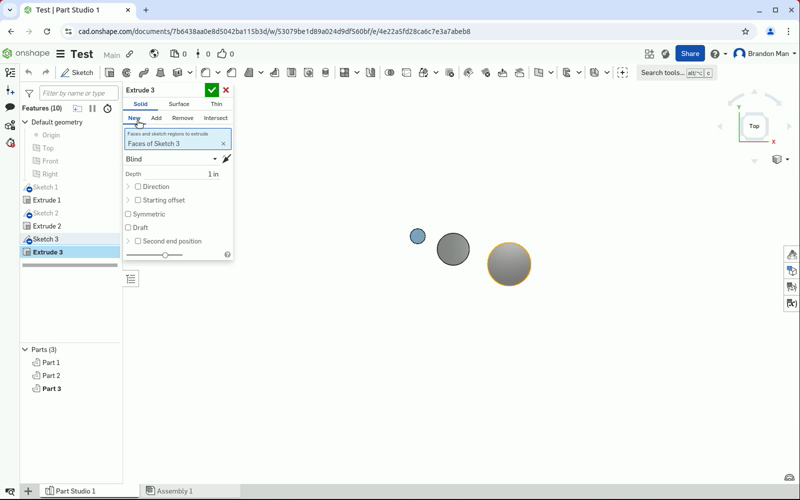
click(137, 120)
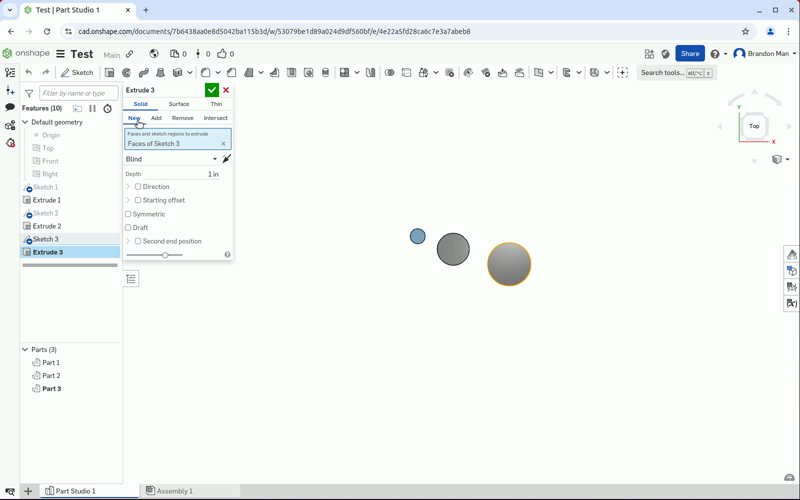
key(tab, 4)
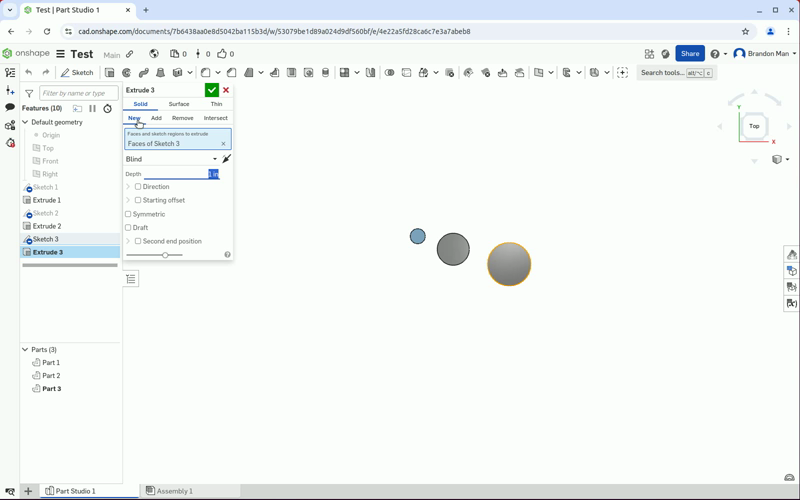
text(2.889)
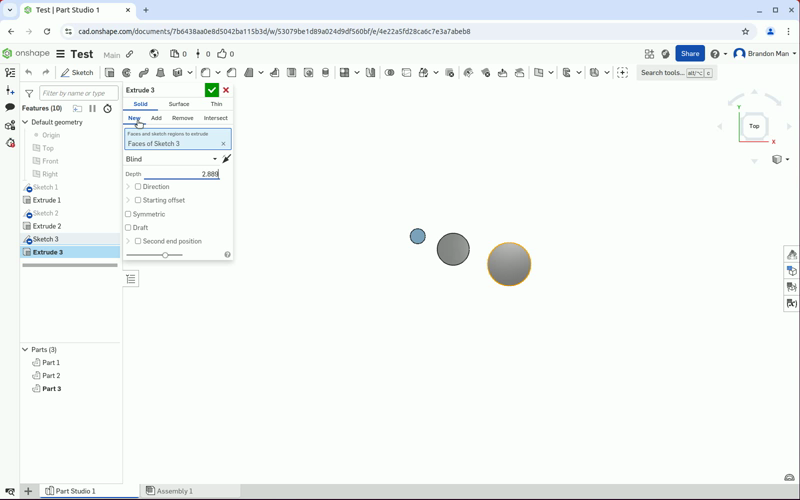
key(enter)
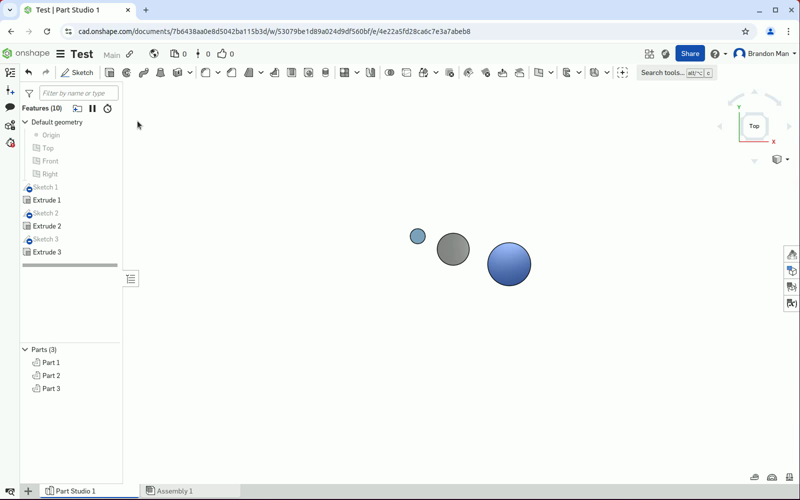
key(shift+h)
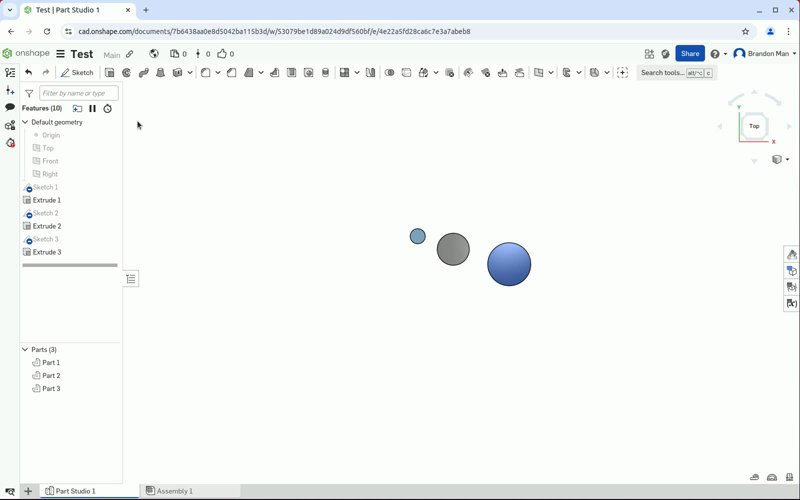
key(shift+h)
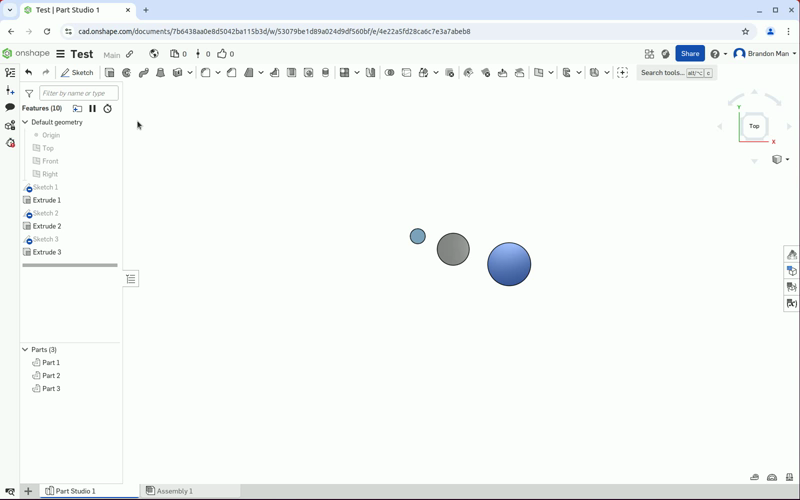
mouse_move(73, 189)
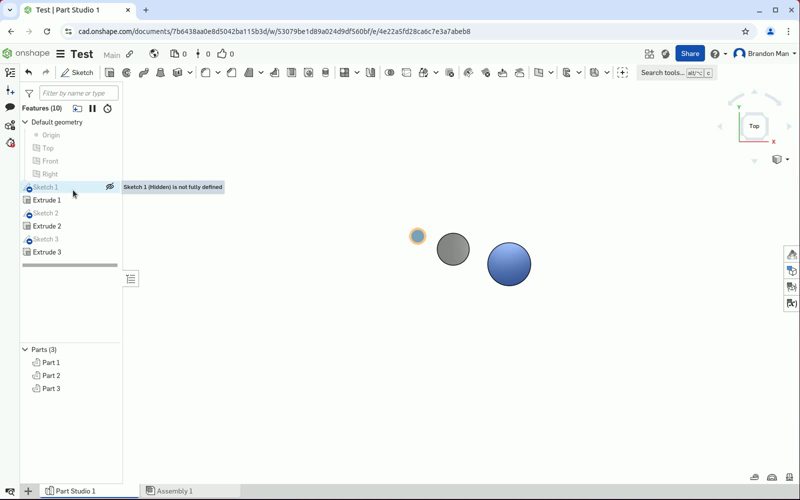
click(73, 189)
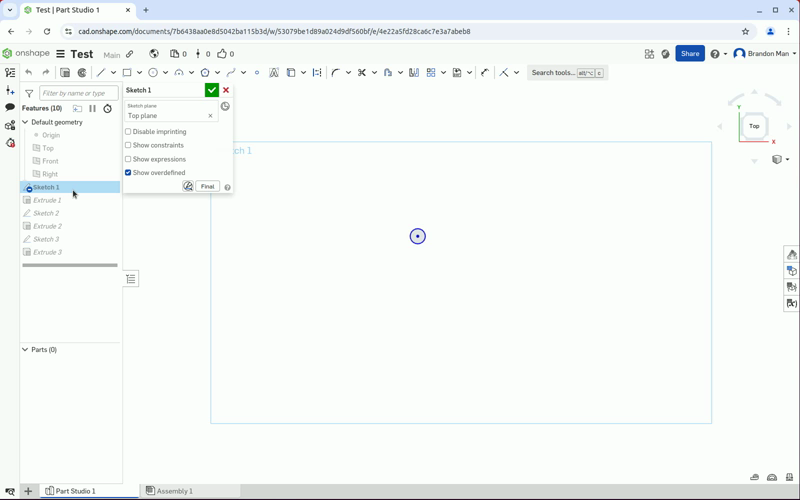
mouse_move(229, 92)
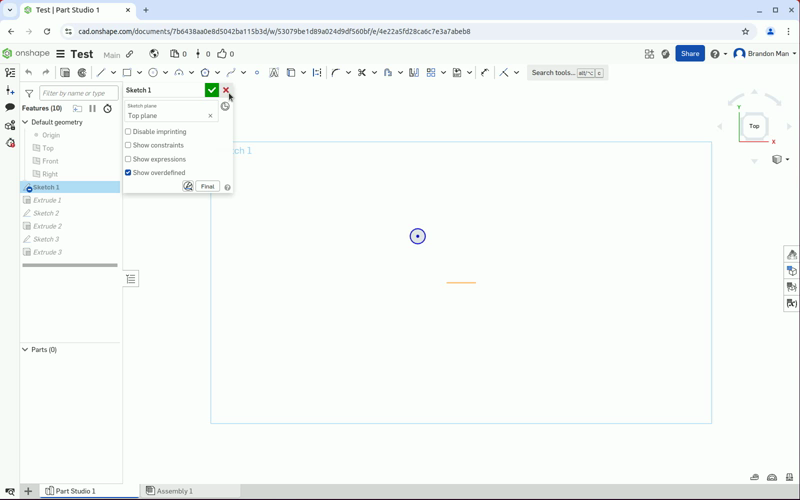
click(229, 92)
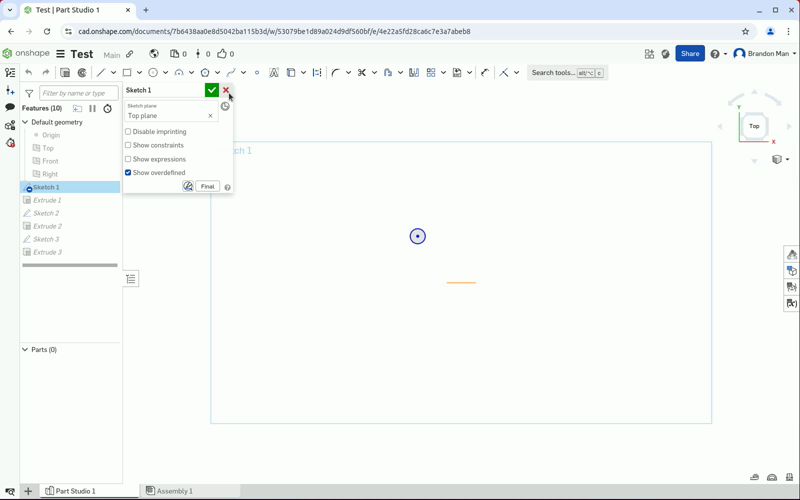
key(shift+s)
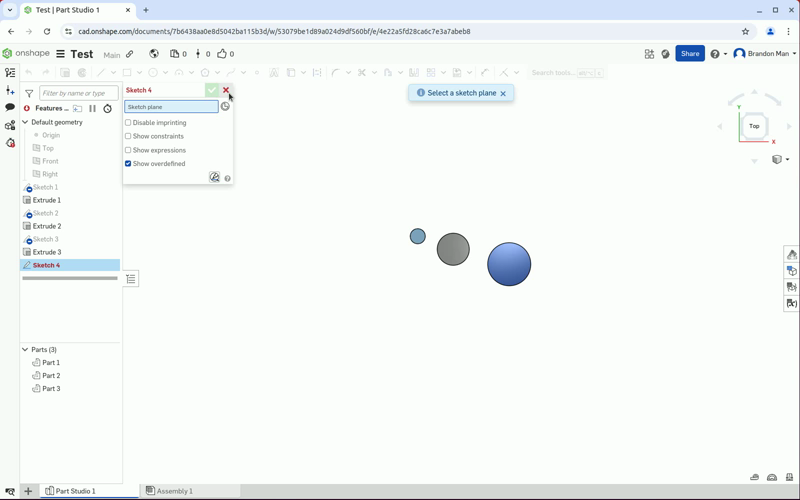
mouse_move(73, 150)
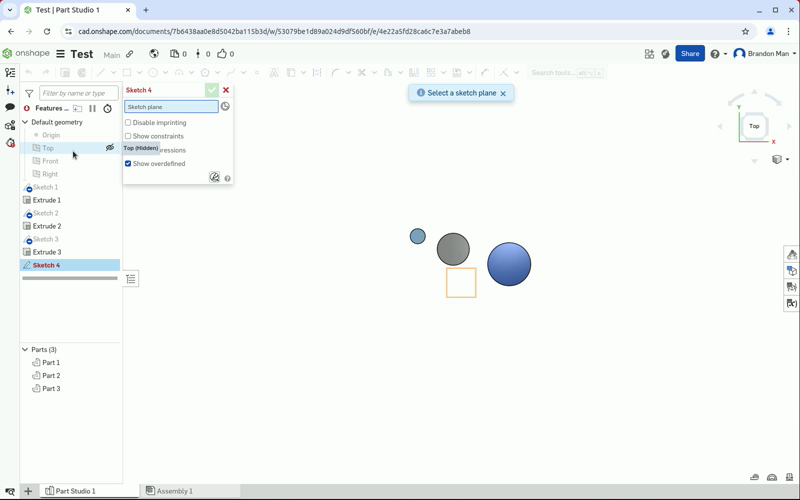
click(73, 150)
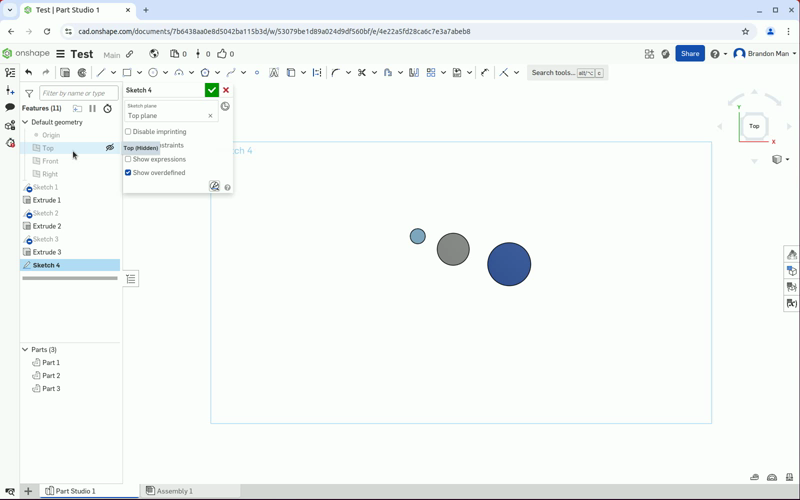
mouse_move(73, 352)
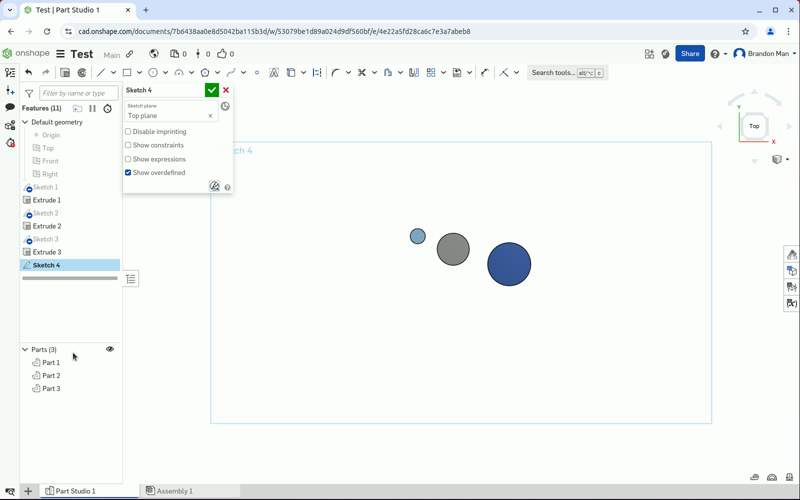
key(y)
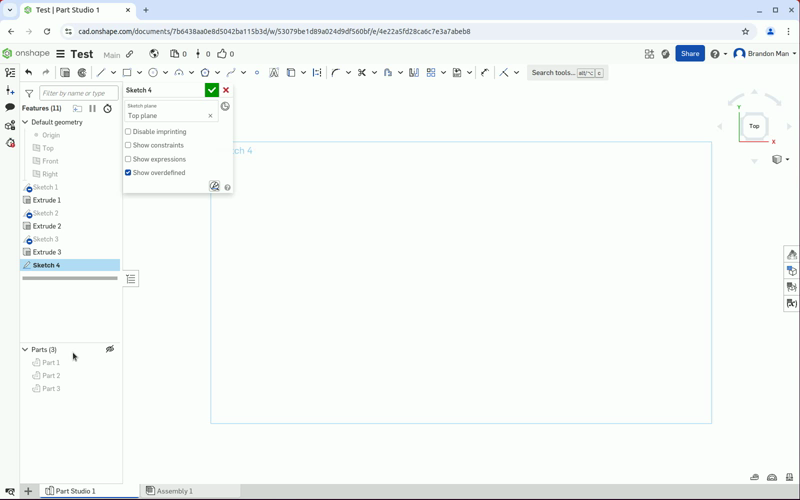
key(c)
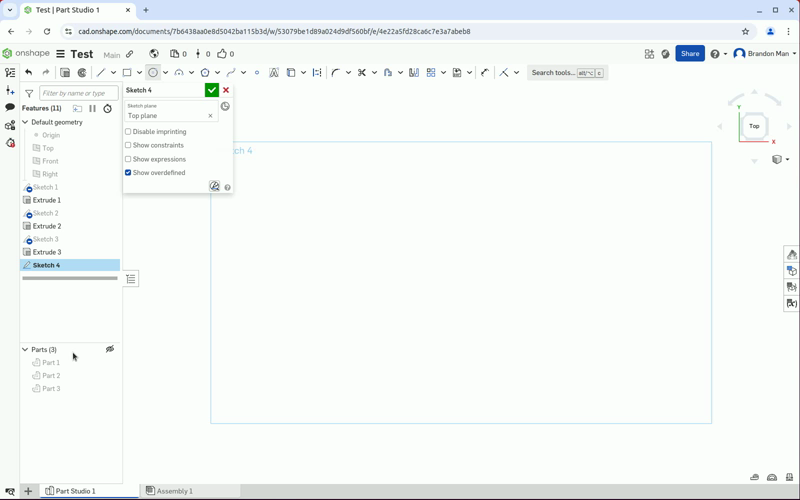
key_down(shift)
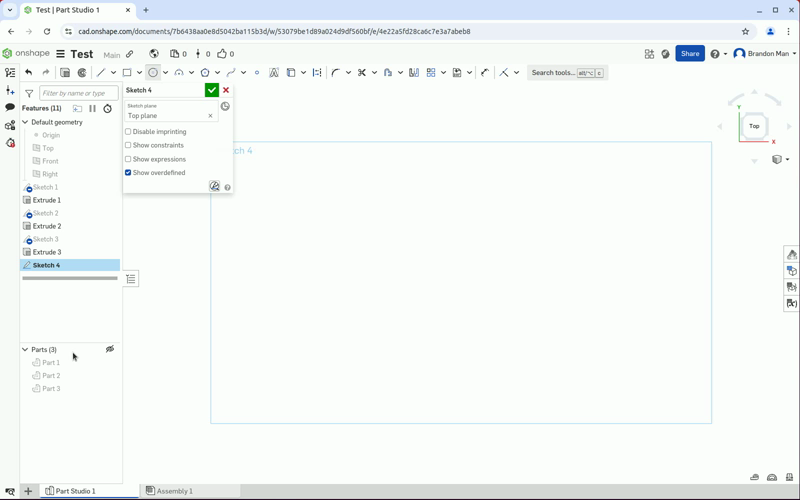
mouse_move(471, 280)
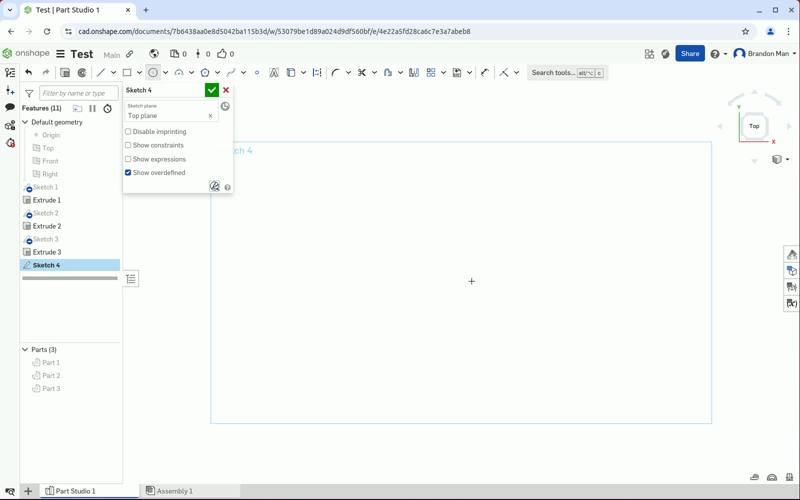
click(471, 280)
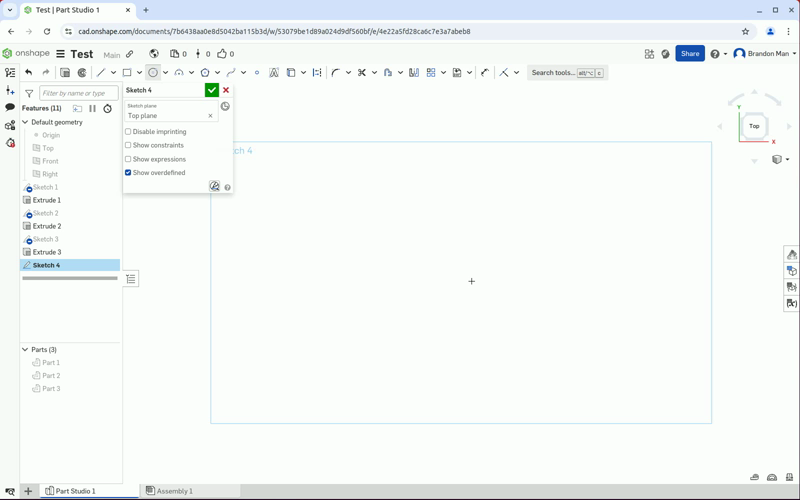
key_up(shift)
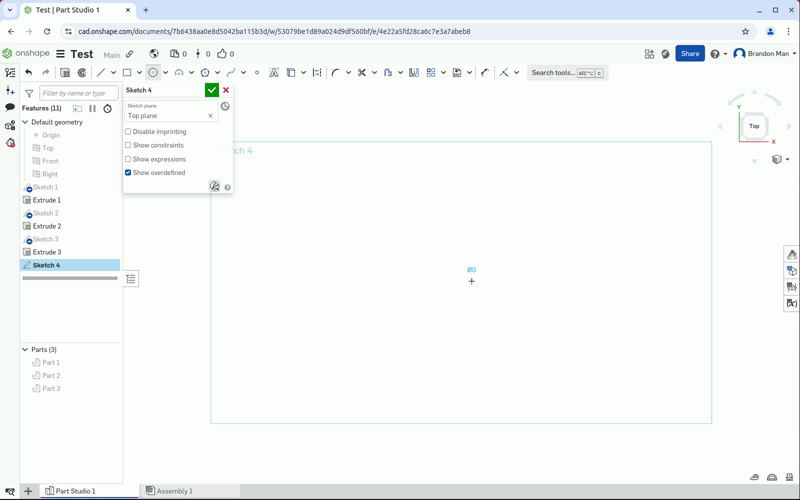
mouse_move(486, 280)
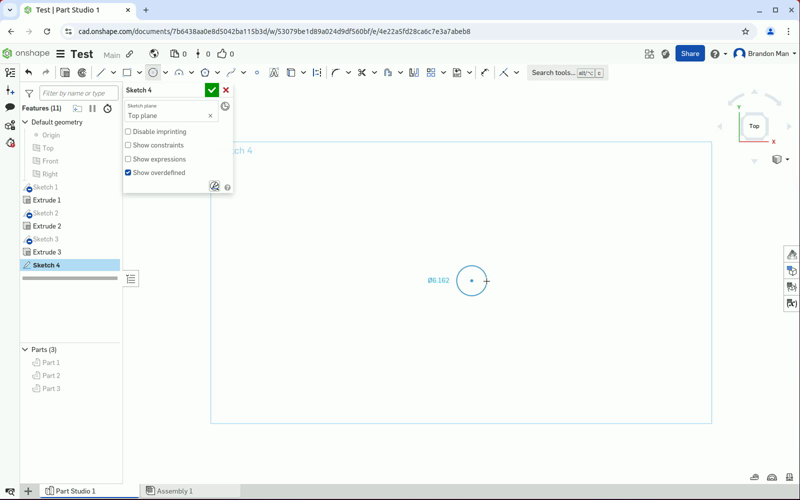
click(486, 280)
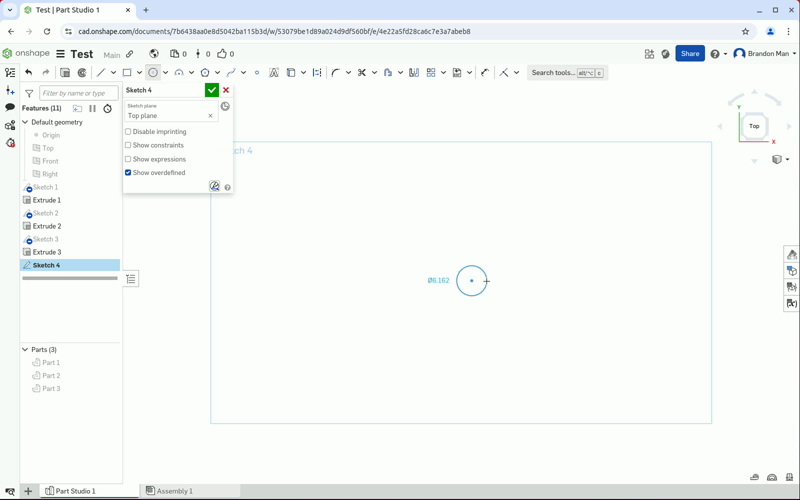
key(esc)
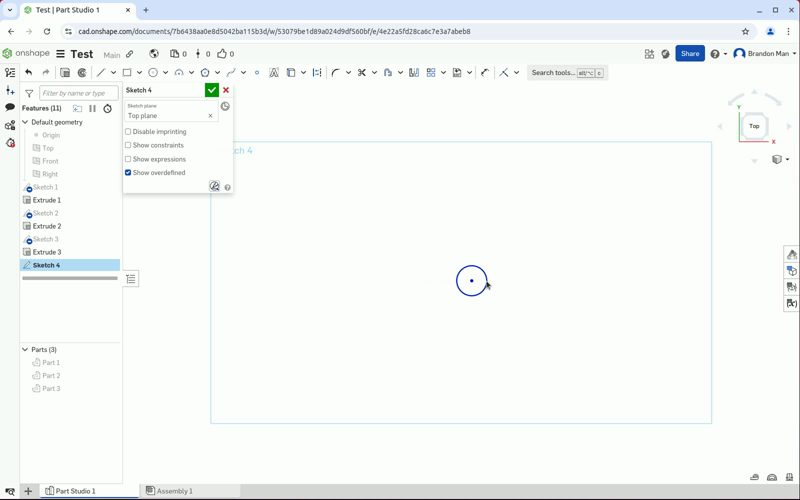
mouse_move(479, 279)
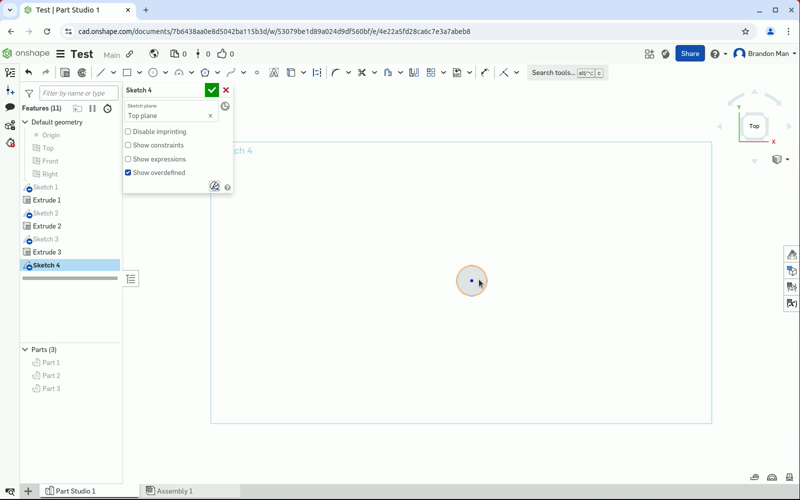
scroll(6)
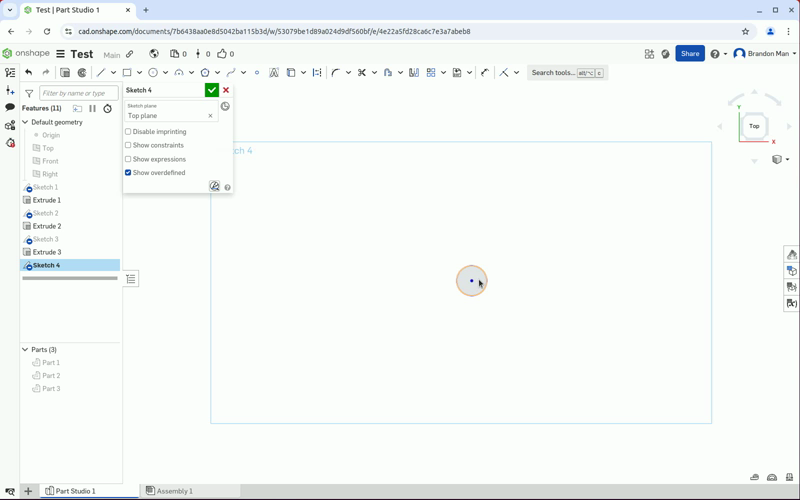
scroll(6)
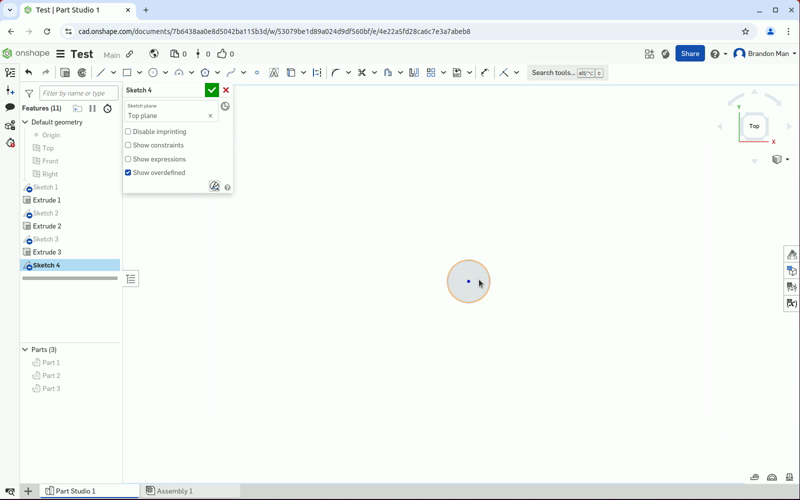
scroll(6)
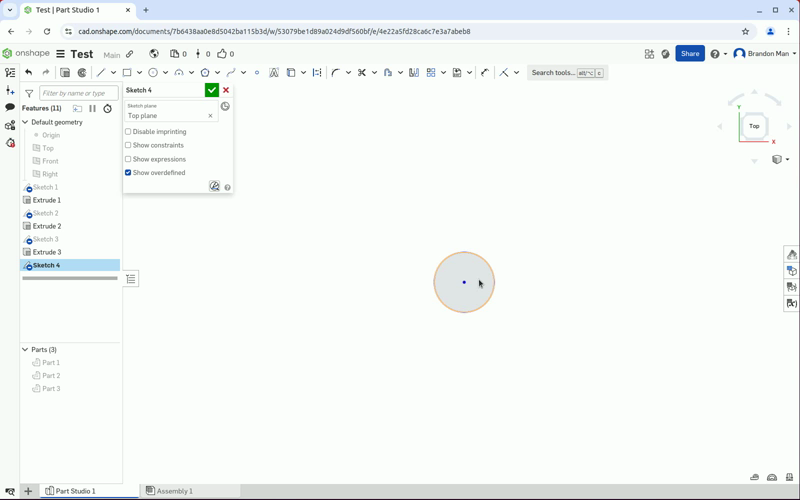
scroll(6)
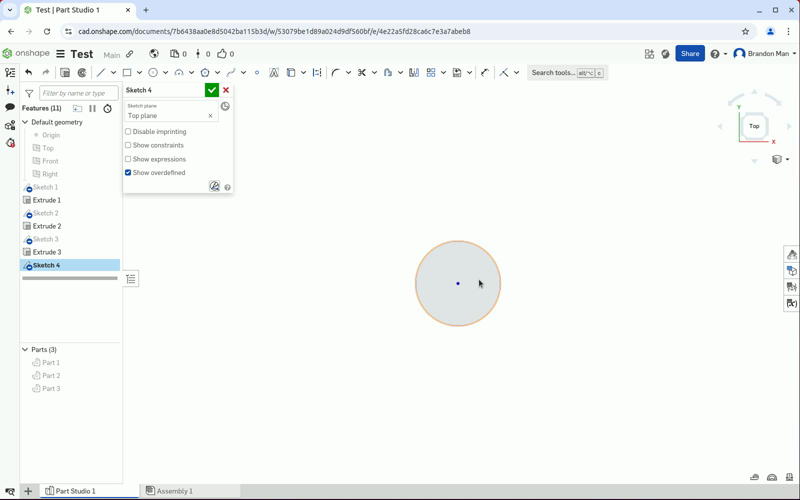
scroll(6)
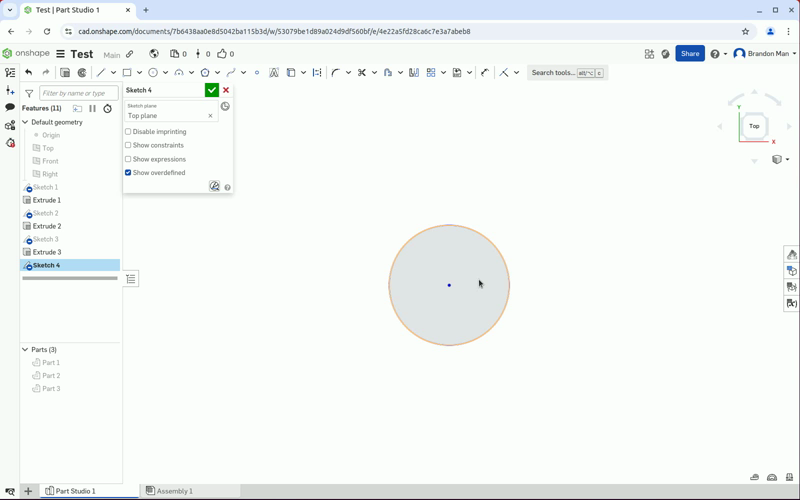
scroll(6)
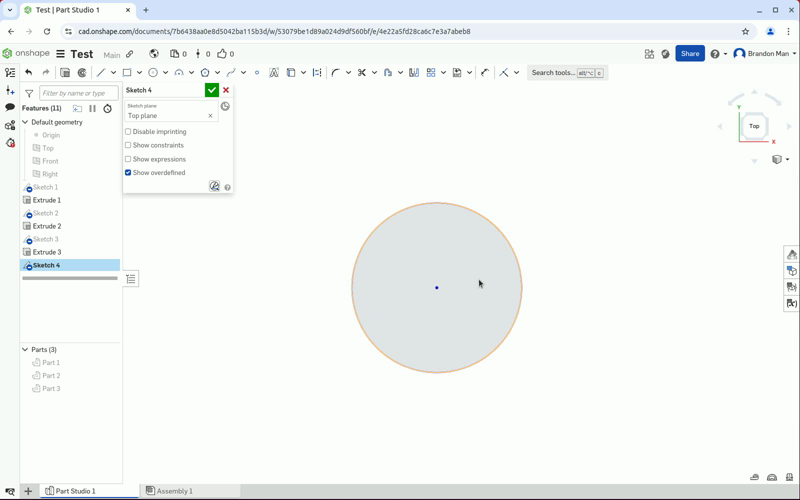
scroll(6)
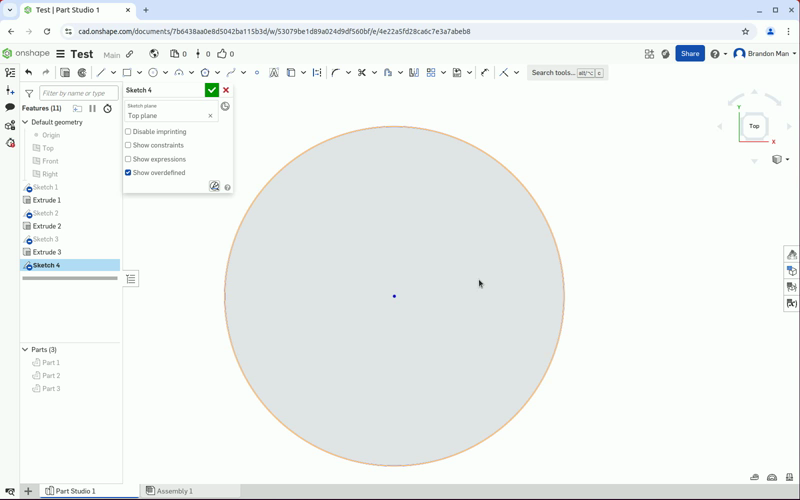
click(479, 279)
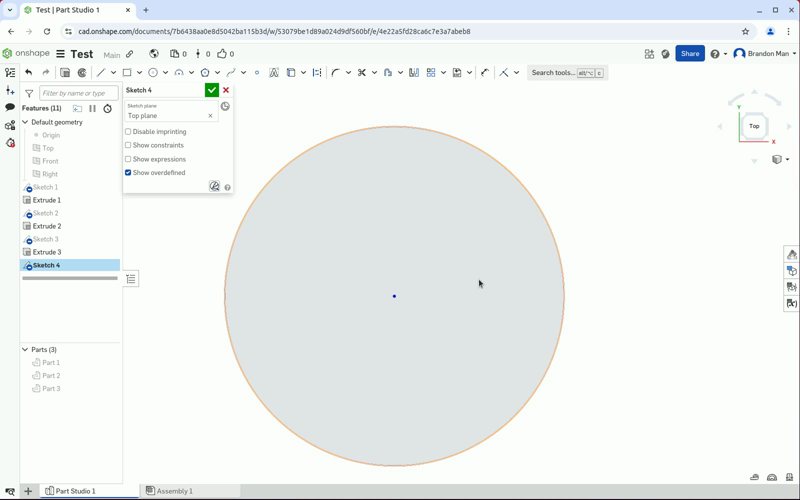
scroll(-6)
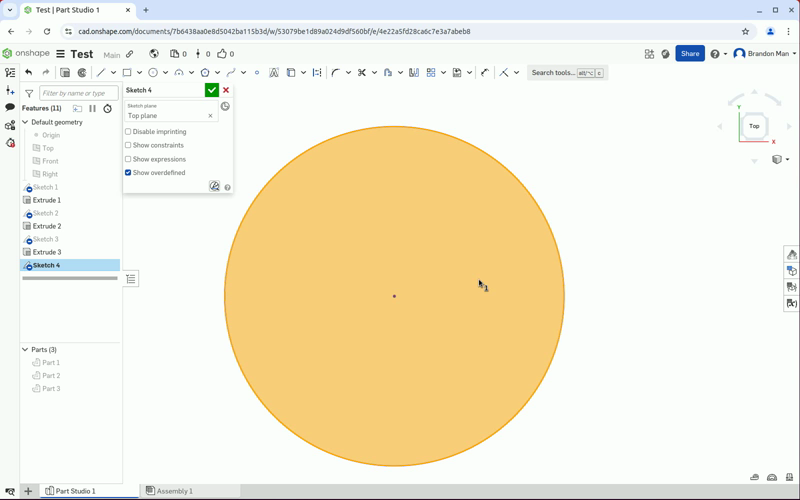
scroll(-6)
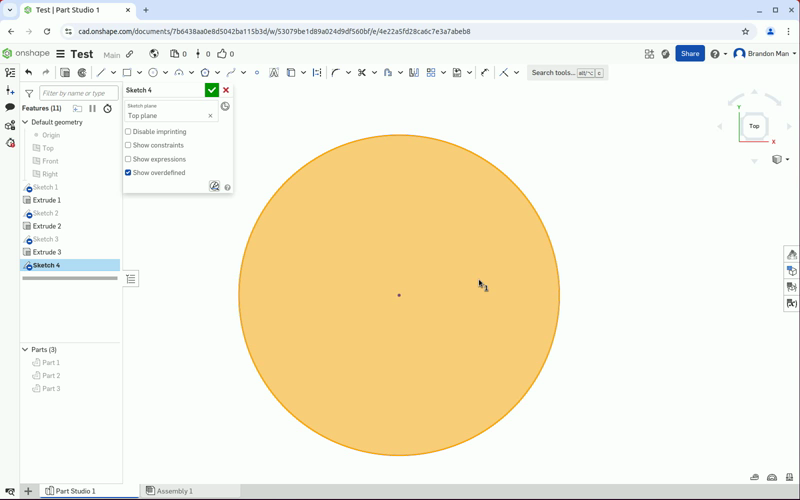
scroll(-6)
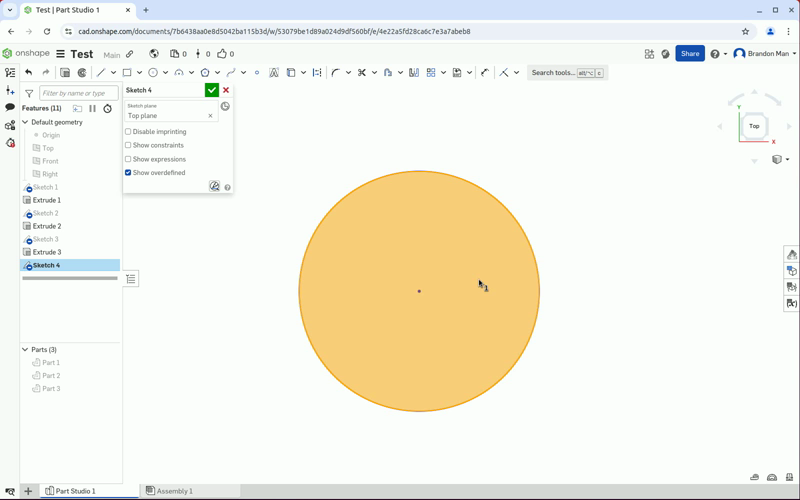
scroll(-6)
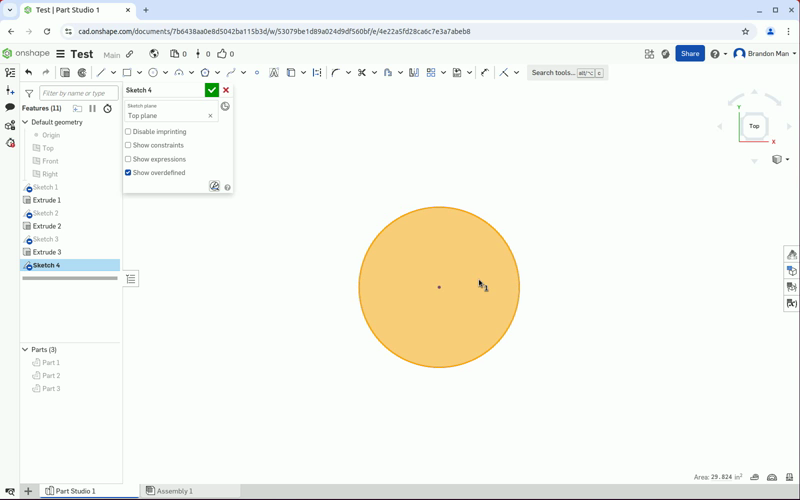
scroll(-6)
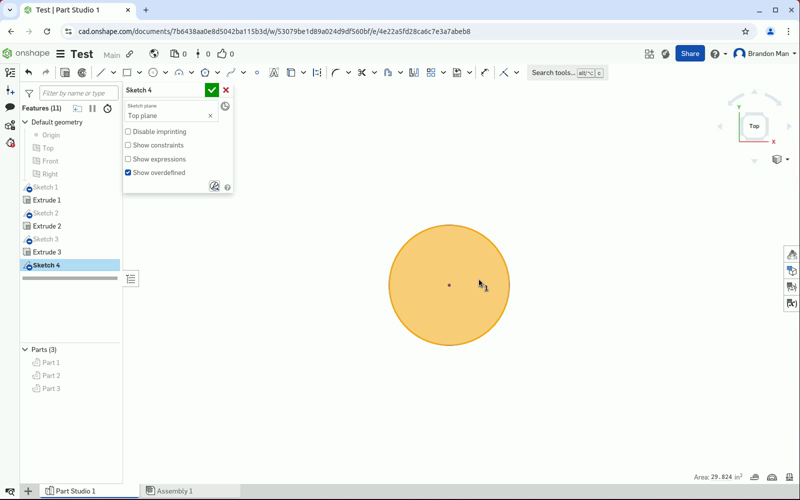
scroll(-6)
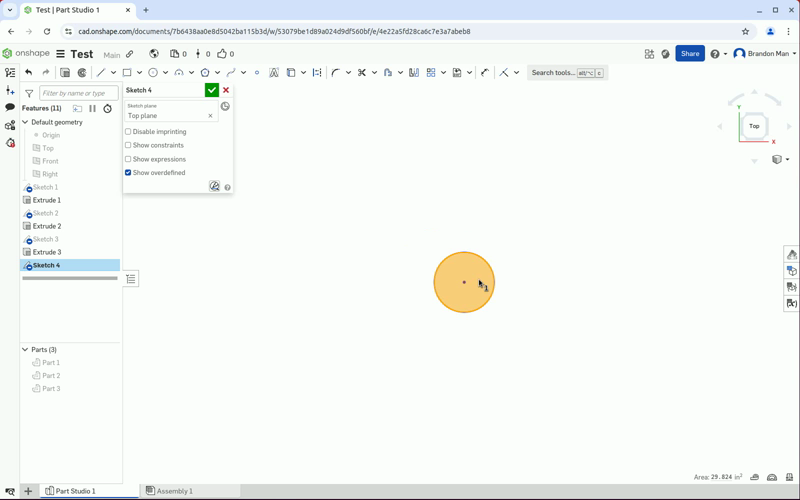
scroll(-6)
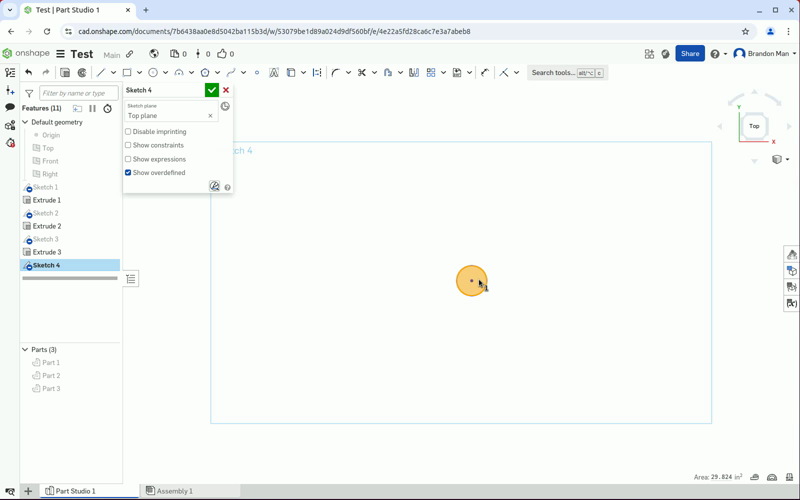
mouse_move(73, 352)
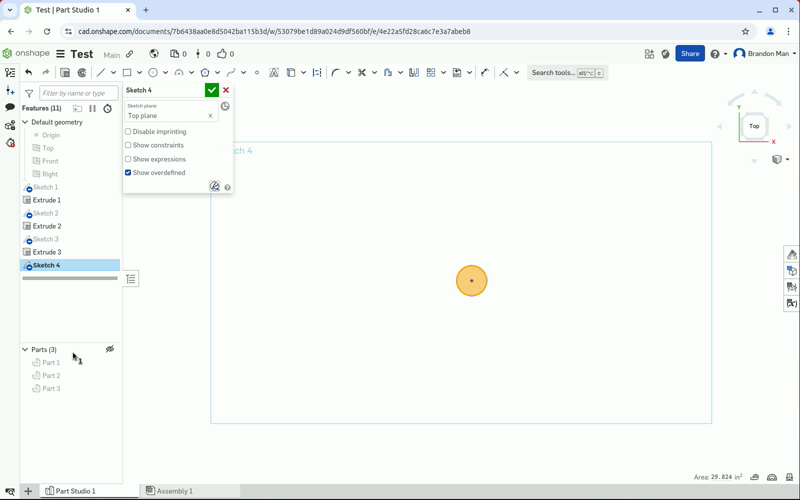
key(shift+y)
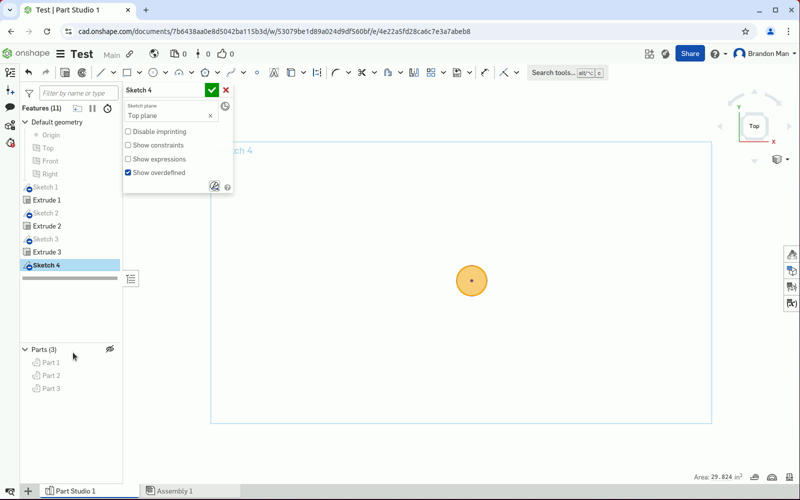
key(shift+e)
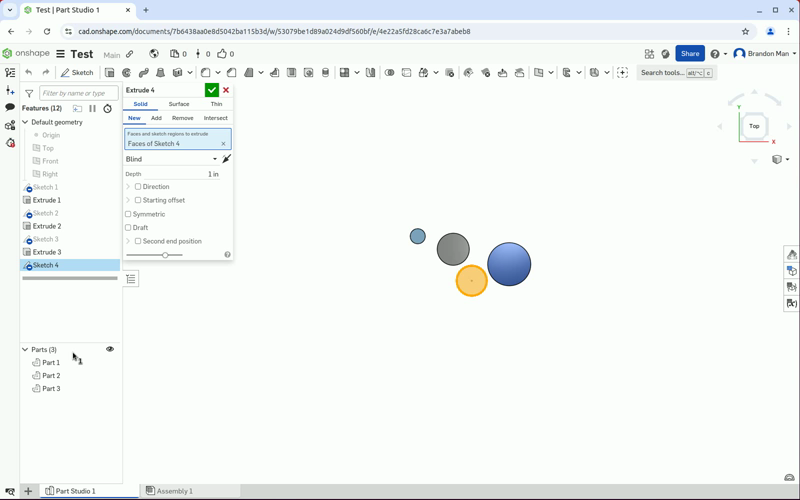
mouse_move(143, 106)
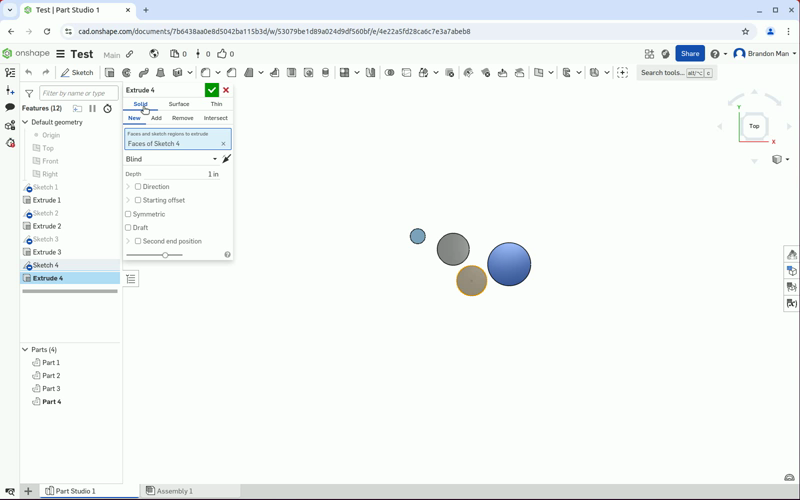
click(143, 106)
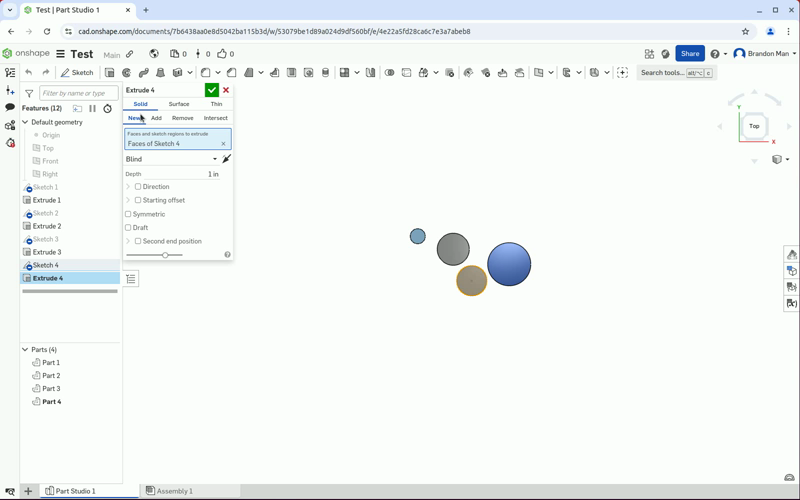
mouse_move(137, 120)
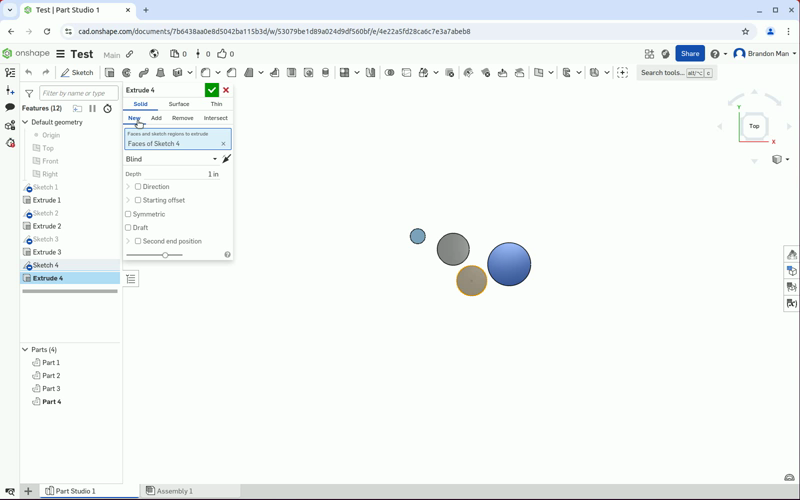
click(137, 120)
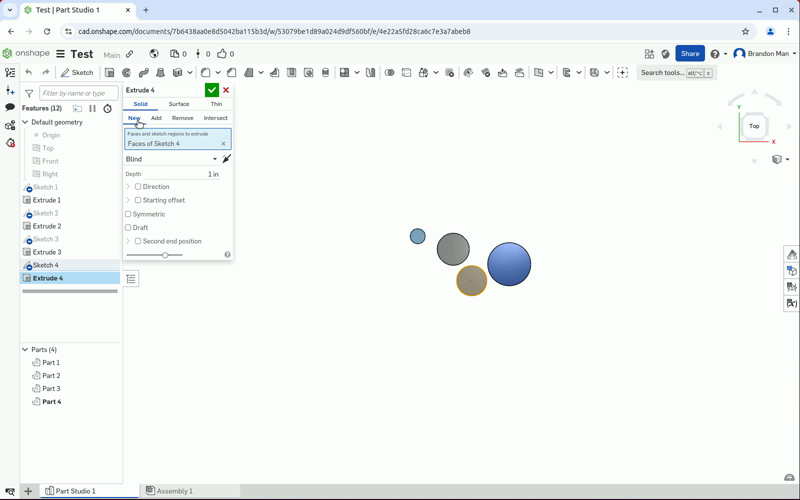
key(tab, 4)
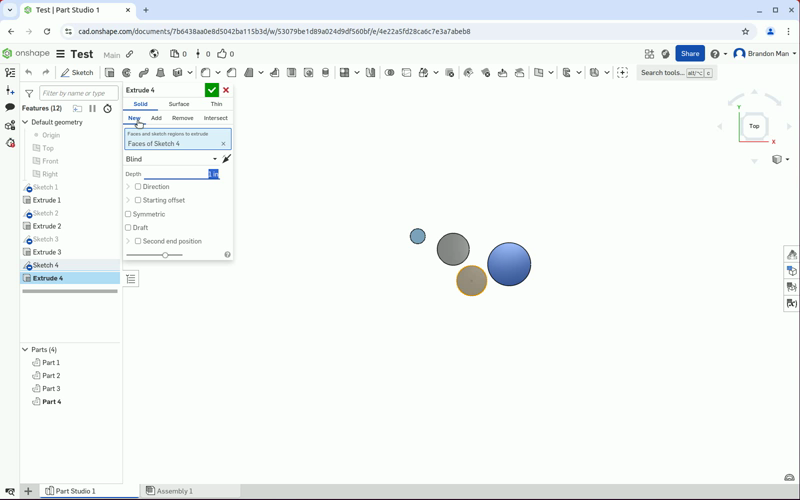
text(2.889)
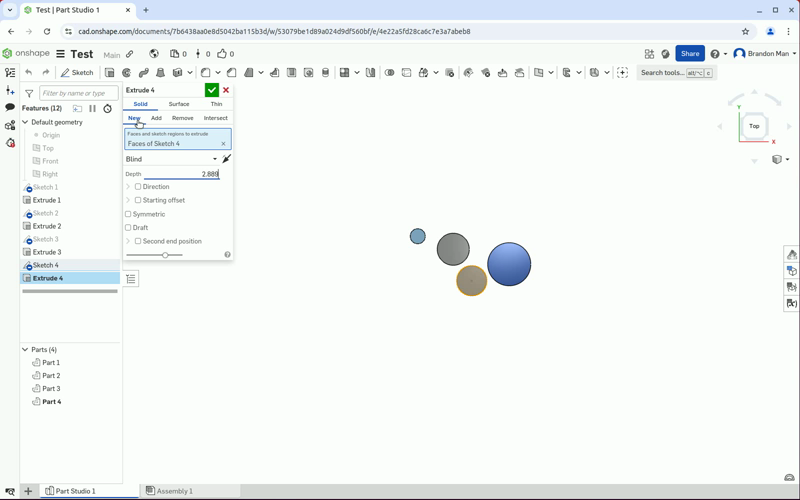
key(enter)
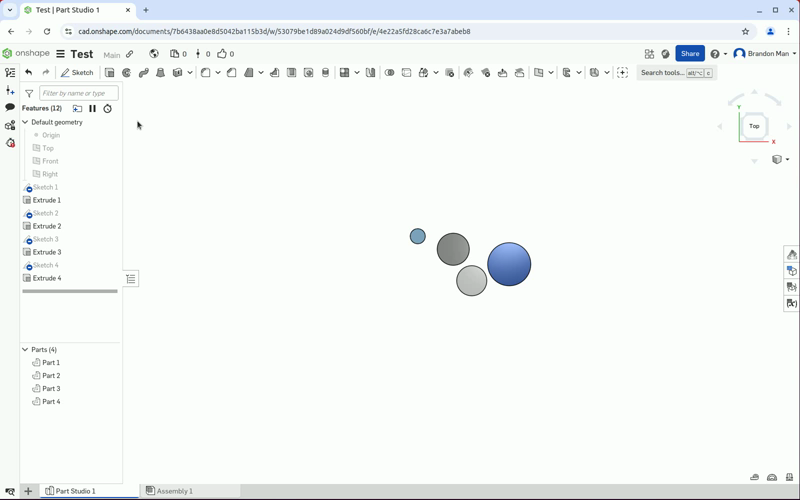
key(shift+h)
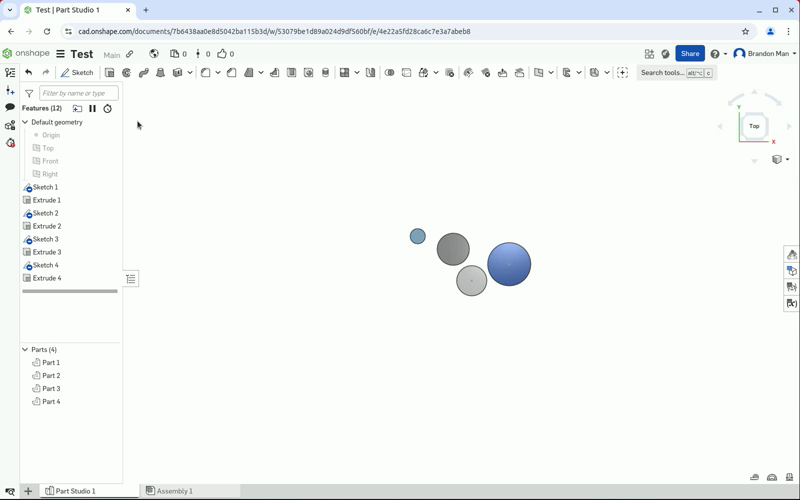
key(shift+h)
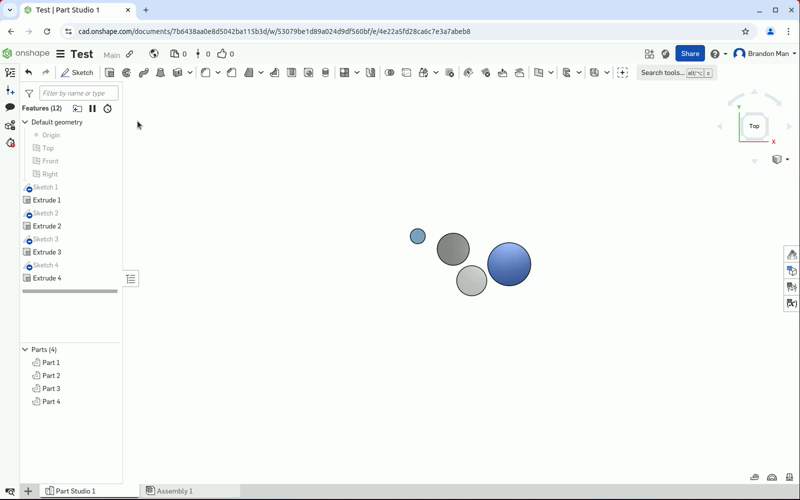
mouse_move(73, 189)
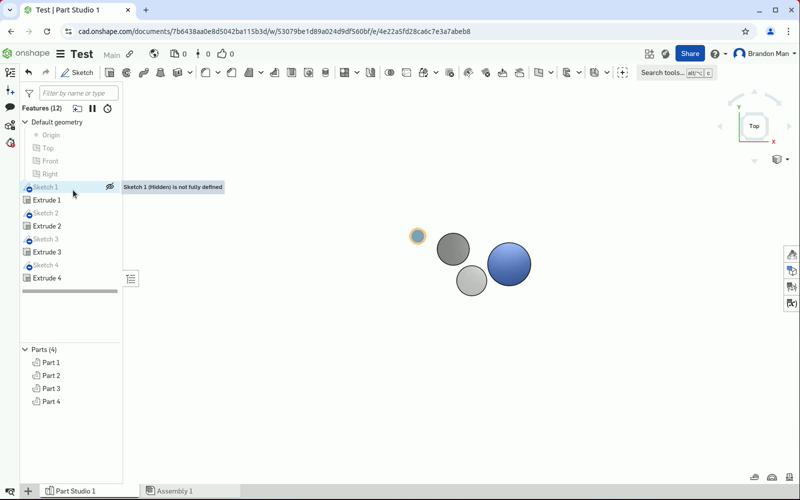
click(73, 189)
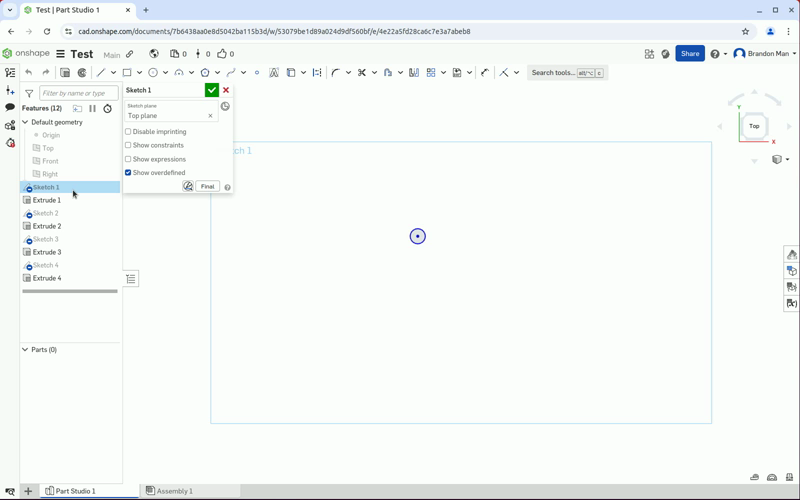
mouse_move(229, 92)
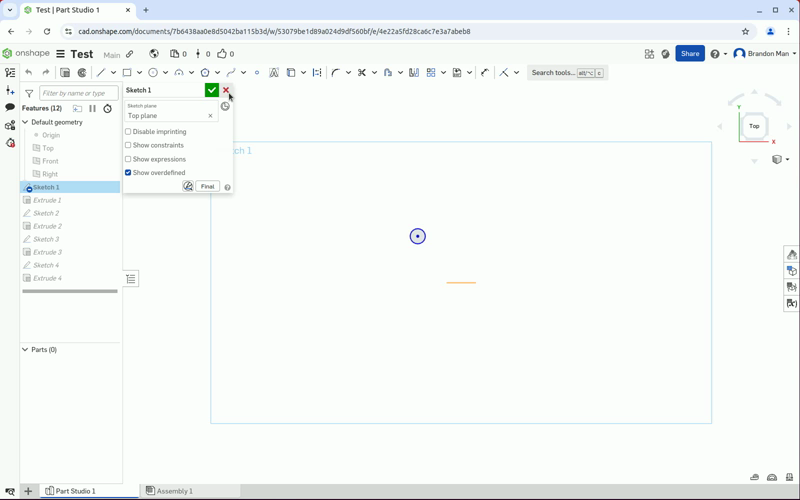
click(229, 92)
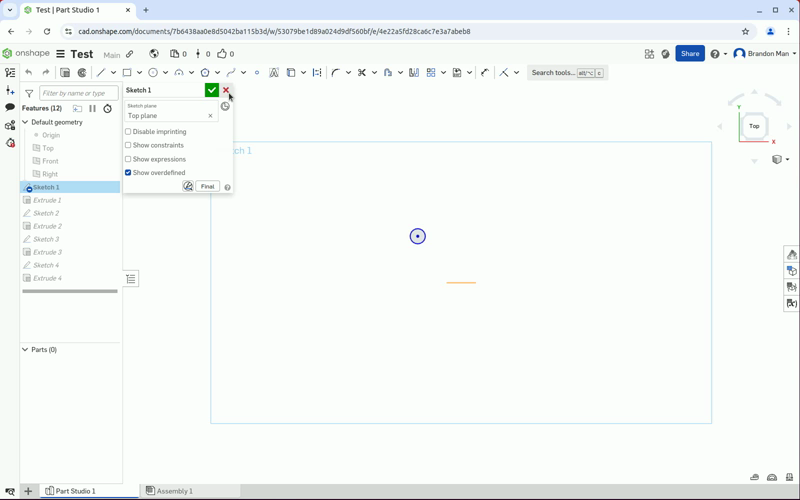
key(shift+s)
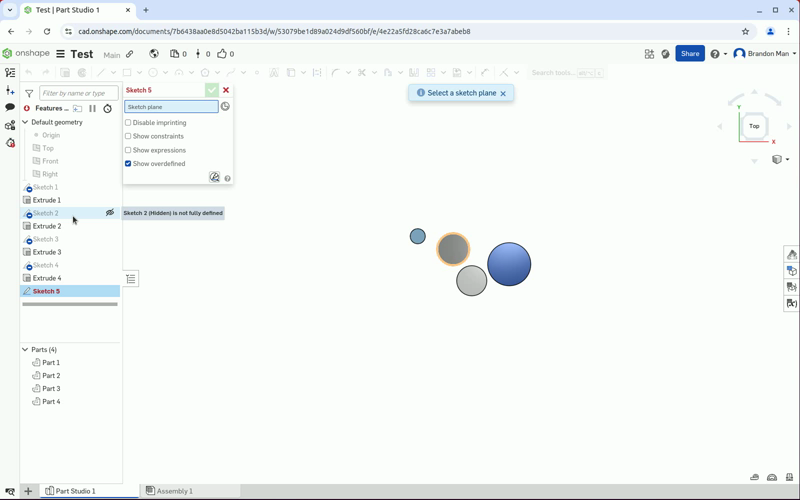
scroll(3)
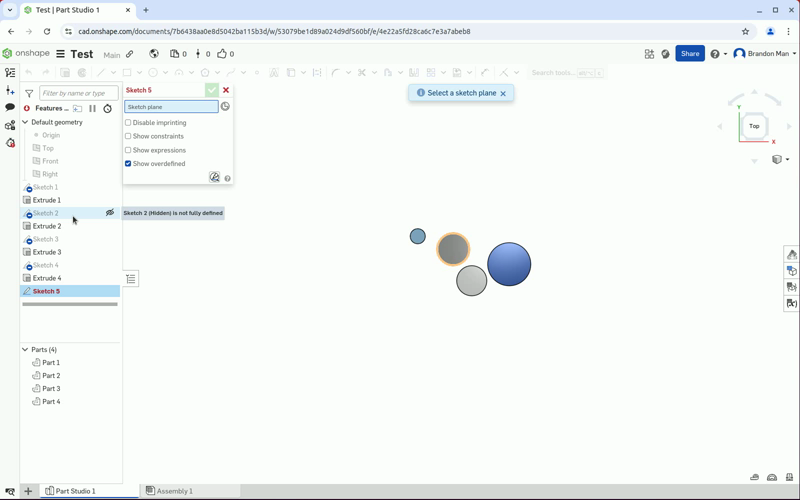
mouse_move(73, 150)
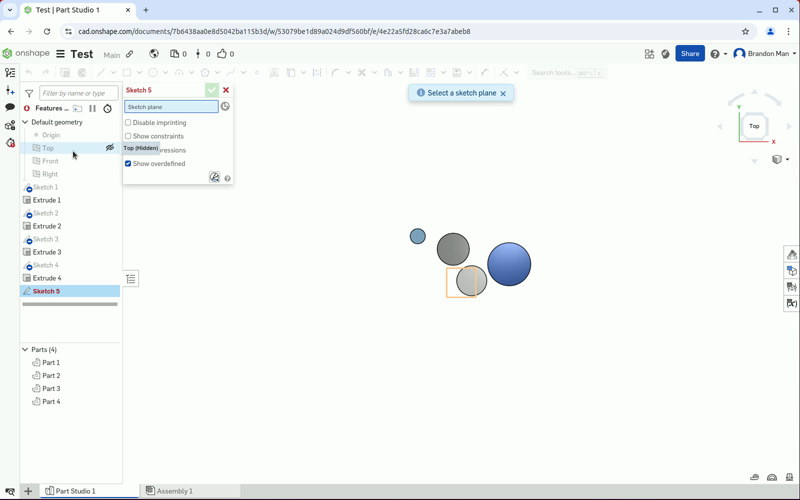
click(73, 150)
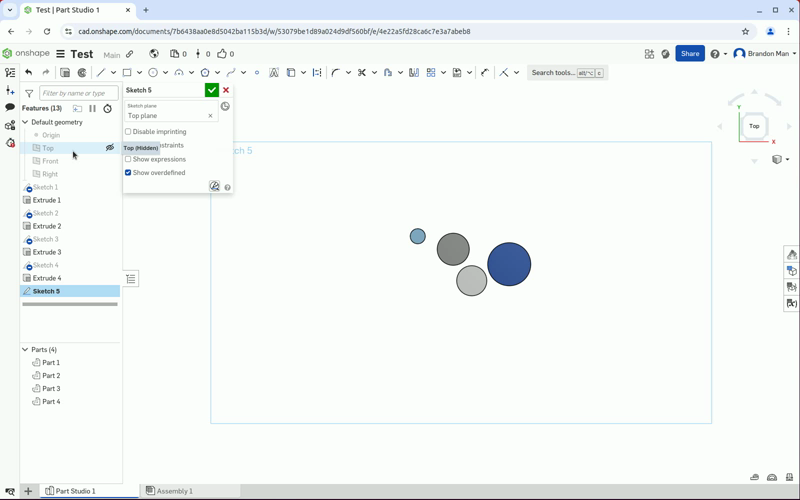
mouse_move(73, 352)
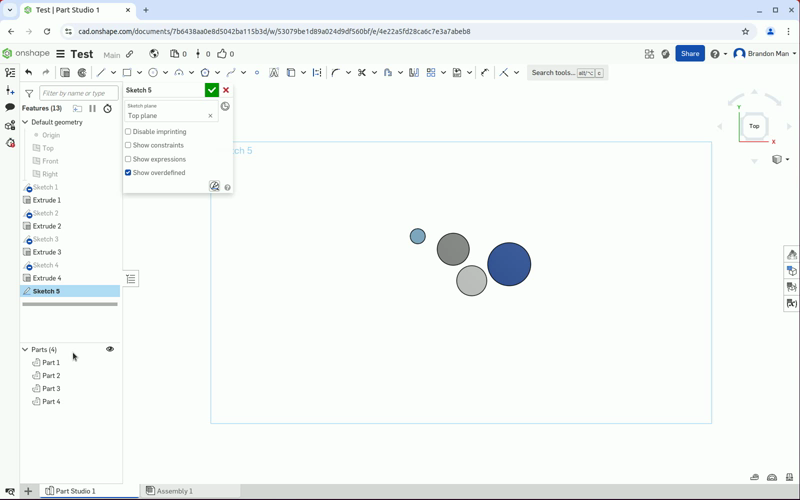
key(y)
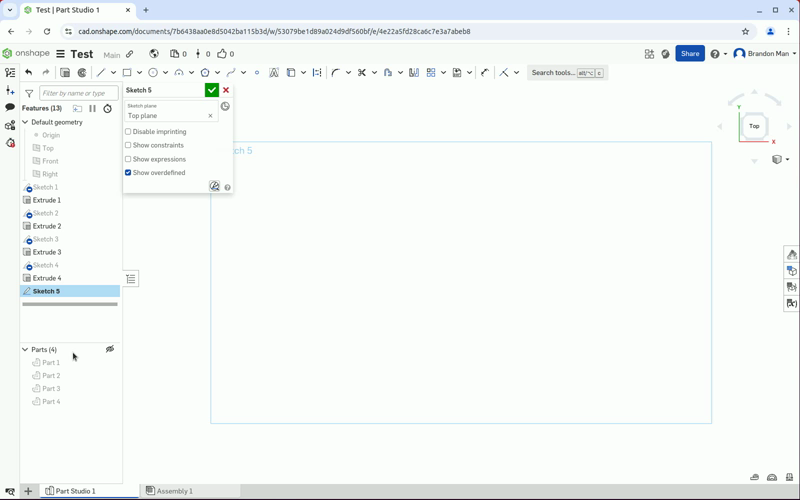
key(c)
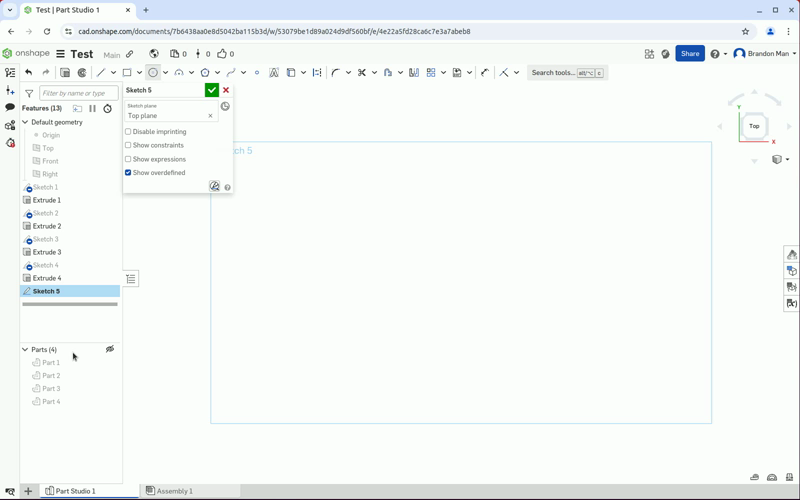
key_down(shift)
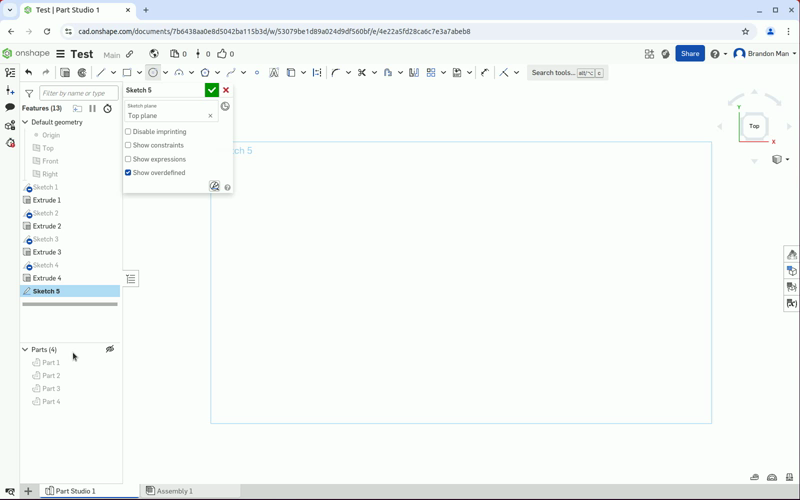
mouse_move(402, 312)
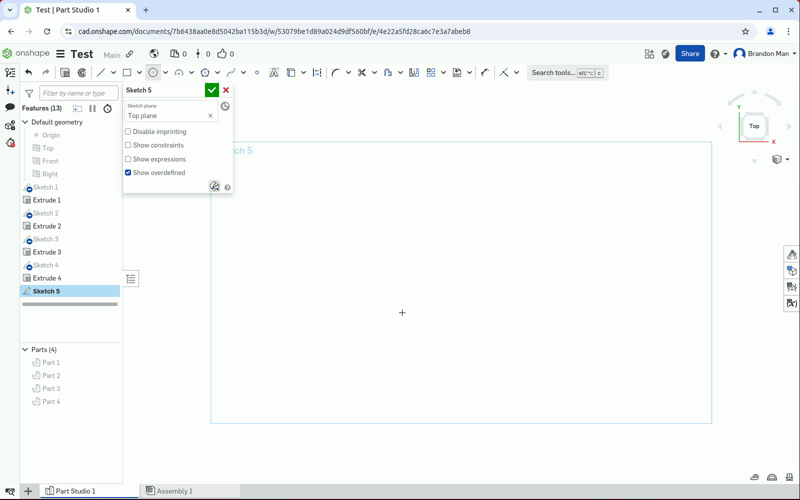
click(402, 312)
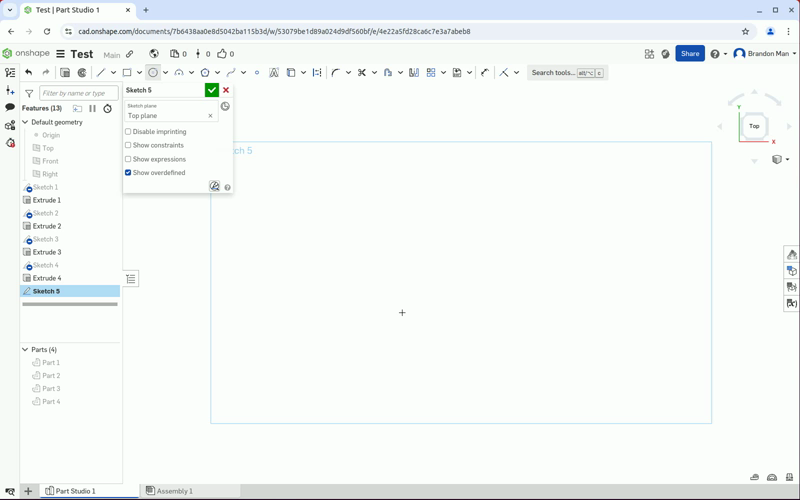
key_up(shift)
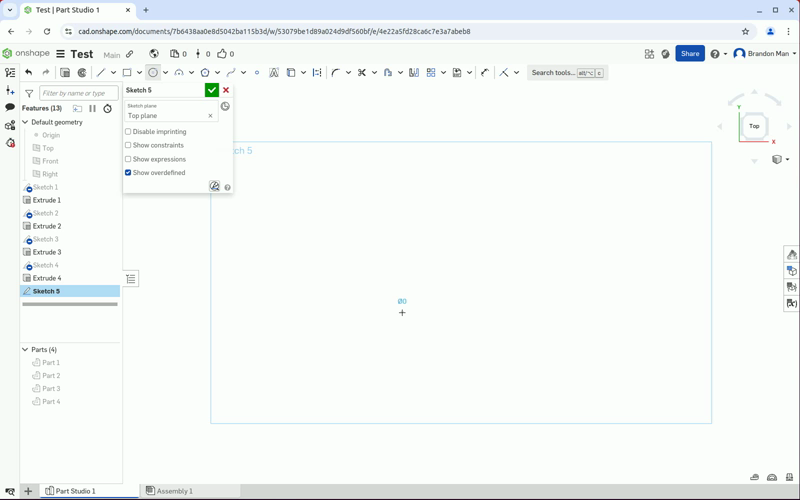
mouse_move(444, 312)
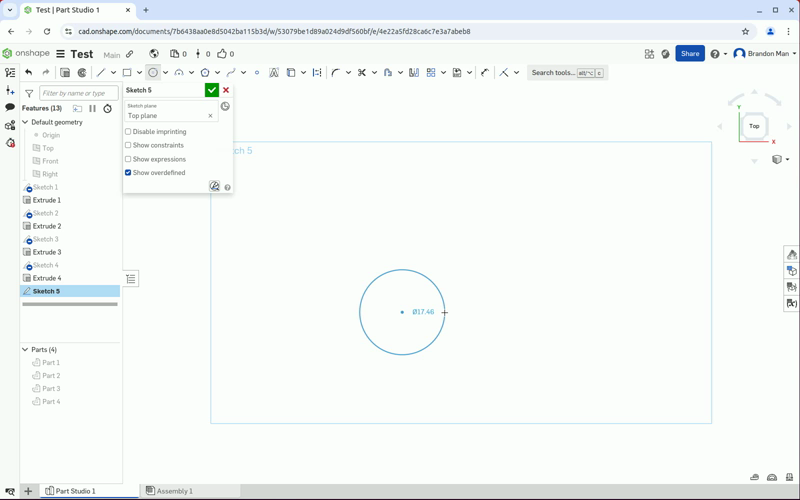
click(444, 312)
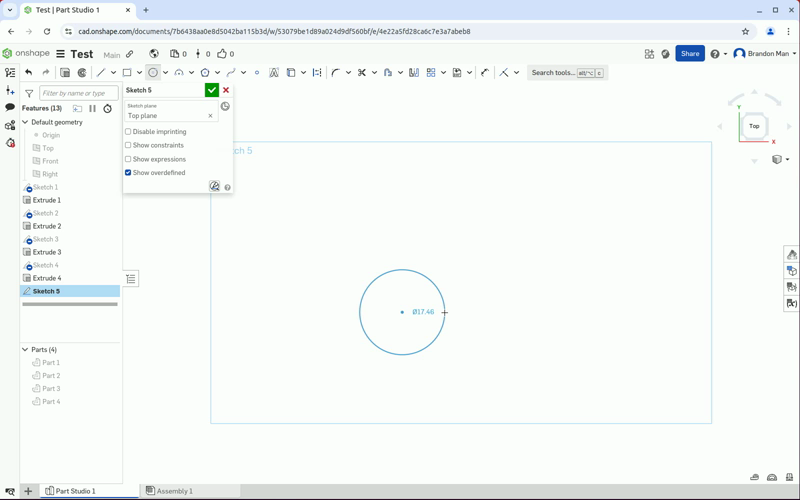
key(esc)
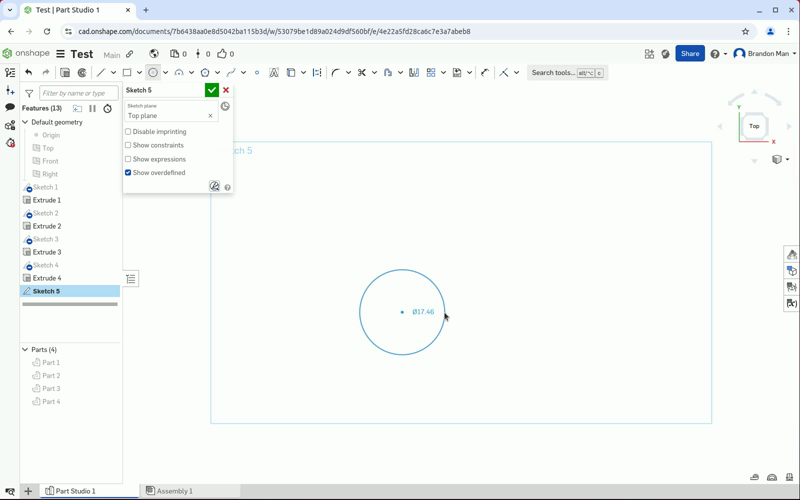
mouse_move(396, 324)
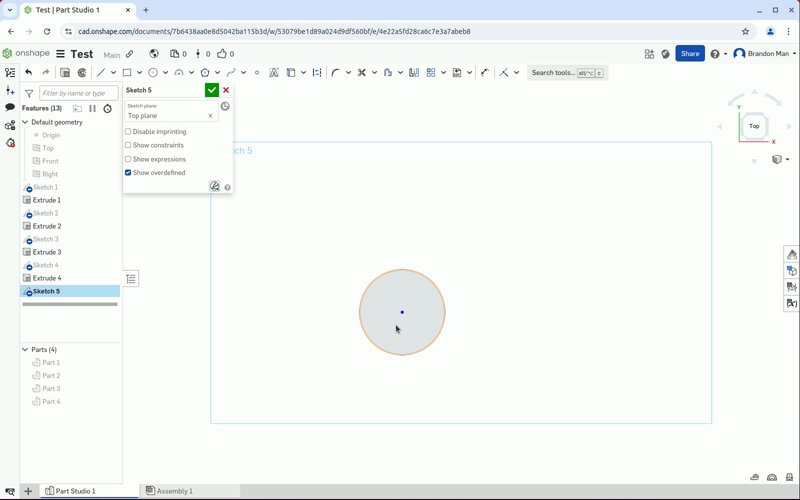
click(396, 324)
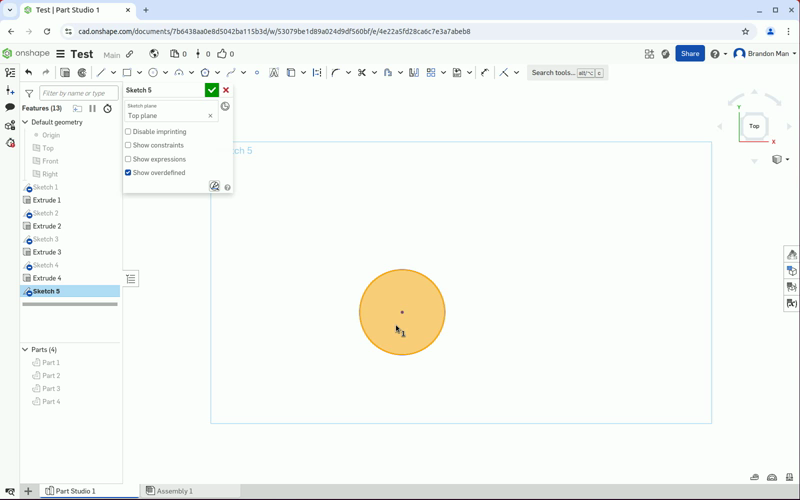
mouse_move(73, 352)
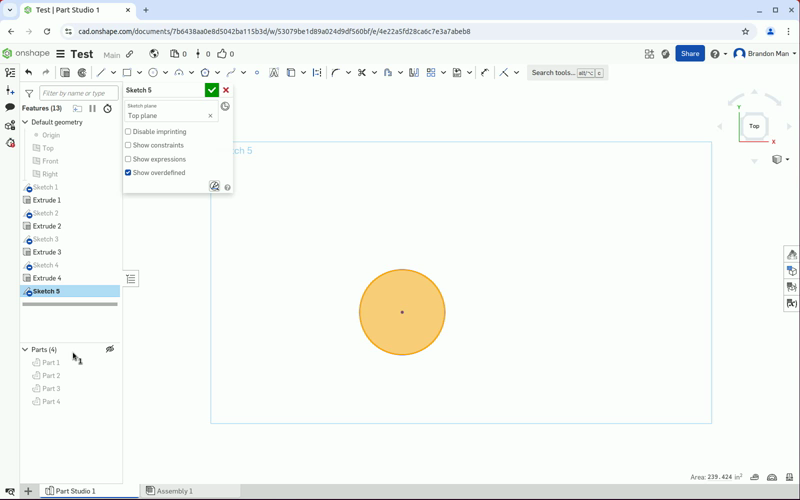
key(shift+y)
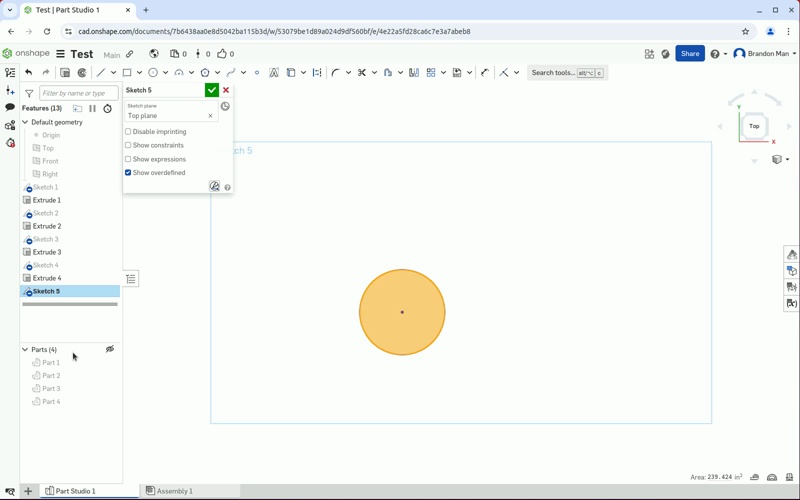
key(shift+e)
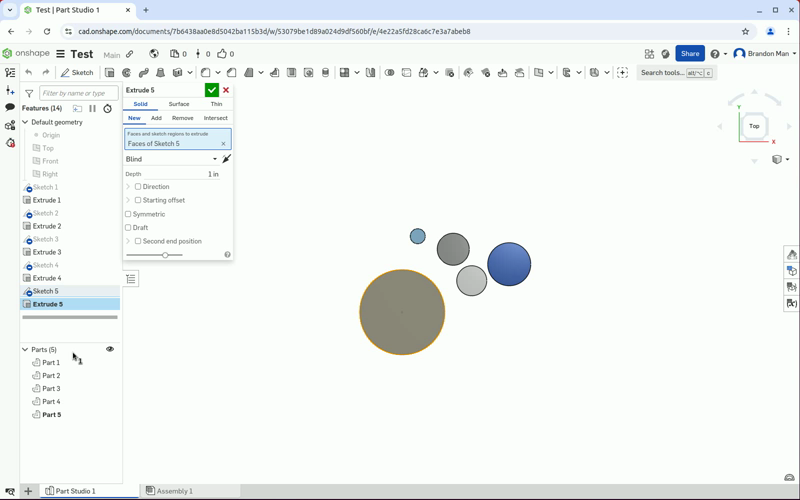
mouse_move(143, 106)
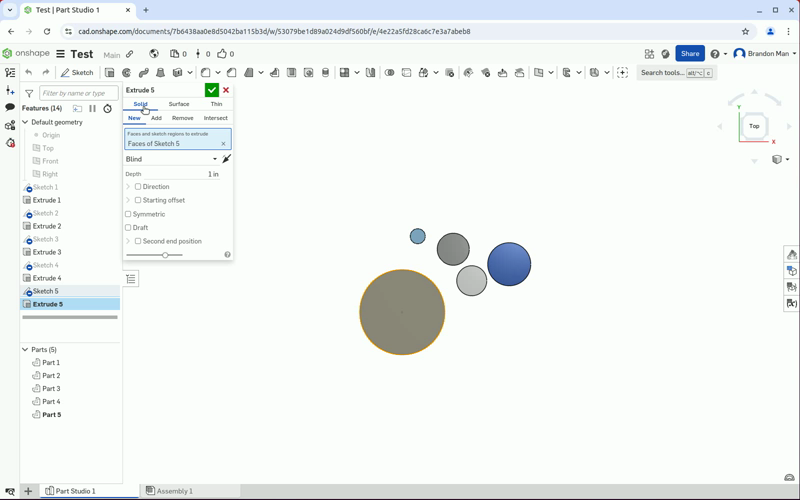
click(143, 106)
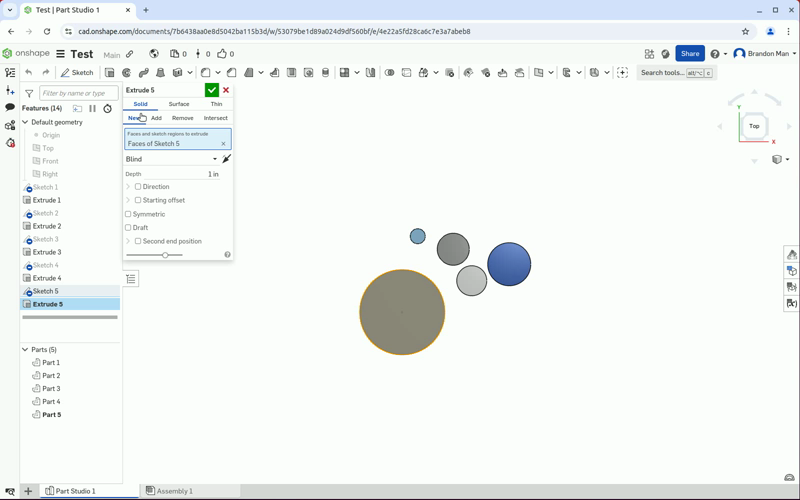
mouse_move(137, 120)
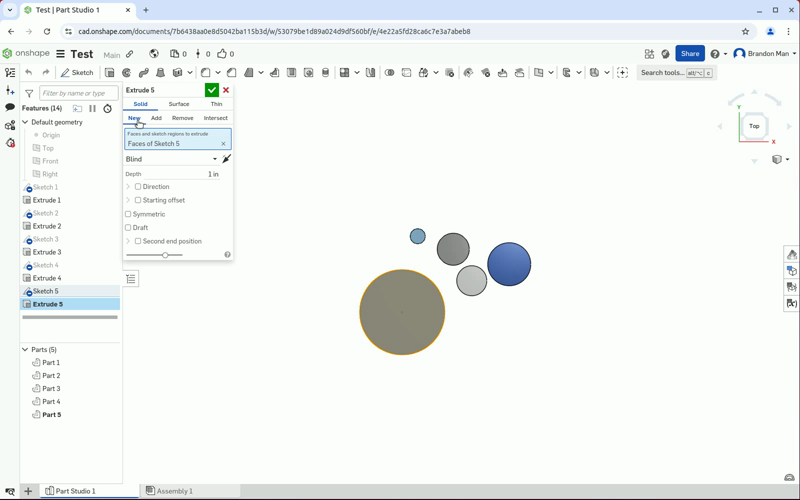
click(137, 120)
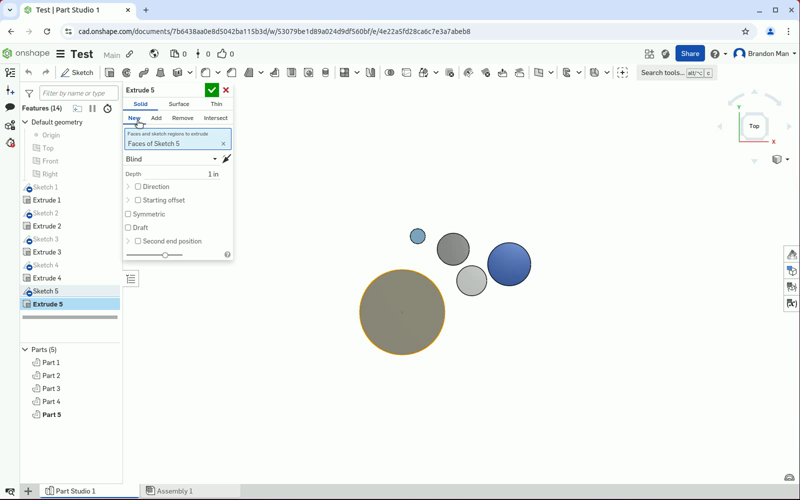
key(tab, 4)
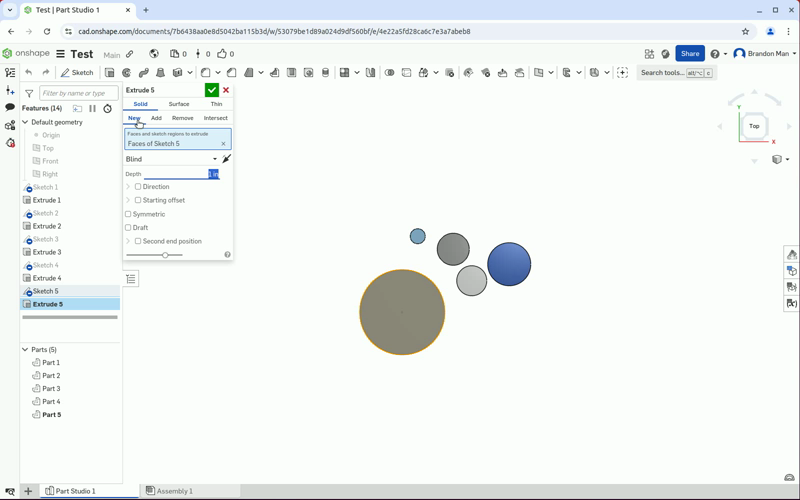
text(2.889)
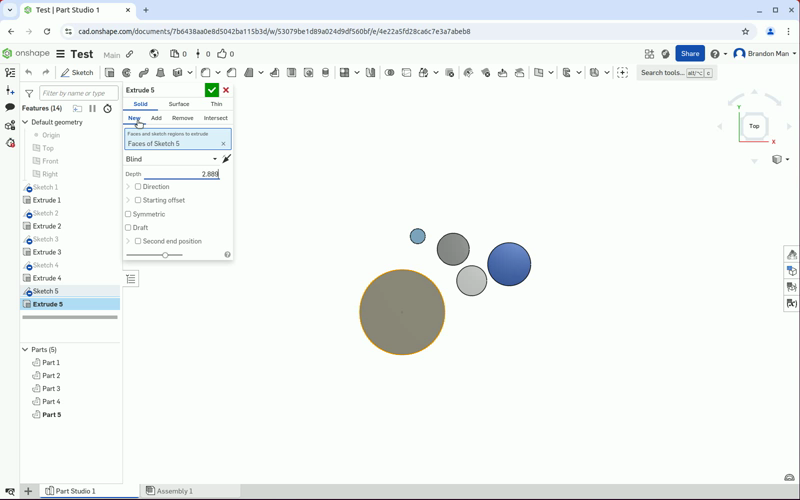
key(enter)
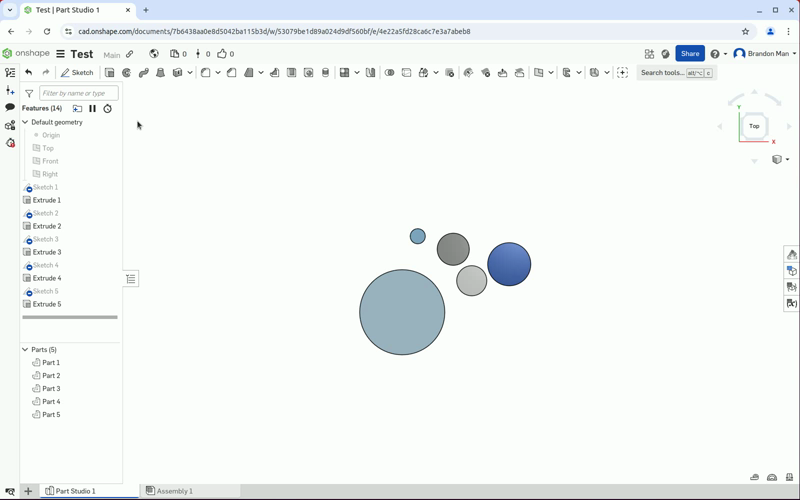
key(shift+h)
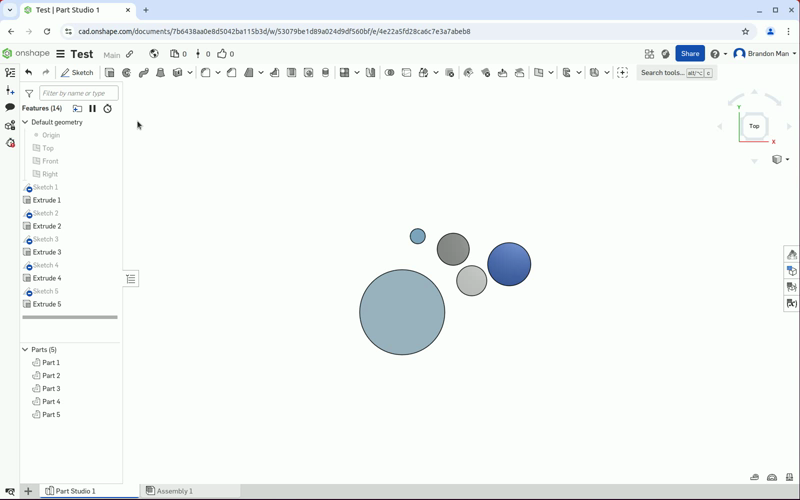
key(shift+h)
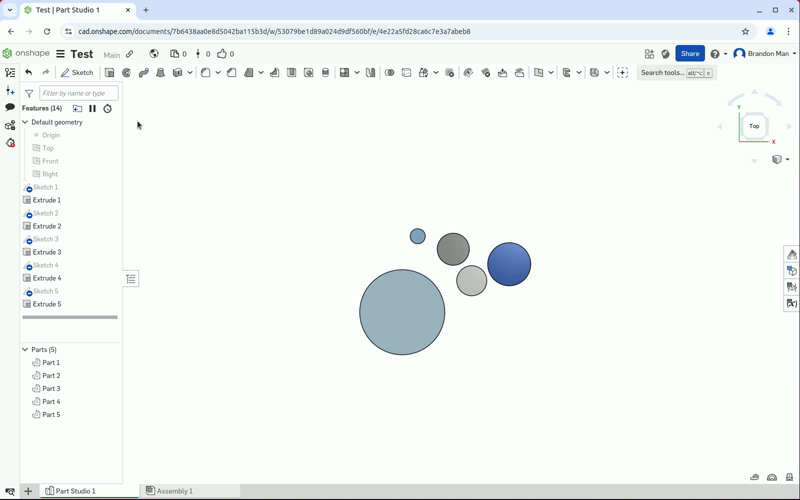
mouse_move(73, 189)
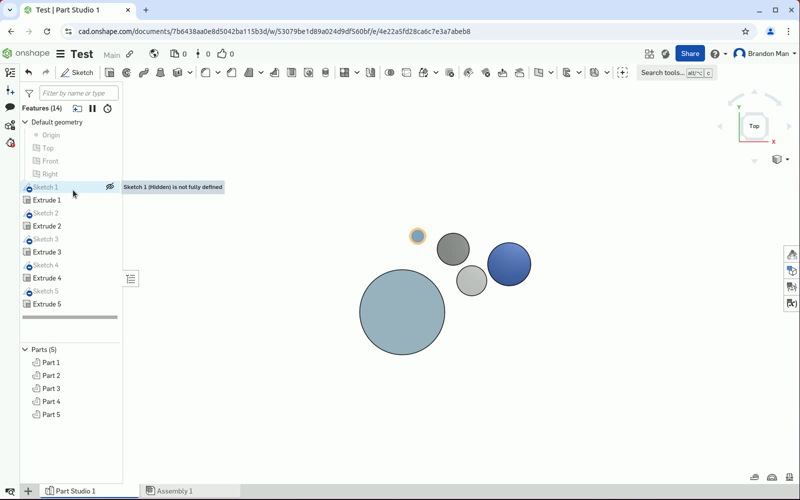
click(73, 189)
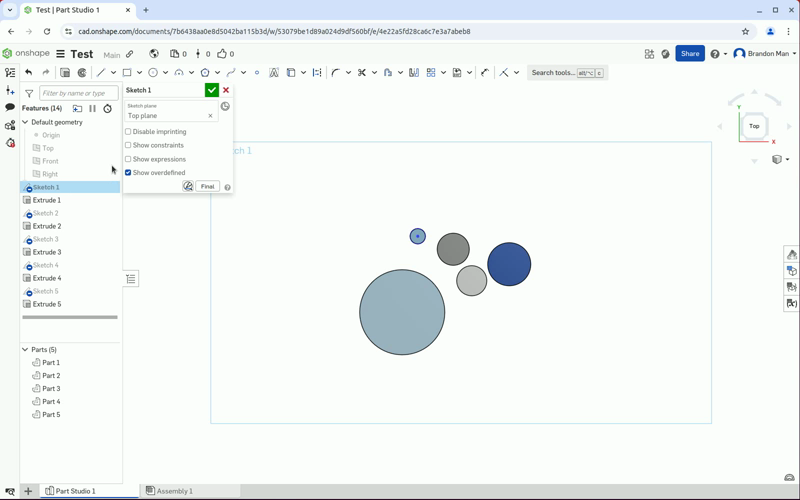
mouse_move(229, 92)
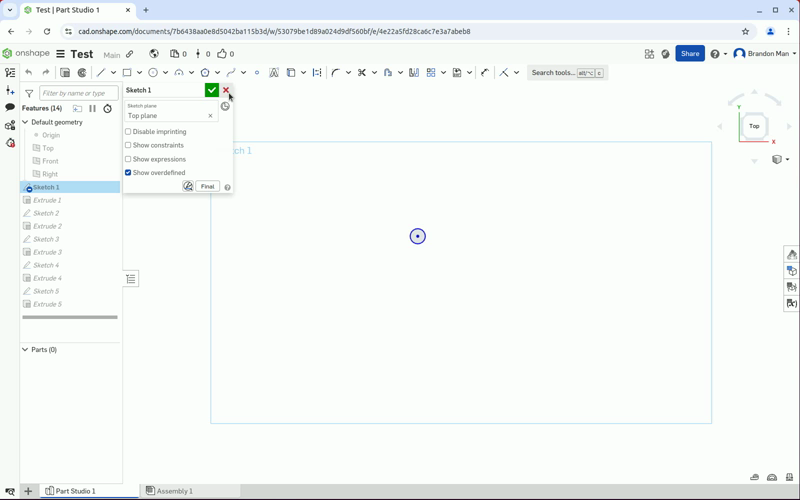
click(229, 92)
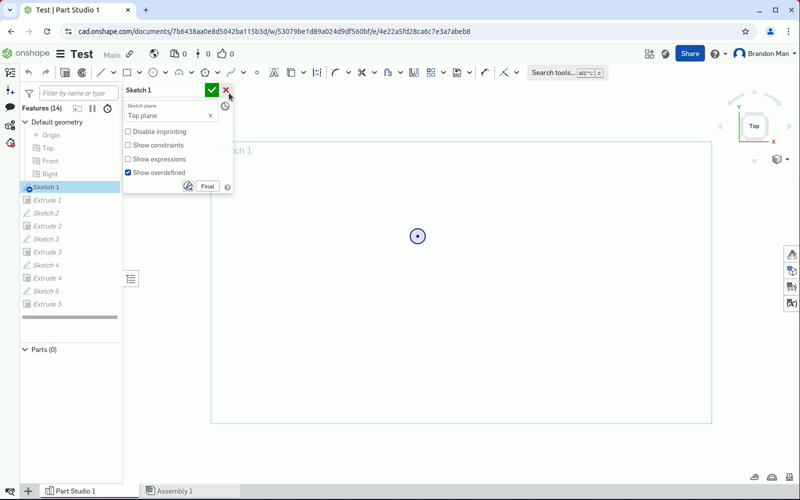
key(shift+s)
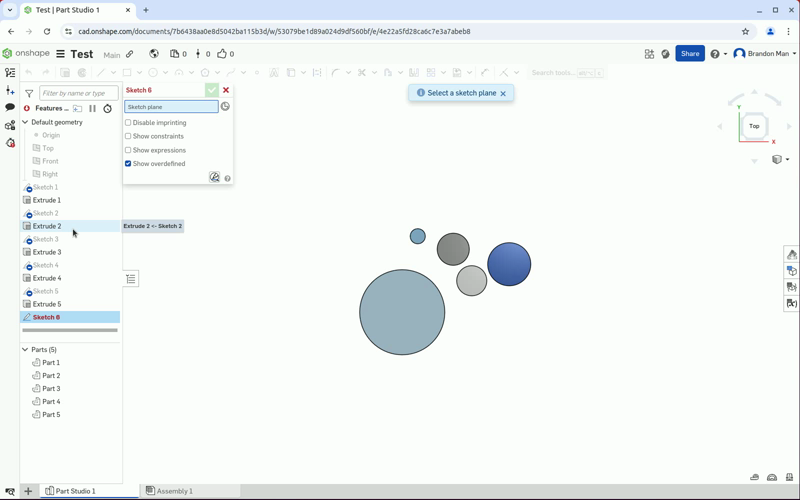
scroll(3)
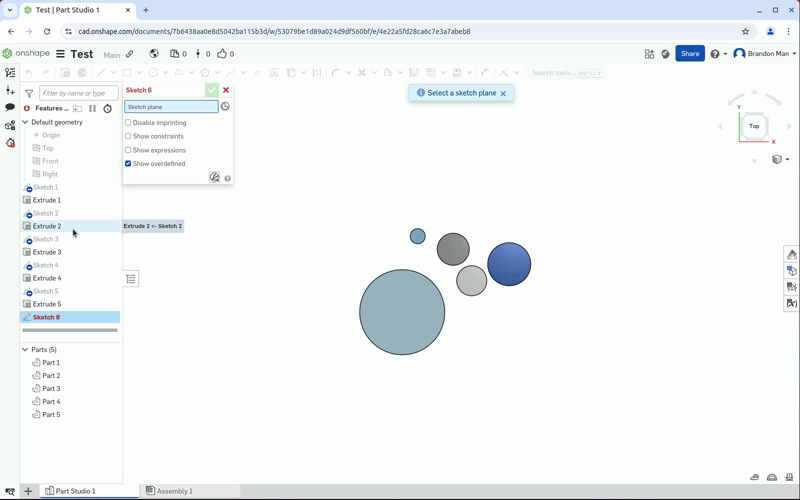
mouse_move(73, 150)
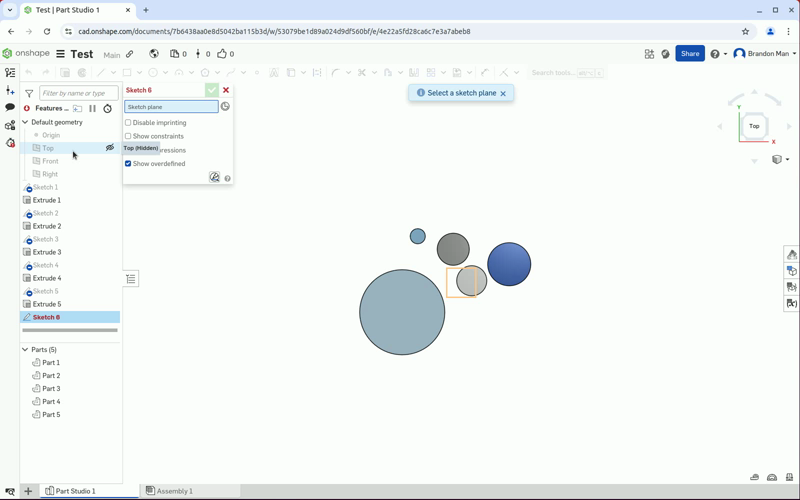
click(73, 150)
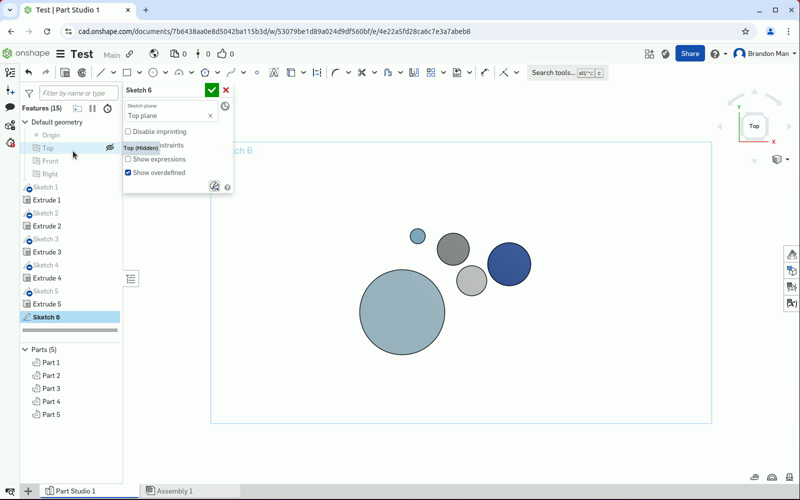
mouse_move(73, 352)
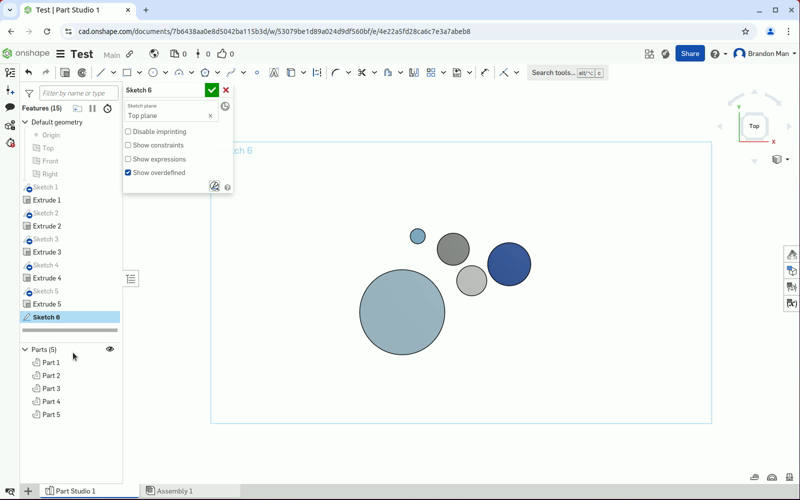
key(y)
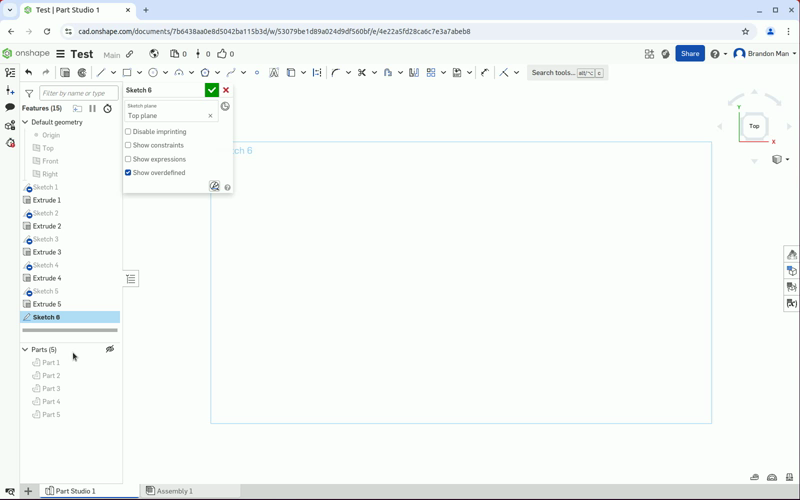
key(c)
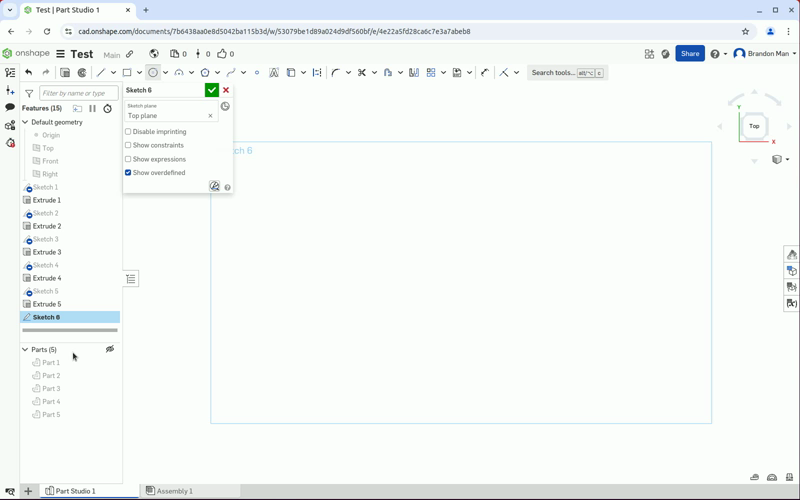
key_down(shift)
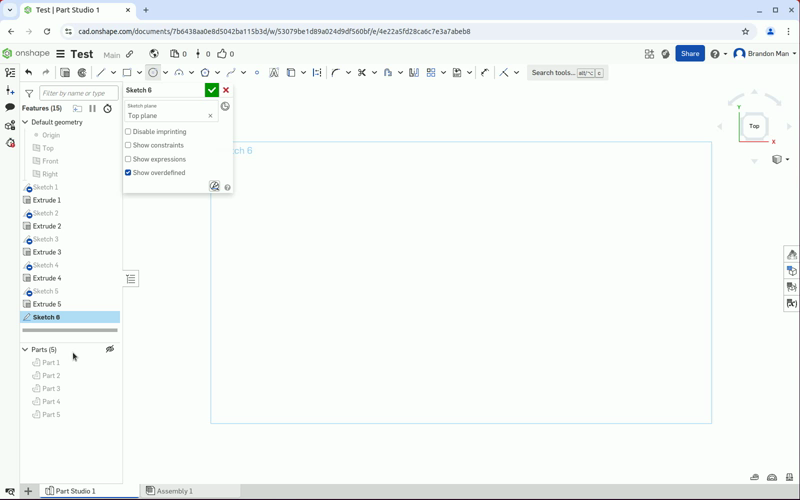
mouse_move(513, 333)
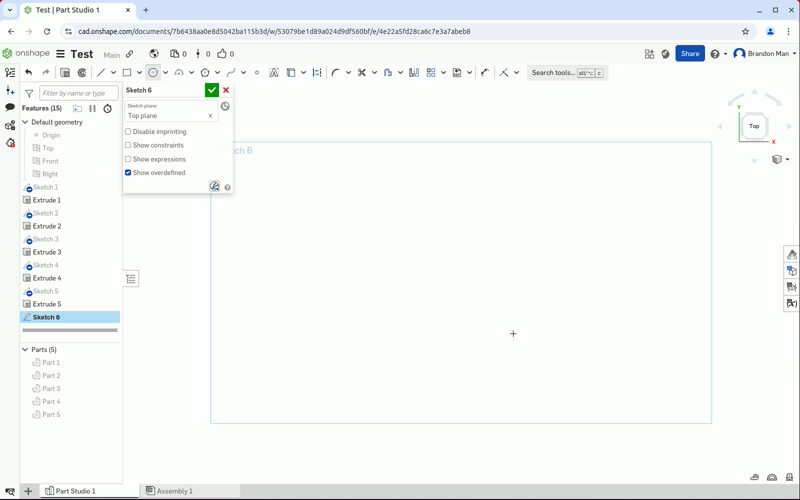
click(513, 333)
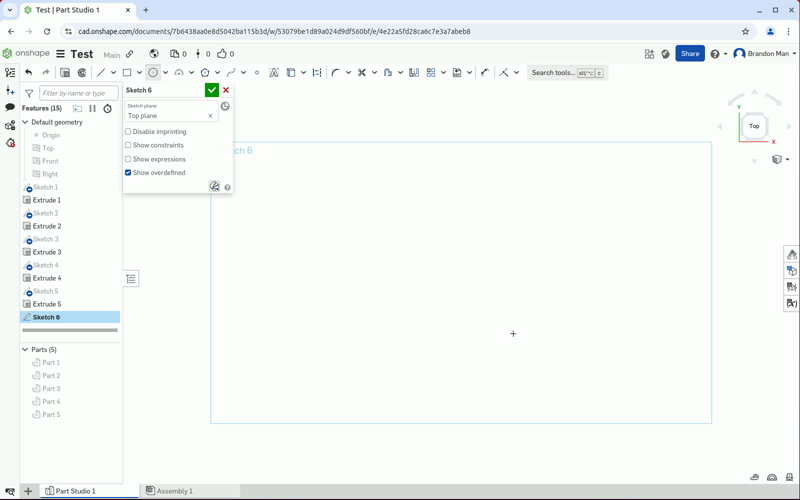
key_up(shift)
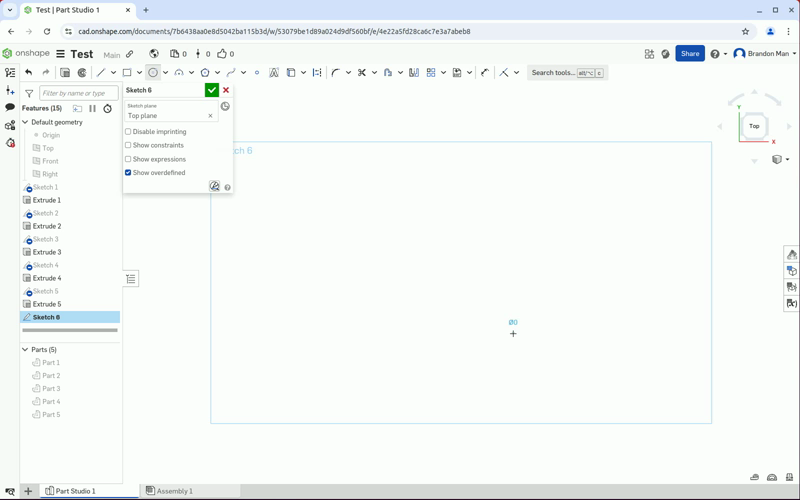
mouse_move(523, 333)
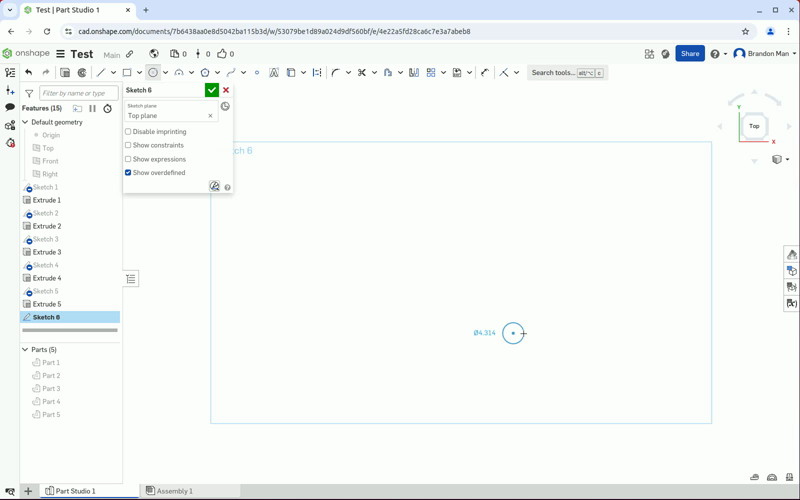
click(523, 333)
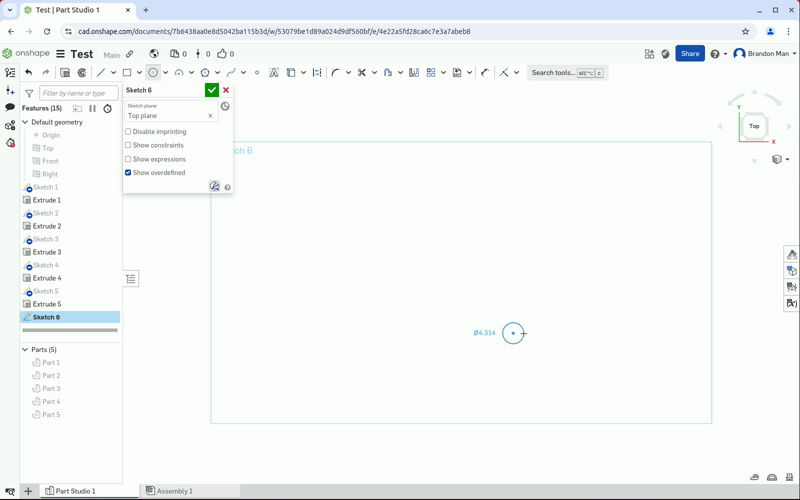
key(esc)
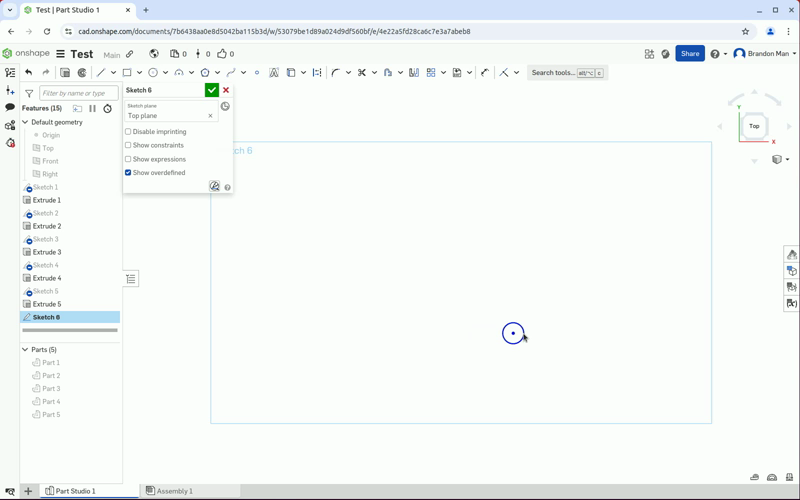
mouse_move(518, 334)
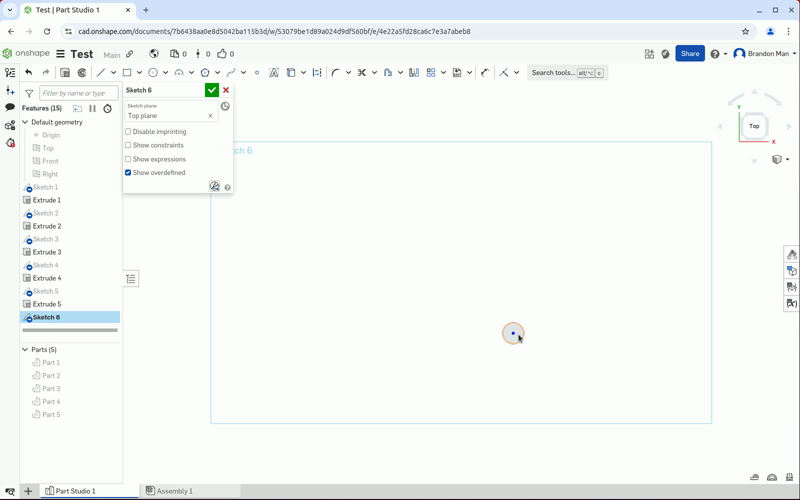
scroll(6)
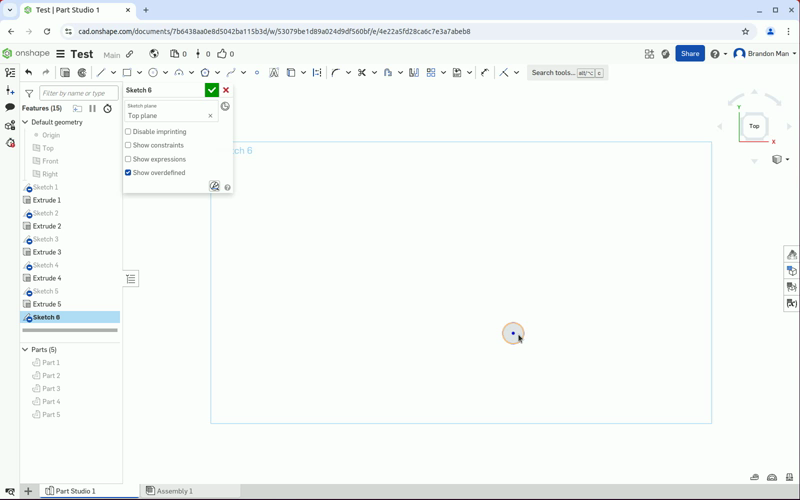
scroll(6)
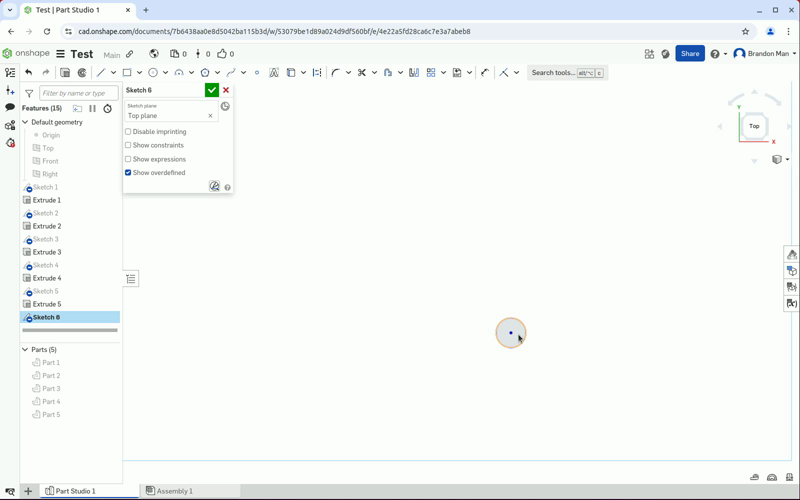
scroll(6)
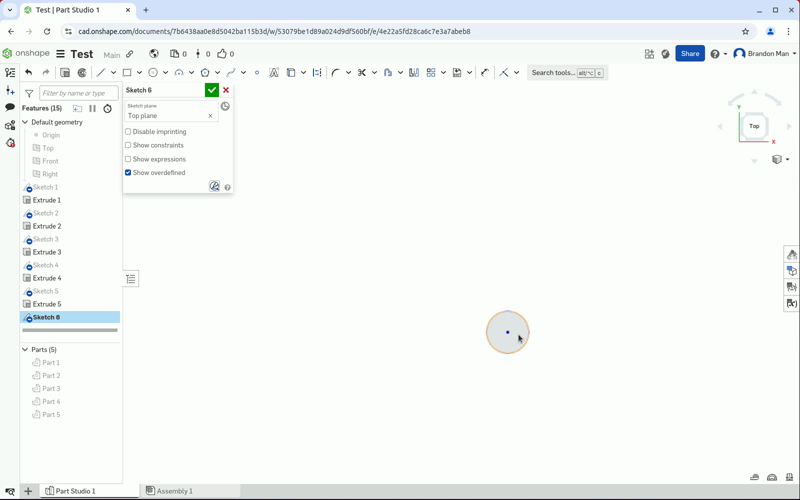
scroll(6)
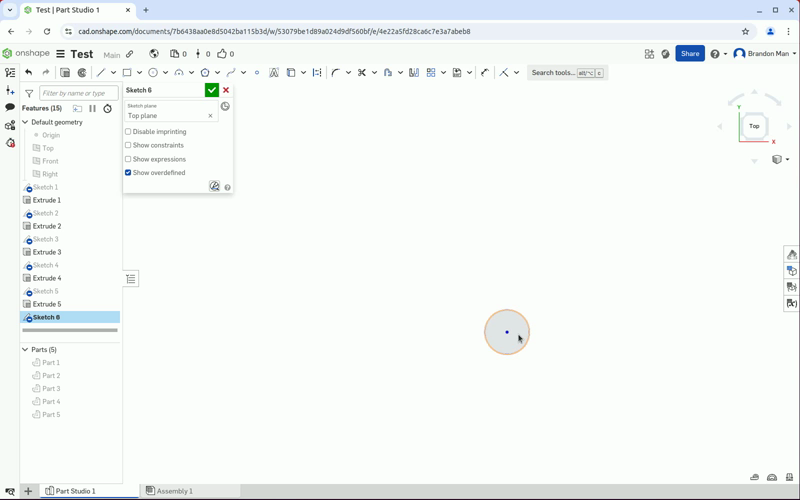
scroll(6)
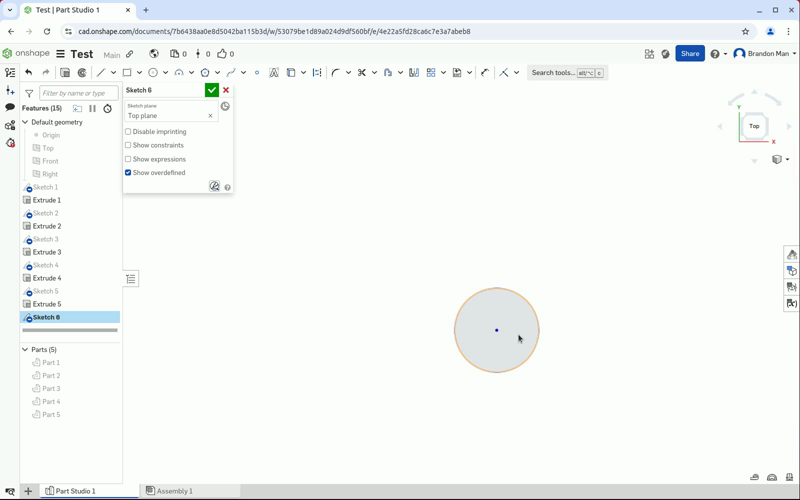
scroll(6)
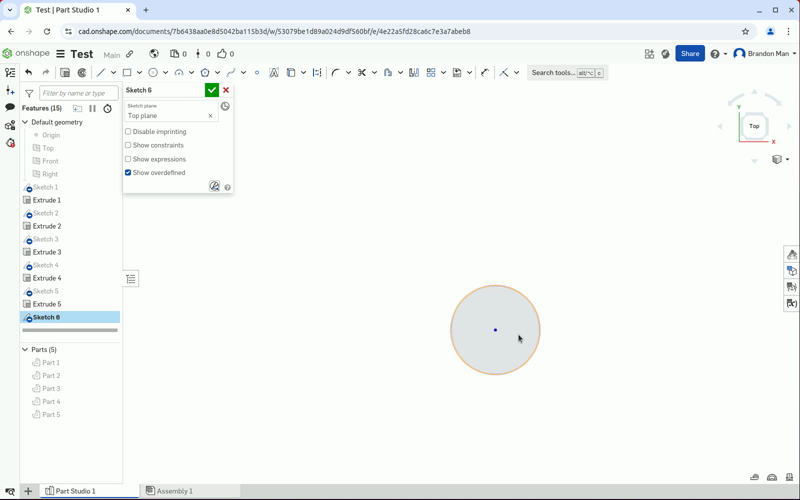
scroll(6)
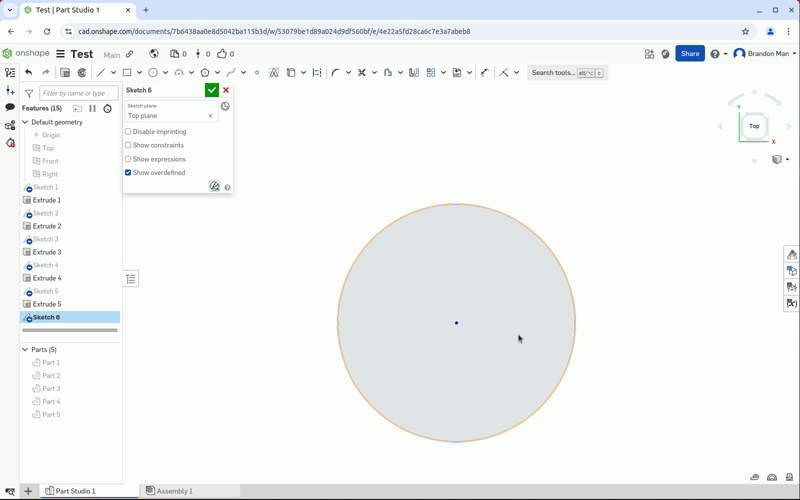
click(518, 334)
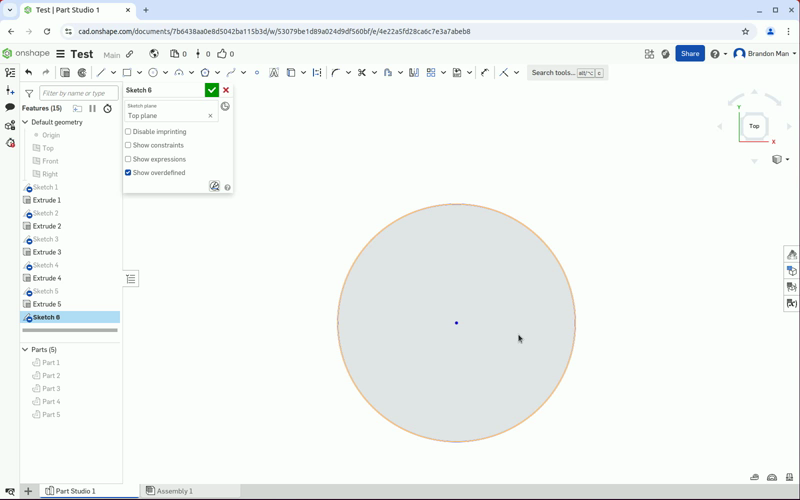
scroll(-6)
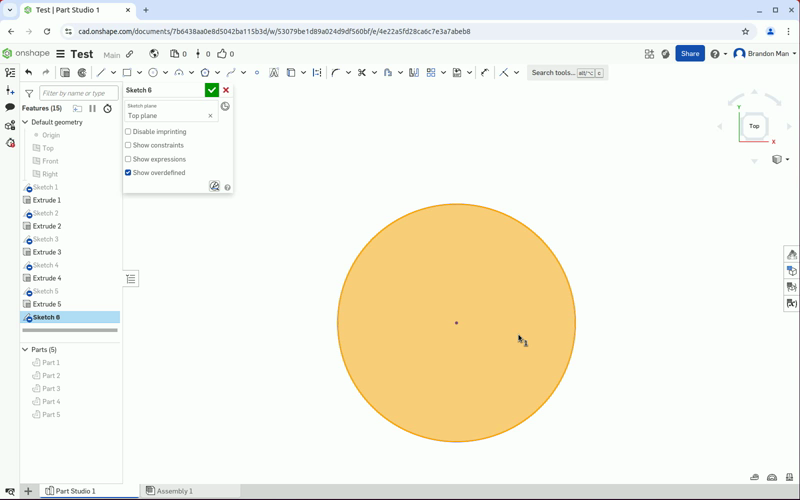
scroll(-6)
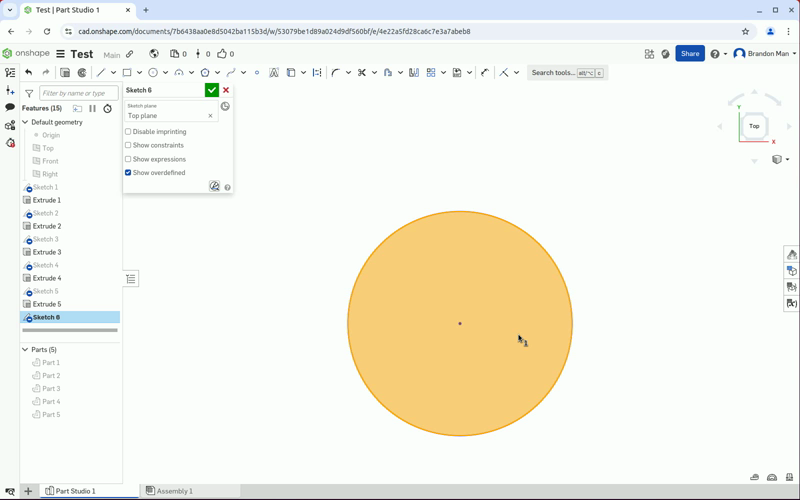
scroll(-6)
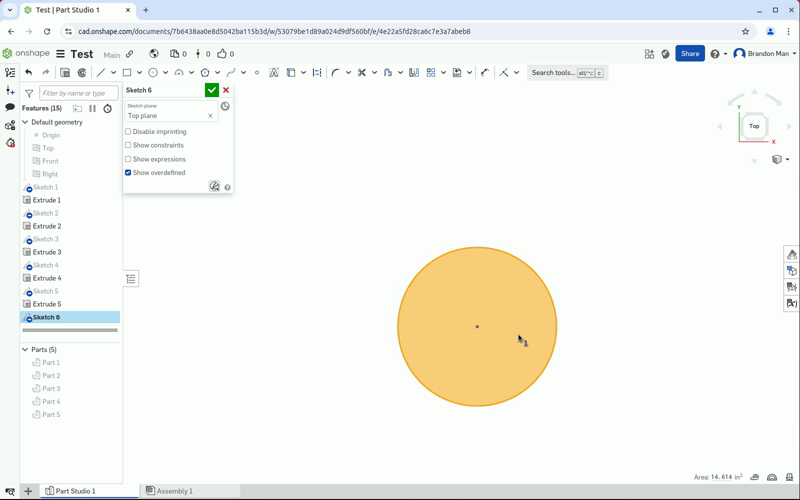
scroll(-6)
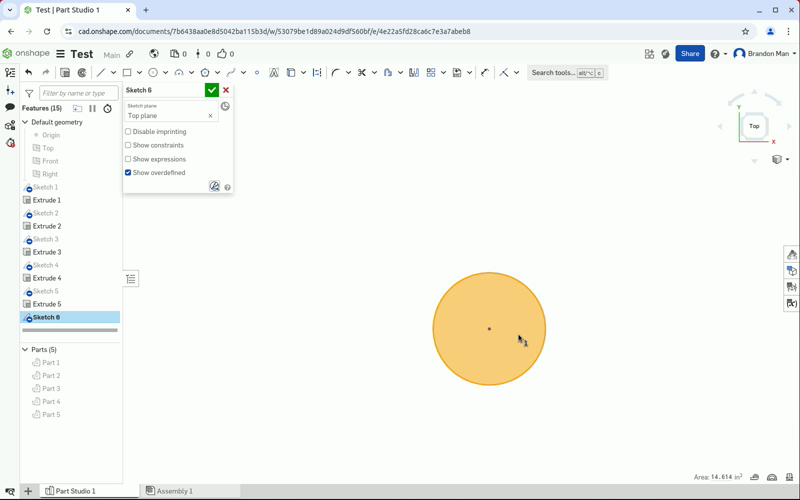
scroll(-6)
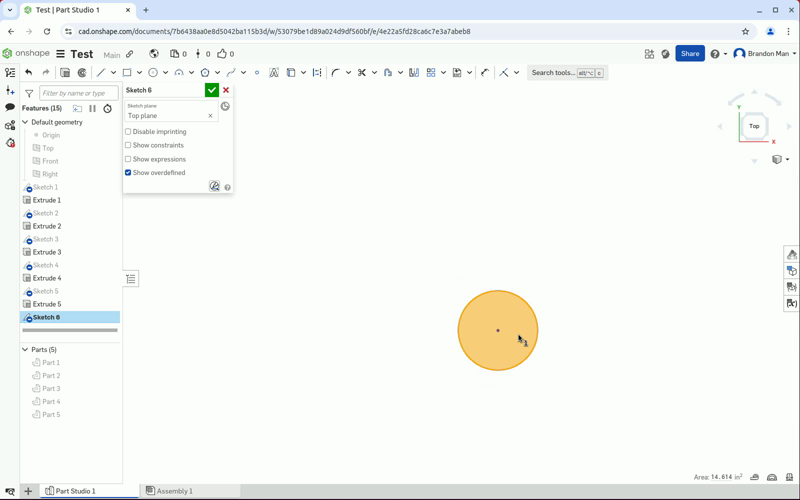
scroll(-6)
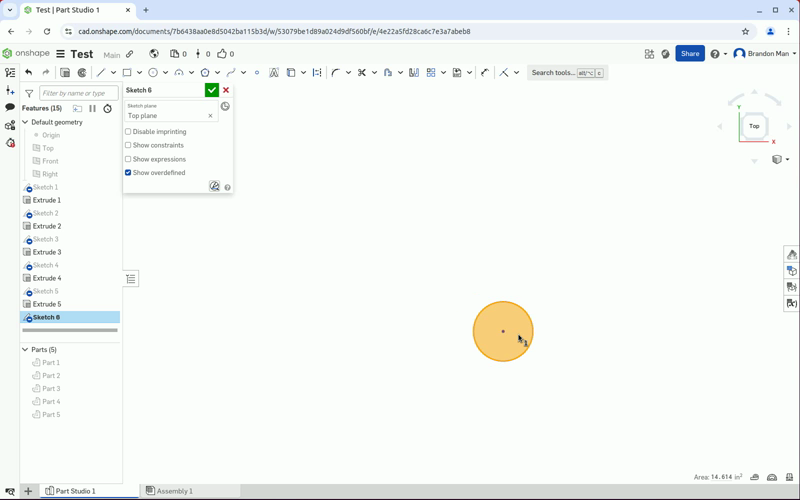
scroll(-6)
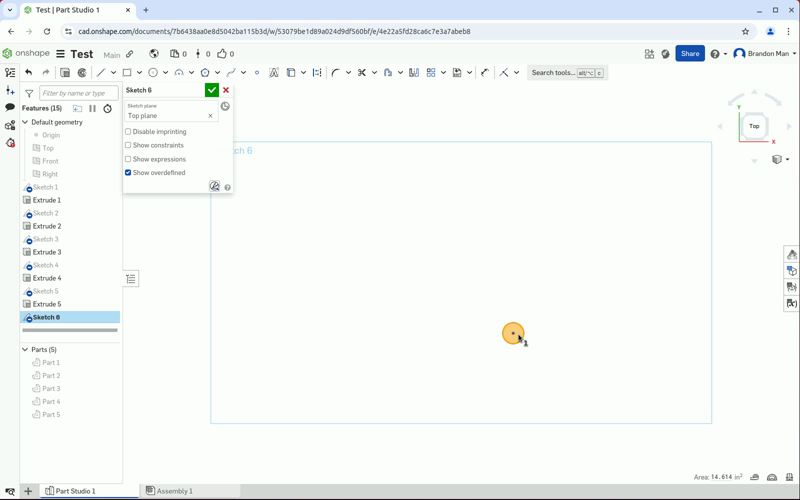
mouse_move(73, 352)
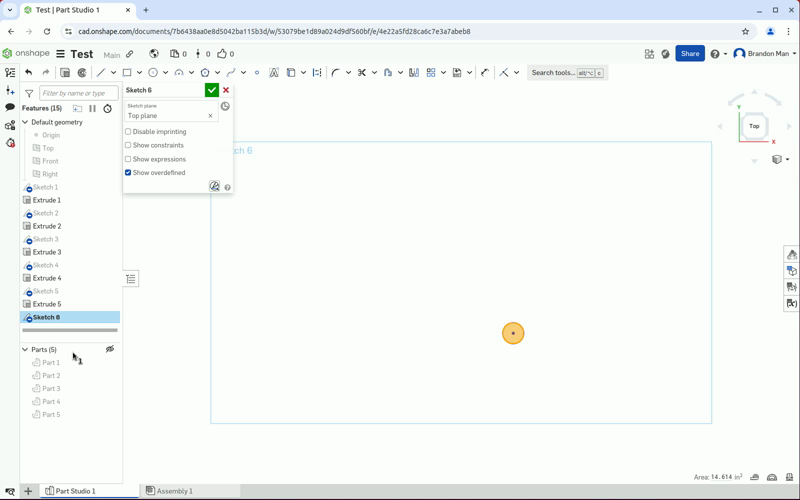
key(shift+y)
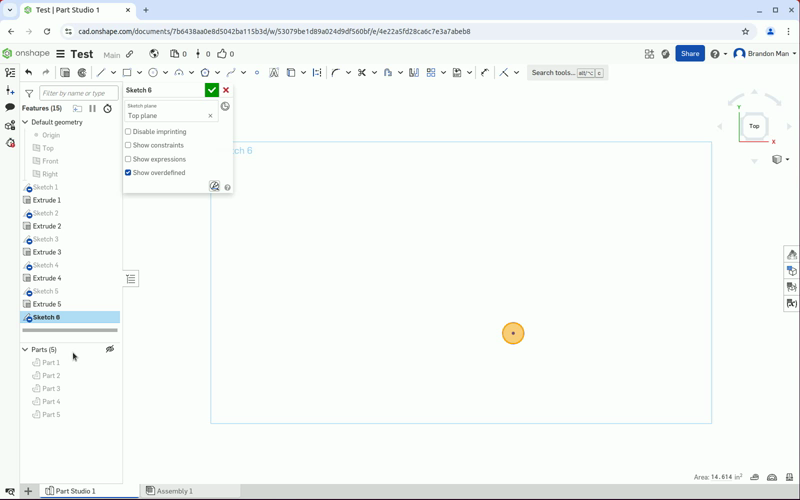
key(shift+e)
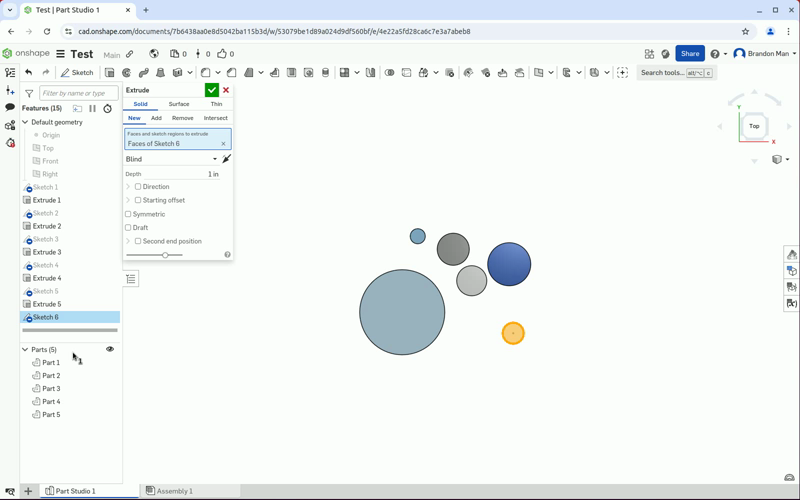
mouse_move(143, 106)
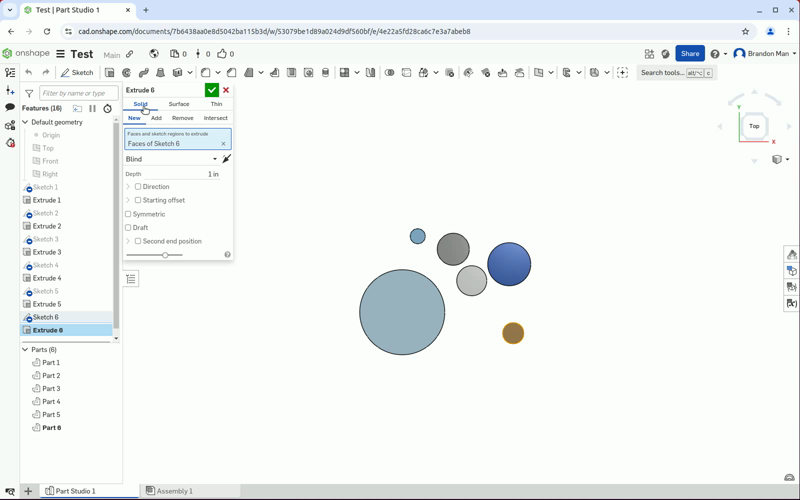
click(143, 106)
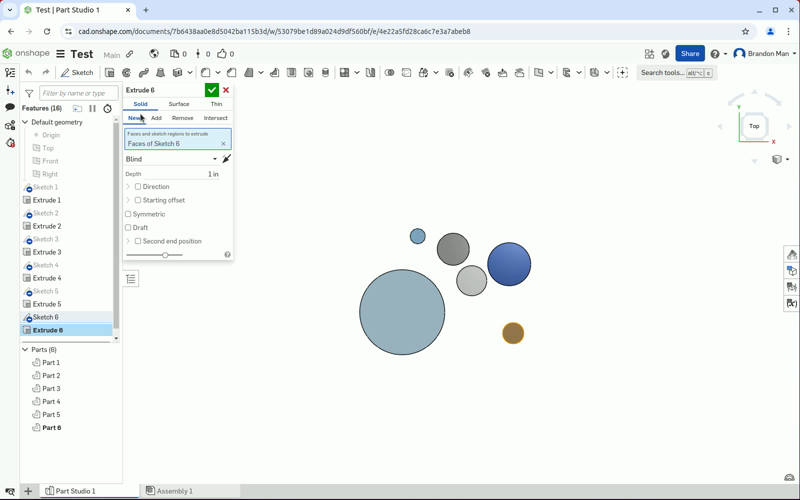
mouse_move(137, 120)
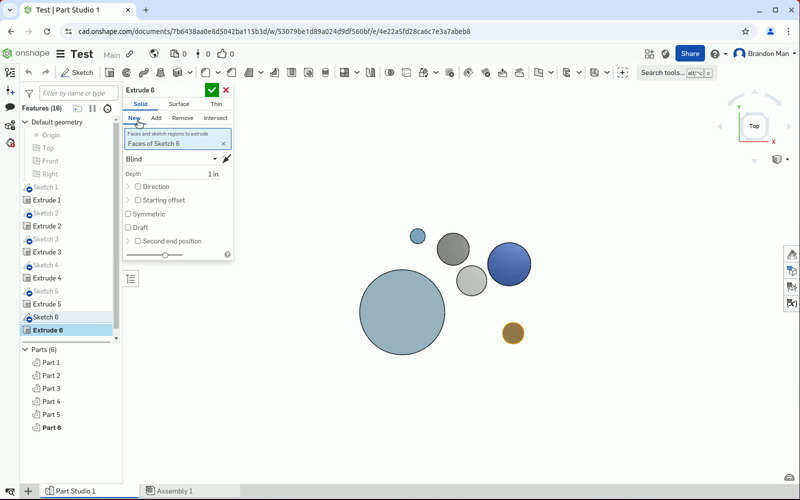
click(137, 120)
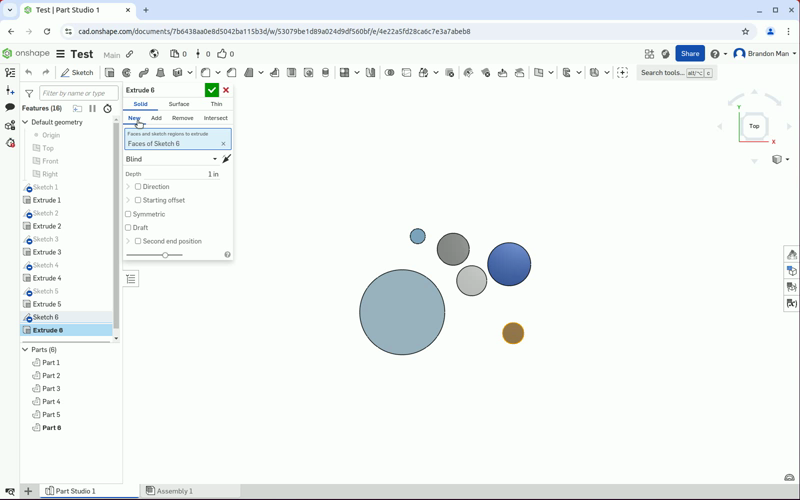
key(tab, 4)
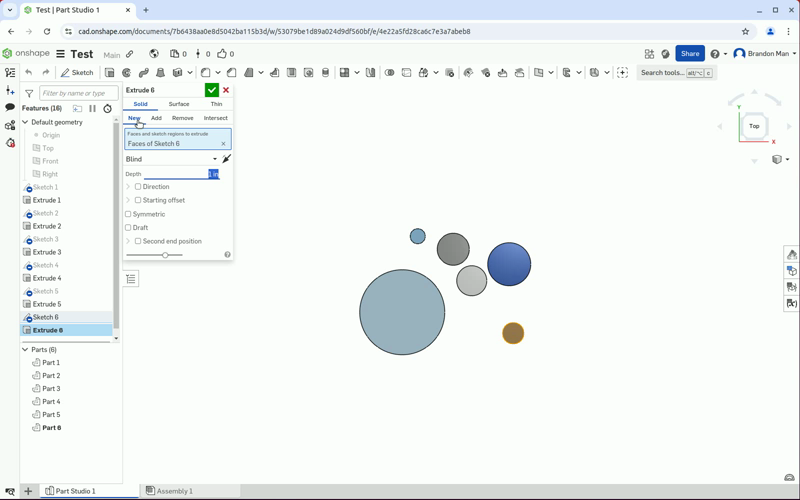
text(2.889)
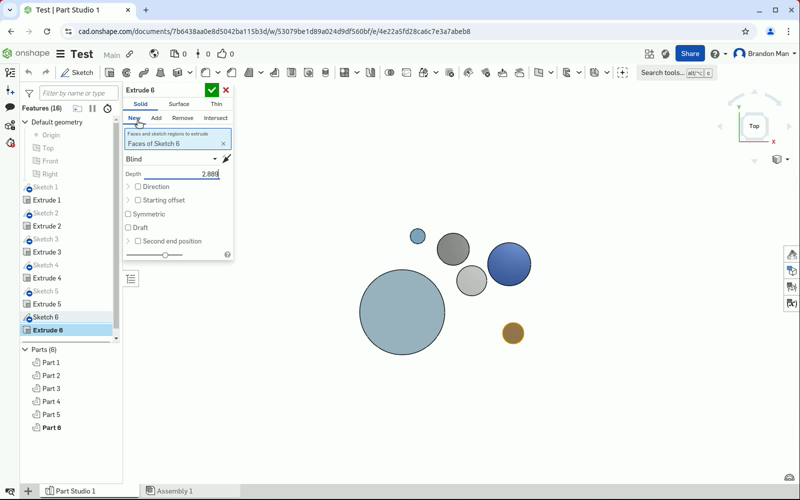
key(enter)
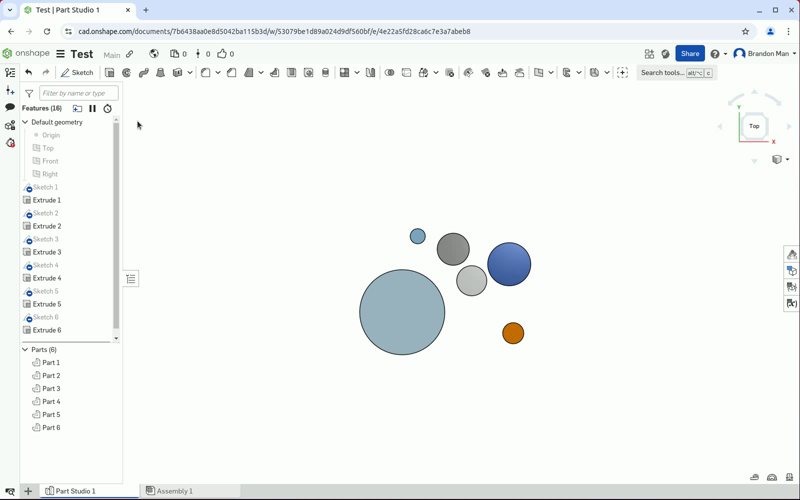
key(shift+h)
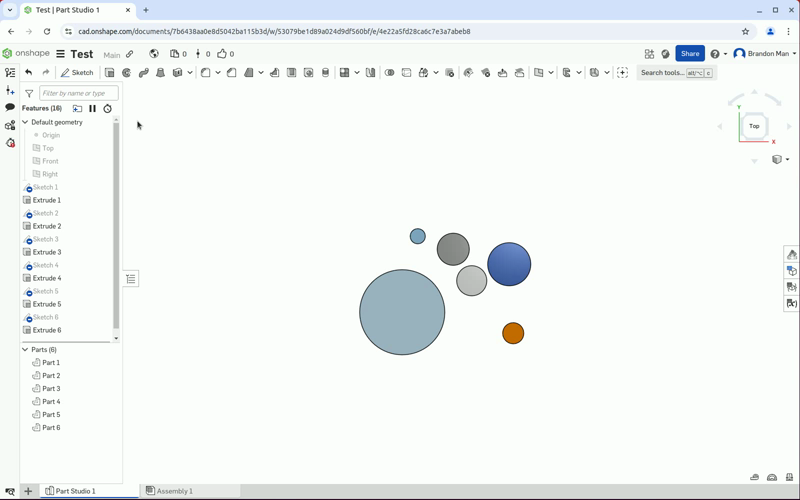
key(shift+h)
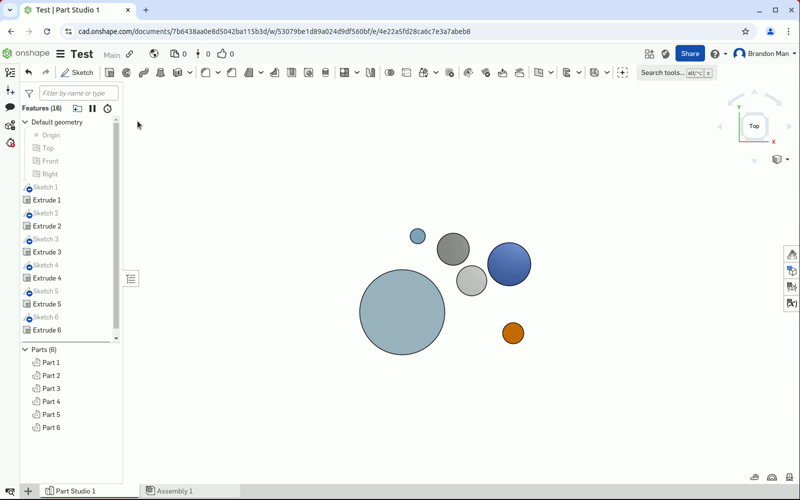
mouse_move(69, 189)
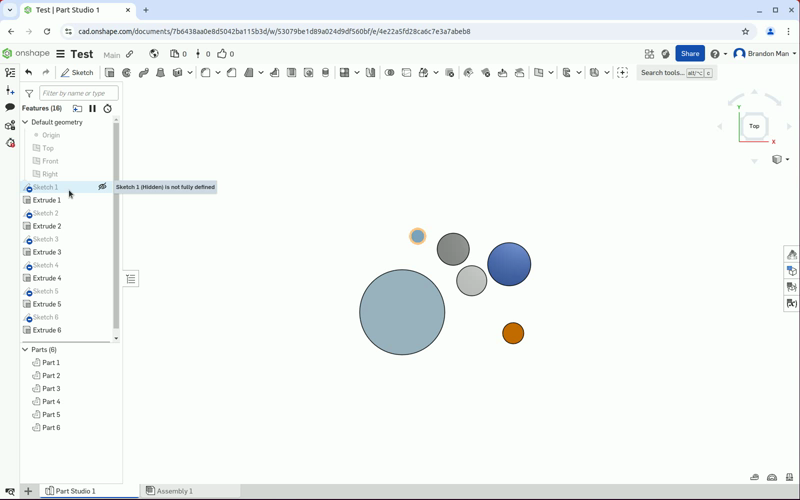
click(69, 189)
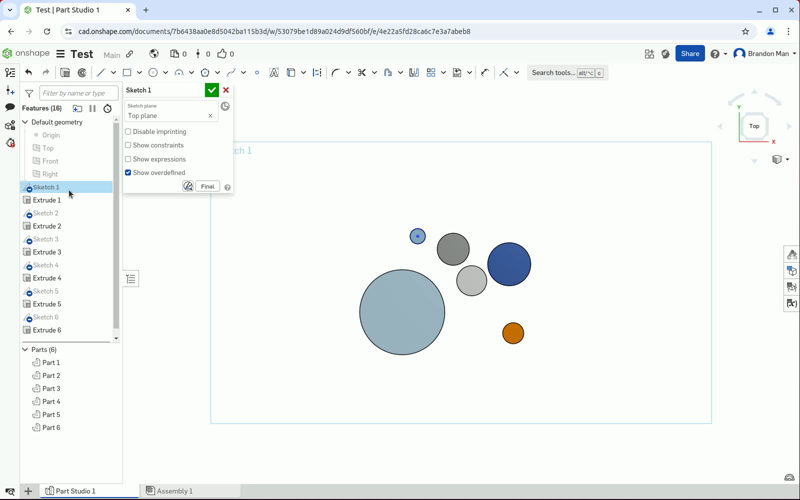
mouse_move(229, 92)
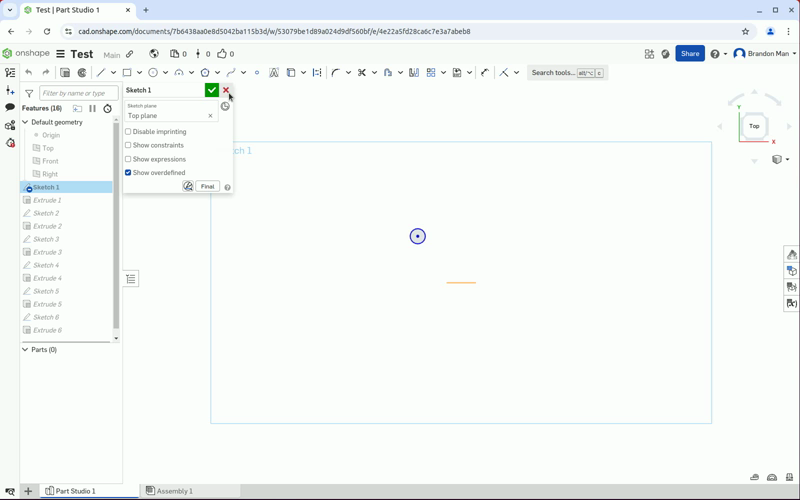
click(229, 92)
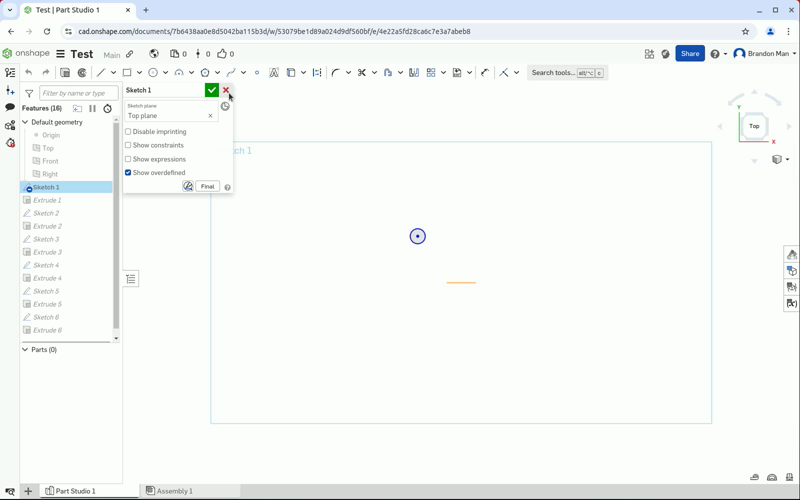
key(shift+s)
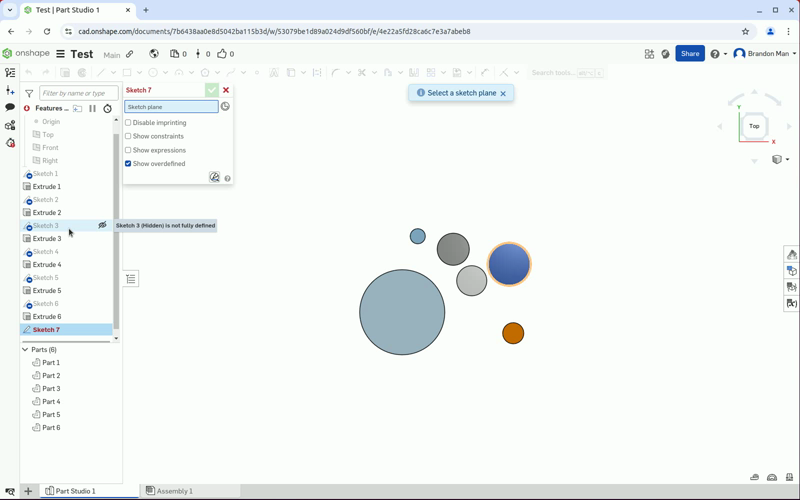
scroll(3)
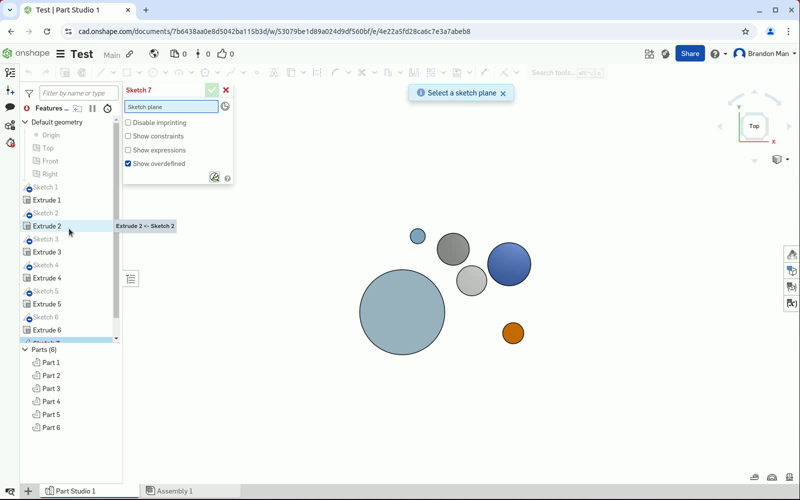
mouse_move(69, 150)
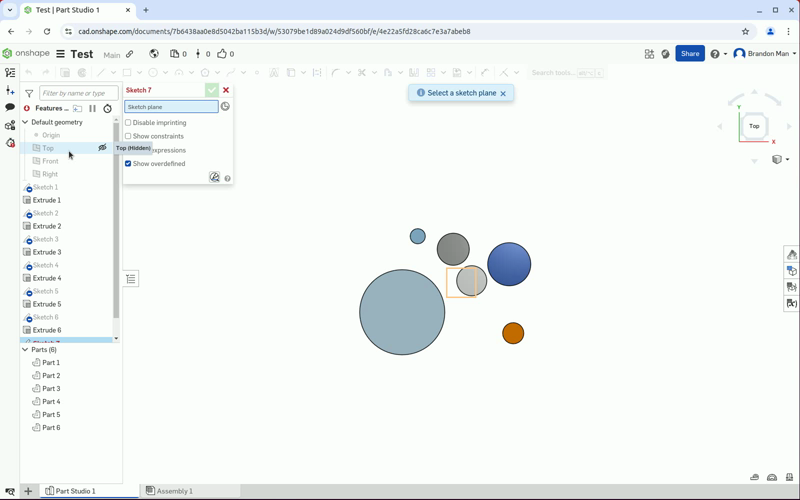
click(69, 150)
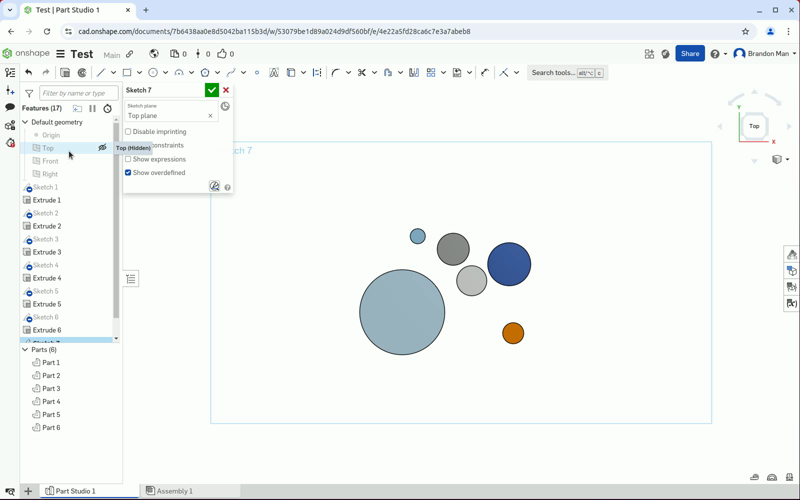
mouse_move(73, 352)
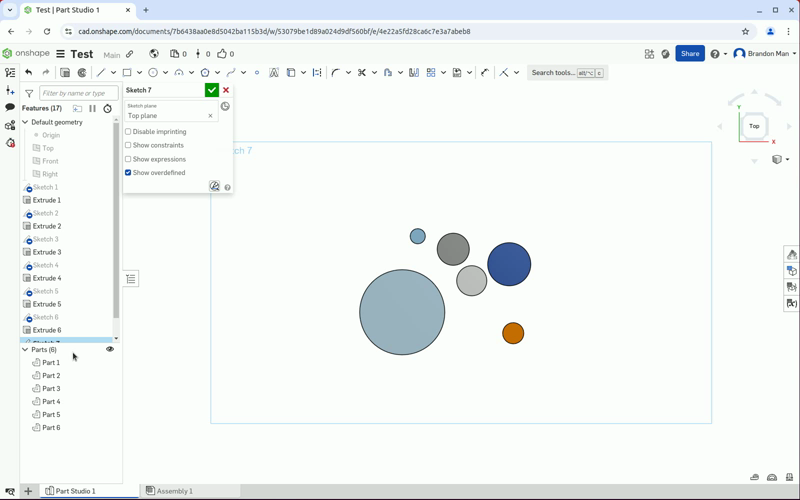
key(y)
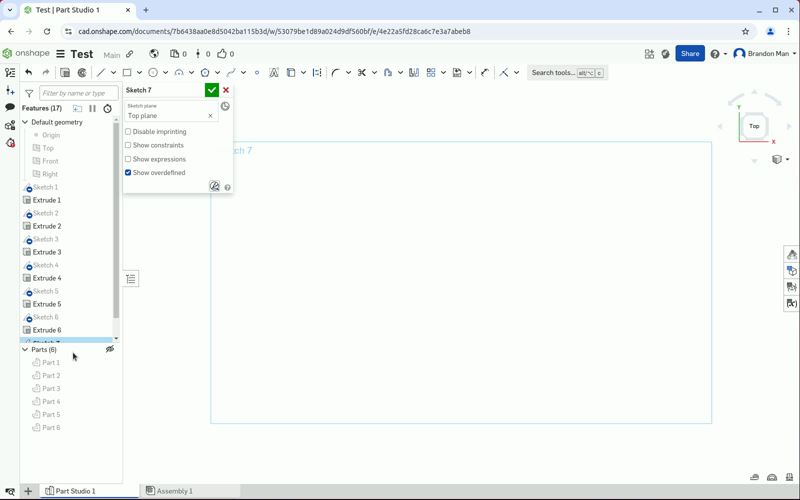
key(c)
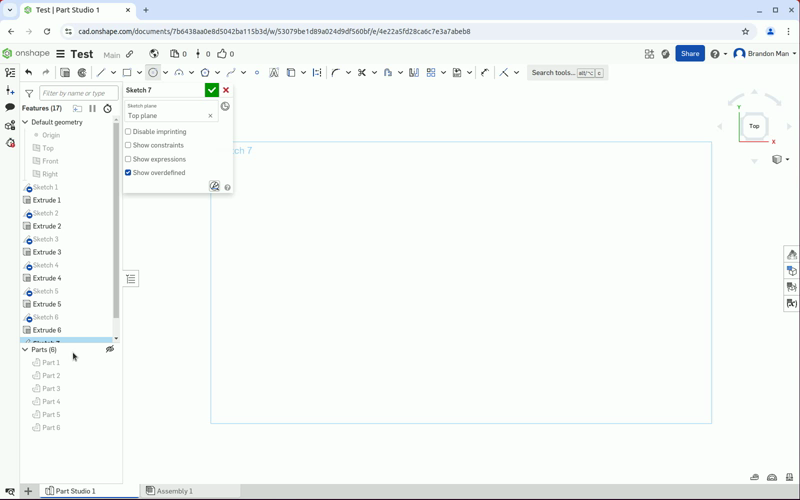
key_down(shift)
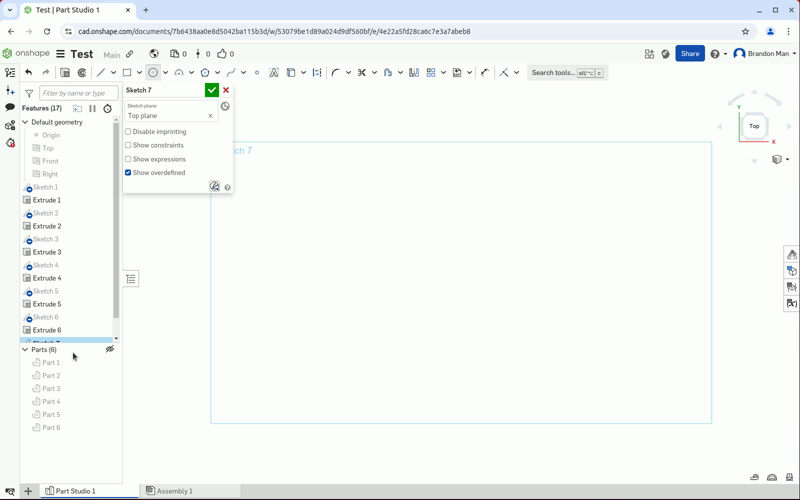
mouse_move(471, 365)
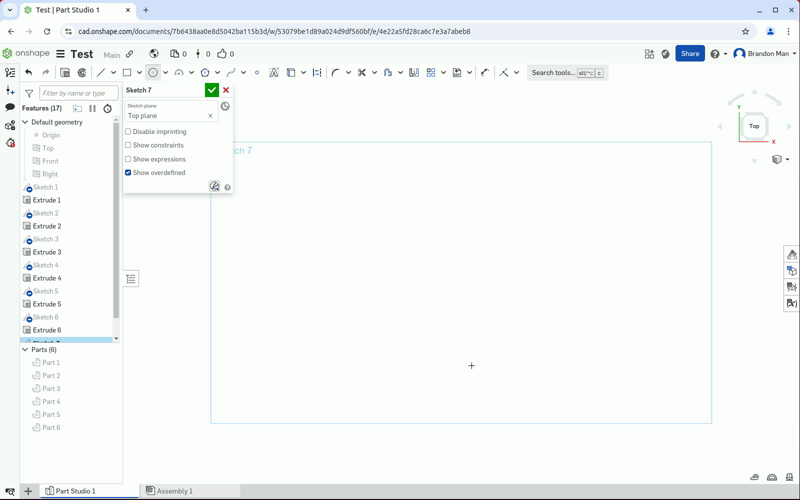
click(471, 365)
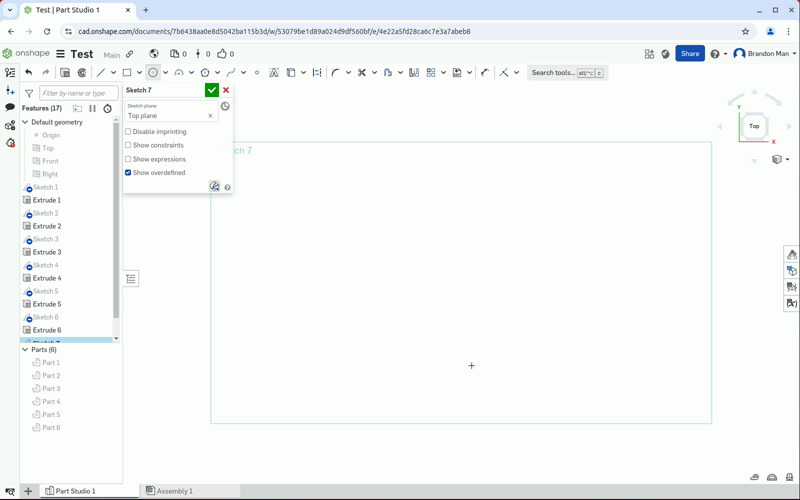
key_up(shift)
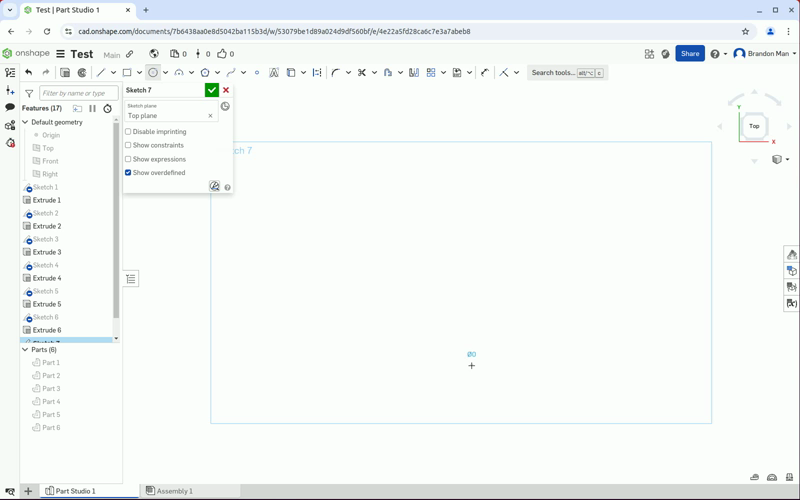
mouse_move(503, 365)
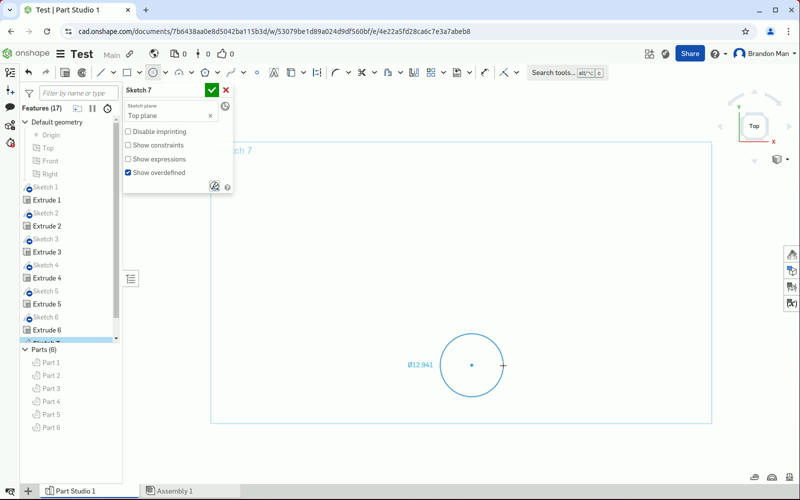
click(503, 365)
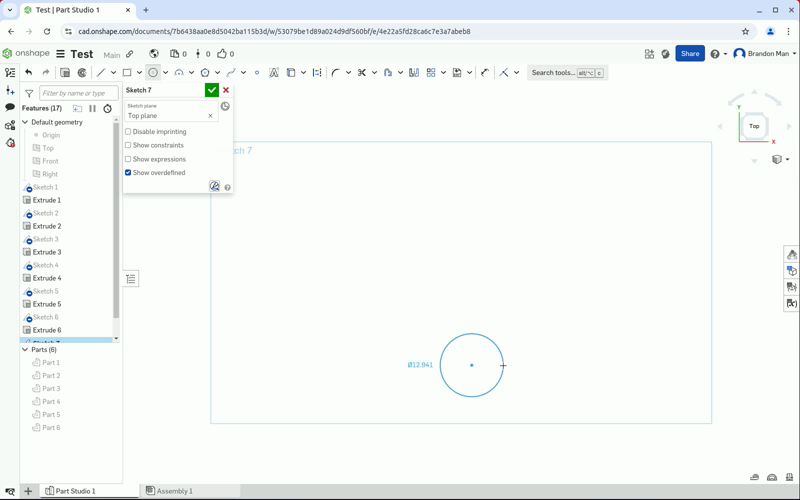
key(esc)
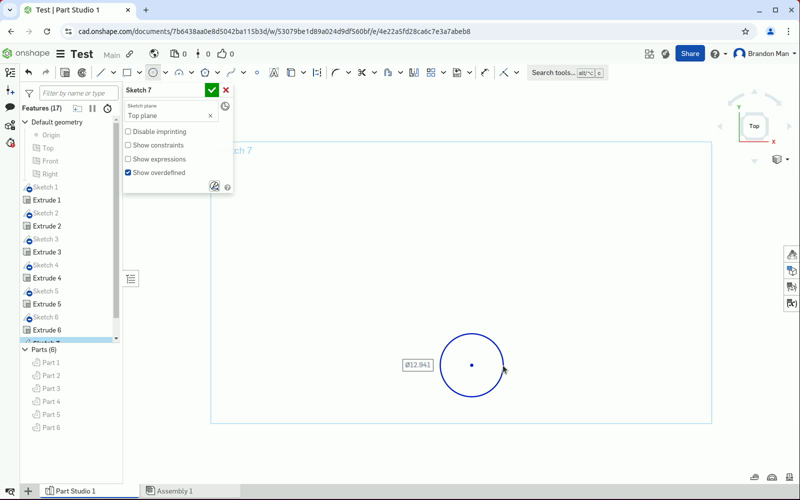
mouse_move(460, 358)
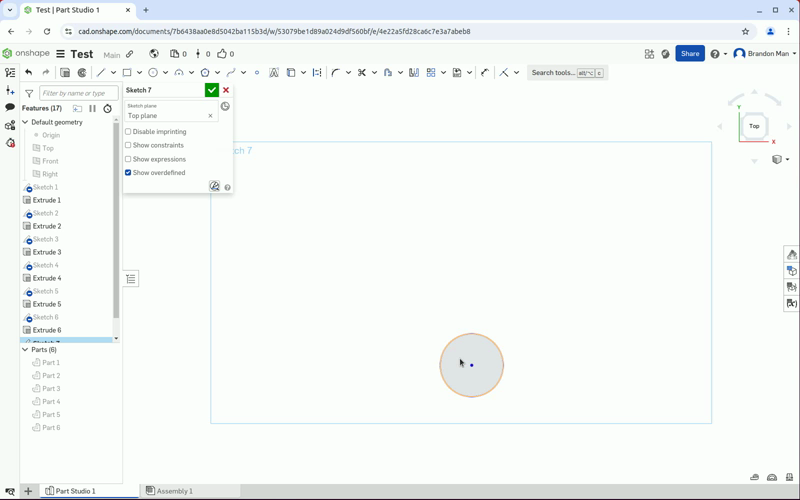
click(460, 358)
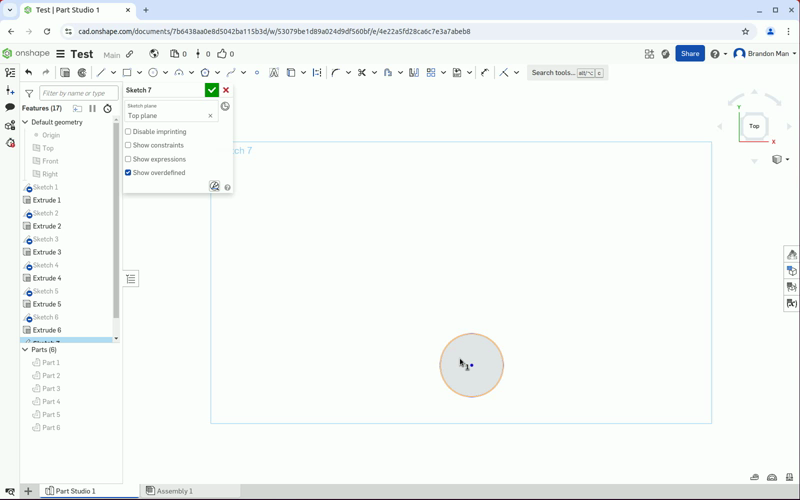
mouse_move(73, 352)
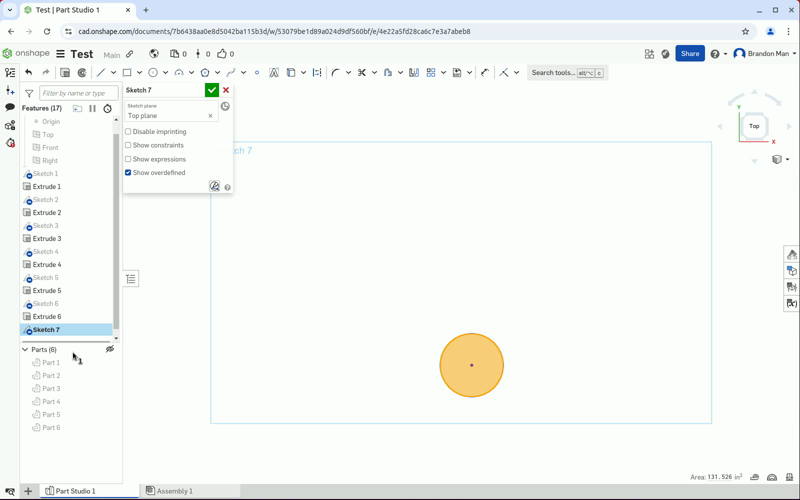
key(shift+y)
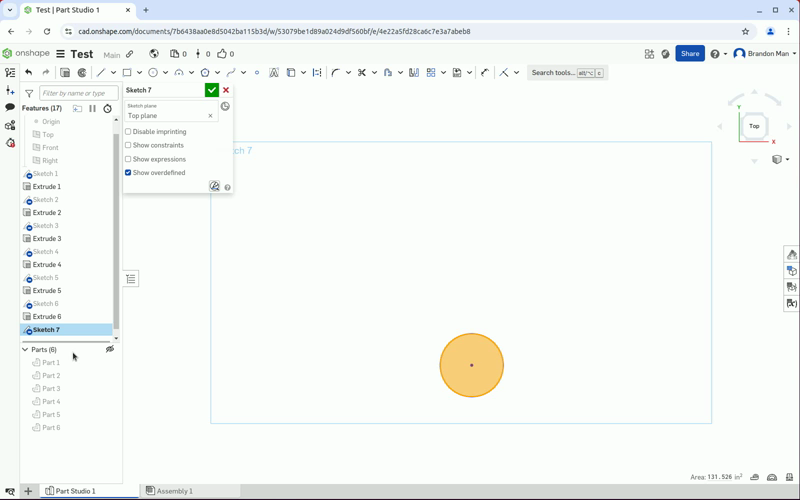
key(shift+e)
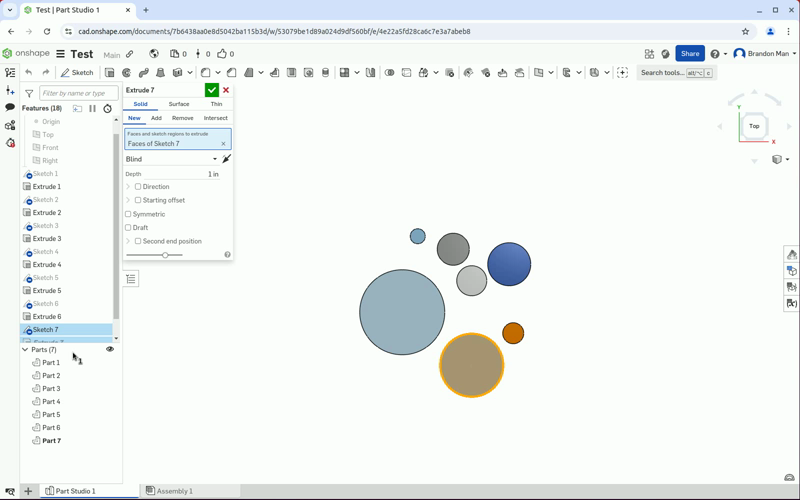
mouse_move(143, 106)
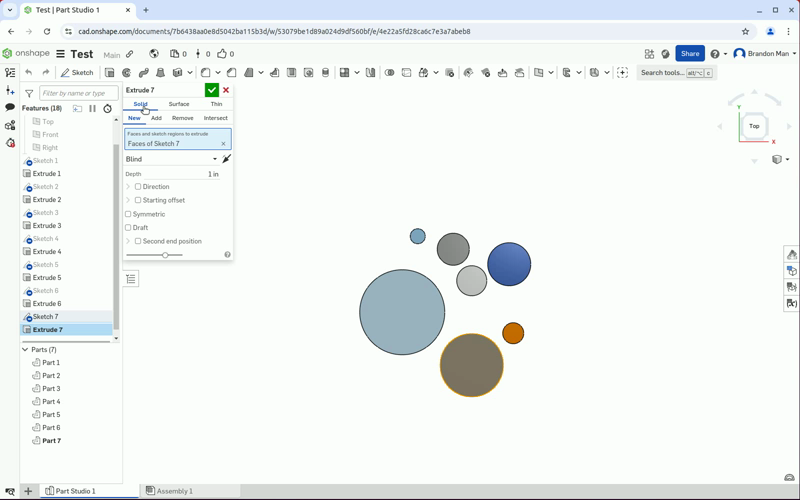
click(143, 106)
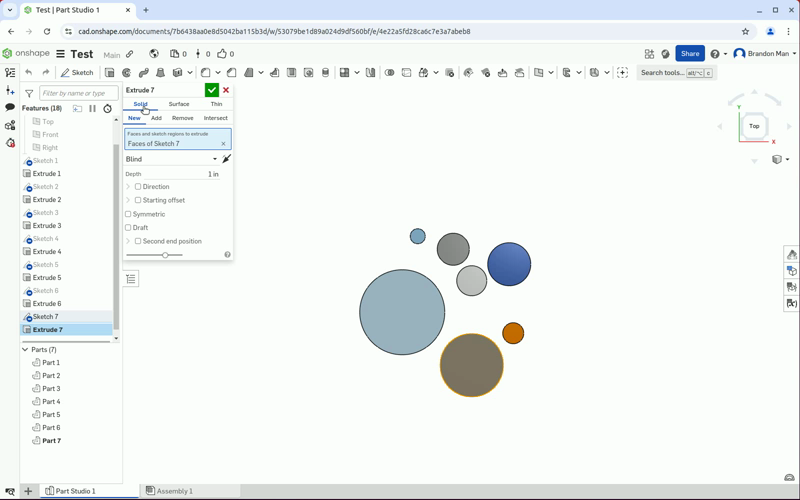
mouse_move(137, 120)
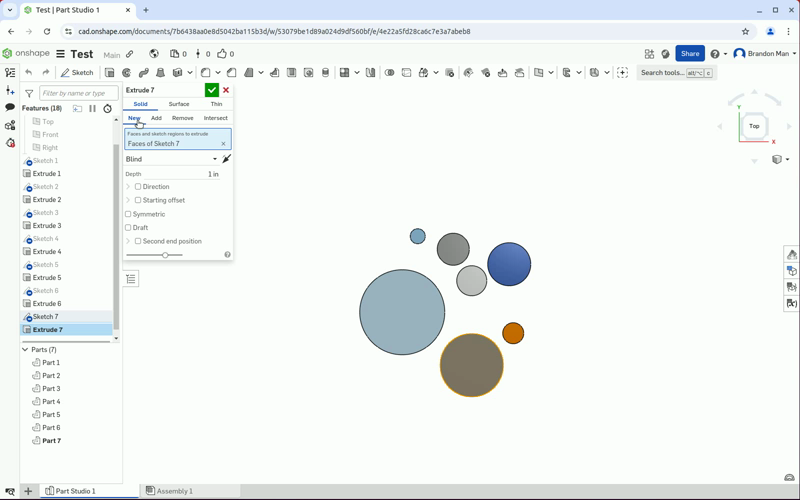
click(137, 120)
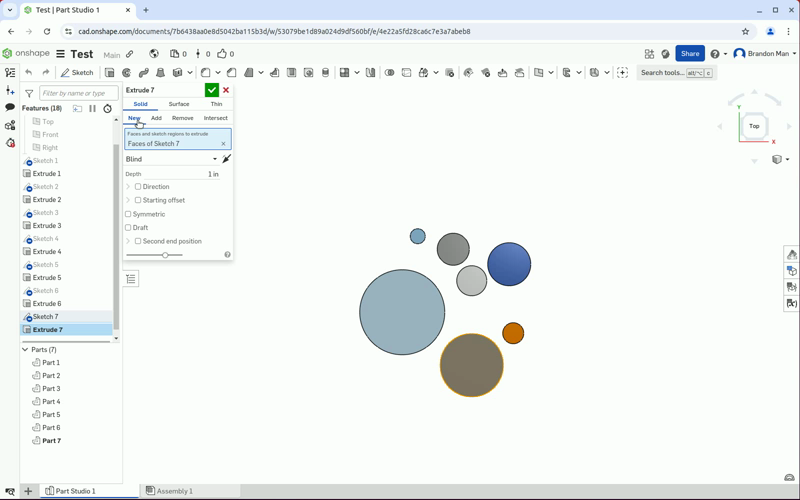
key(tab, 4)
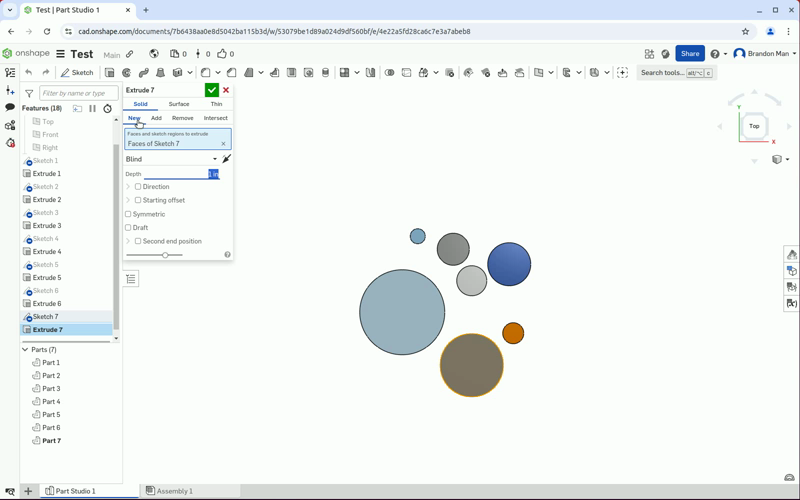
text(2.889)
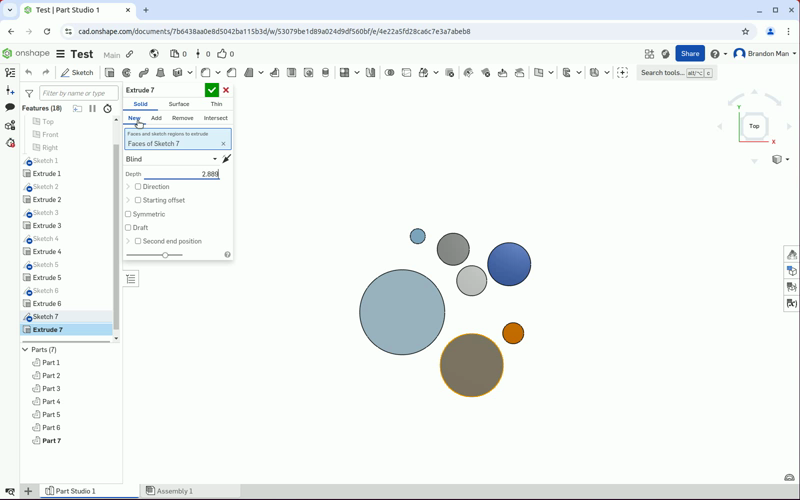
key(enter)
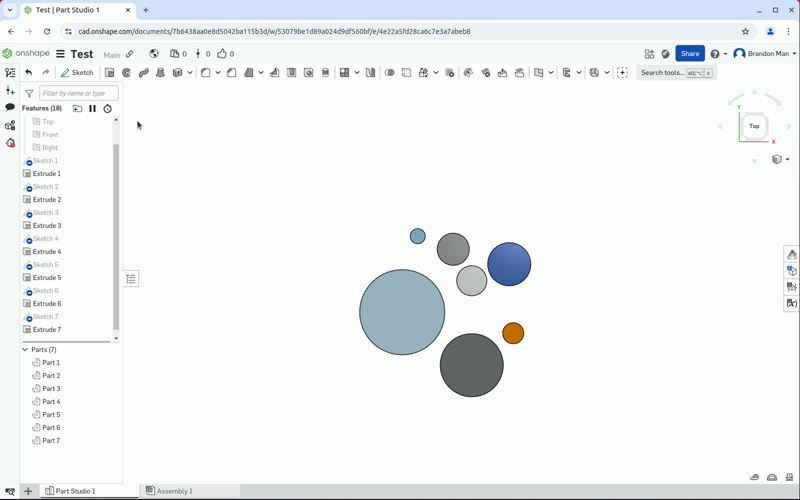
key(shift+h)
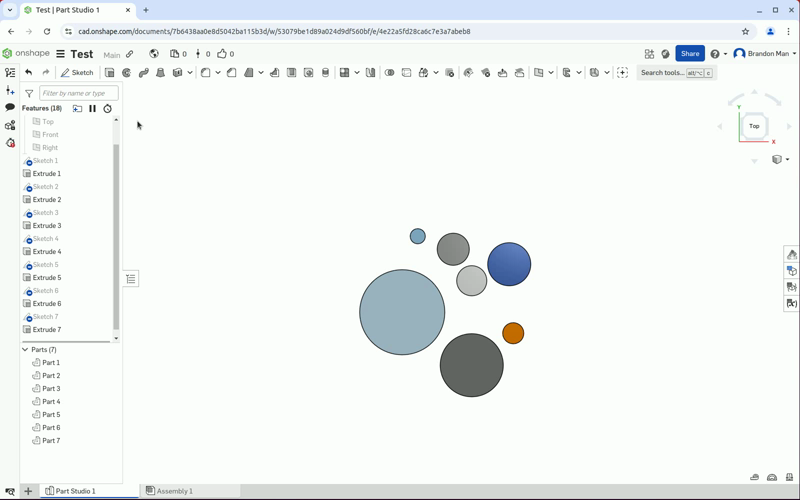
key(shift+h)
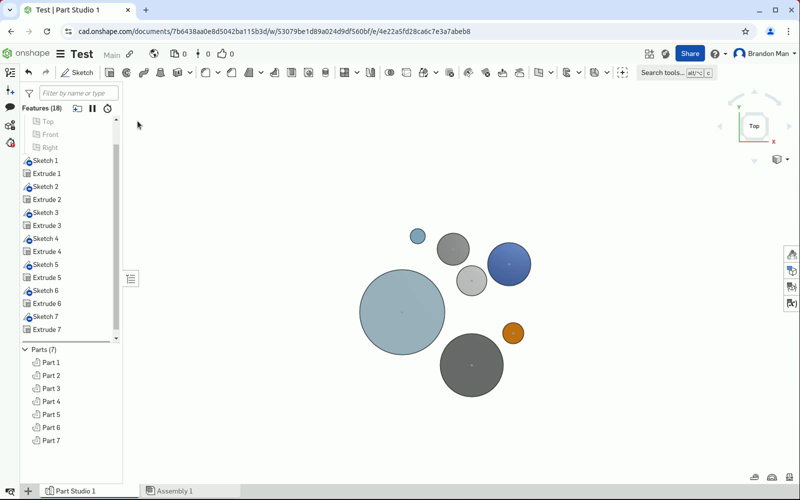
key(shift+7)
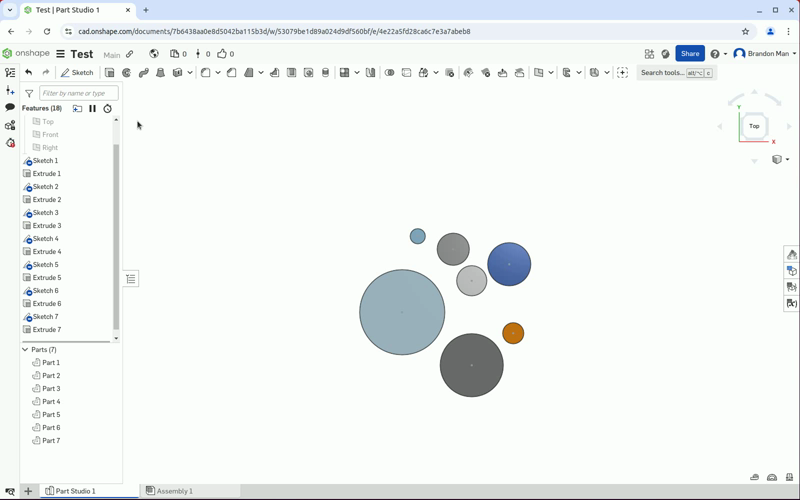
key(up, 3)
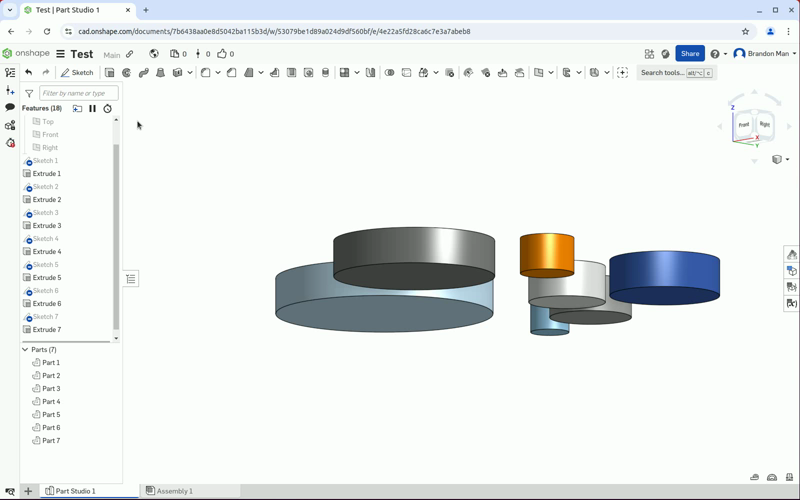
key(left, 3)
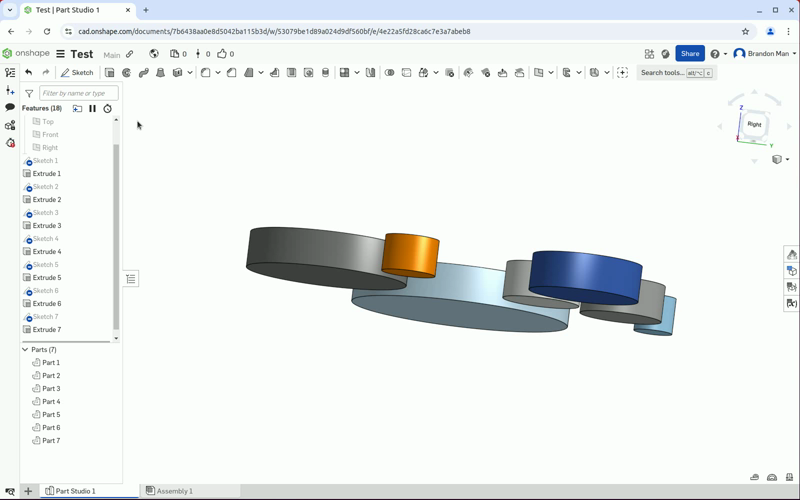
key(right, 3)
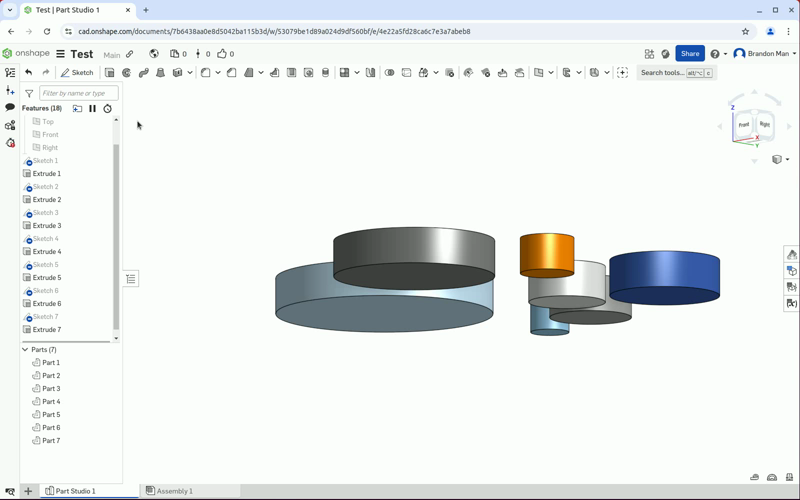
key(down, 3)
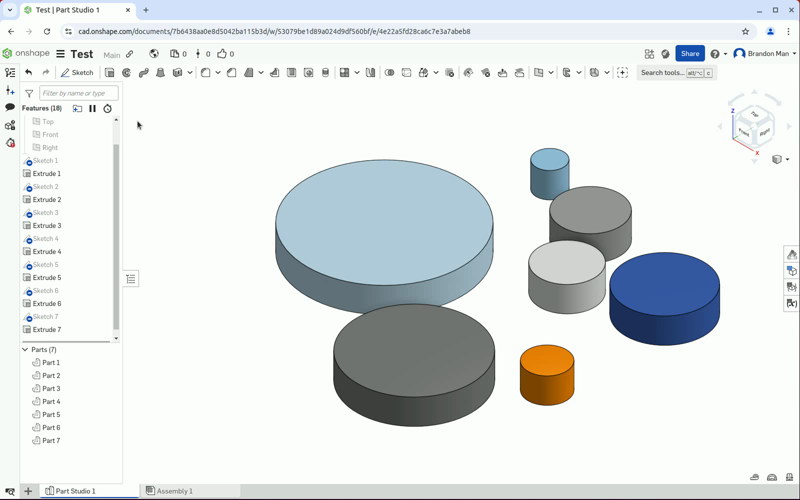
mouse_move(69, 163)
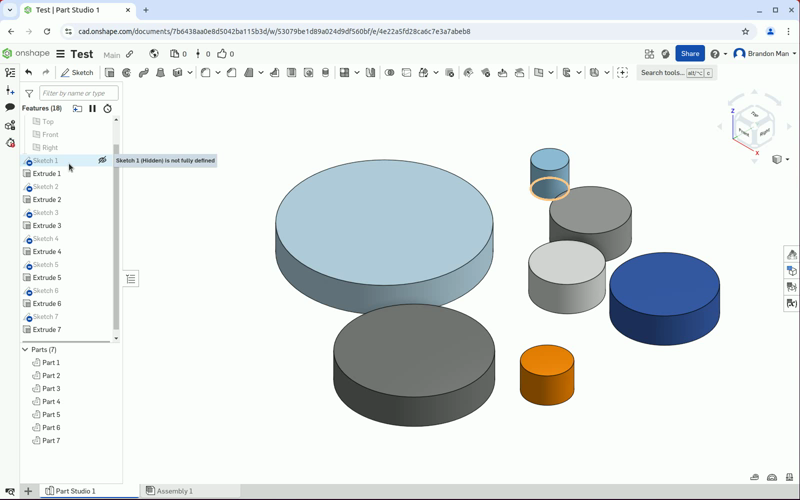
click(69, 163)